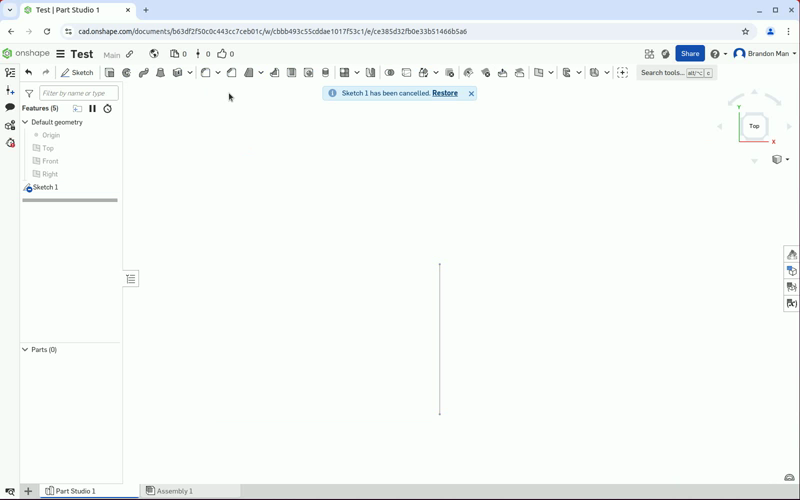
key(shift+h)
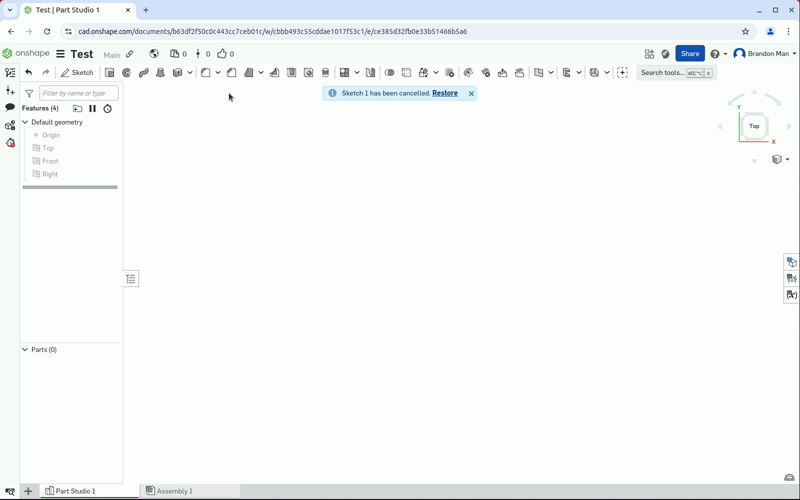
mouse_move(73, 352)
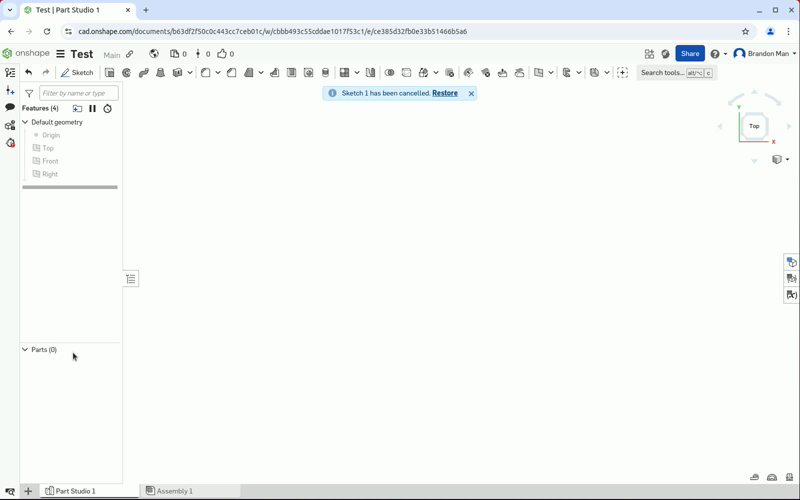
key(y)
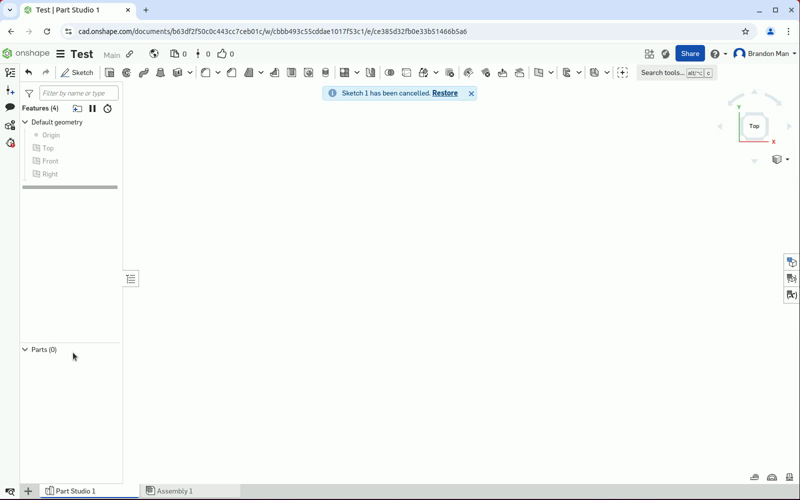
key(shift+p)
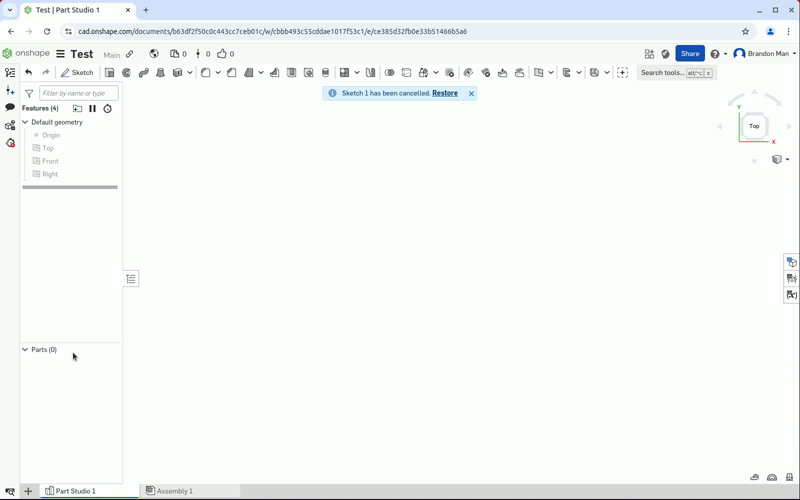
key(space)
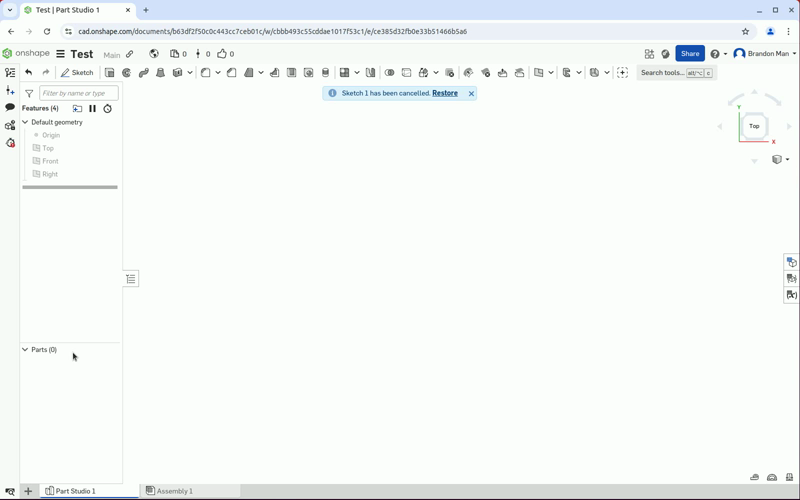
key_down(shift)
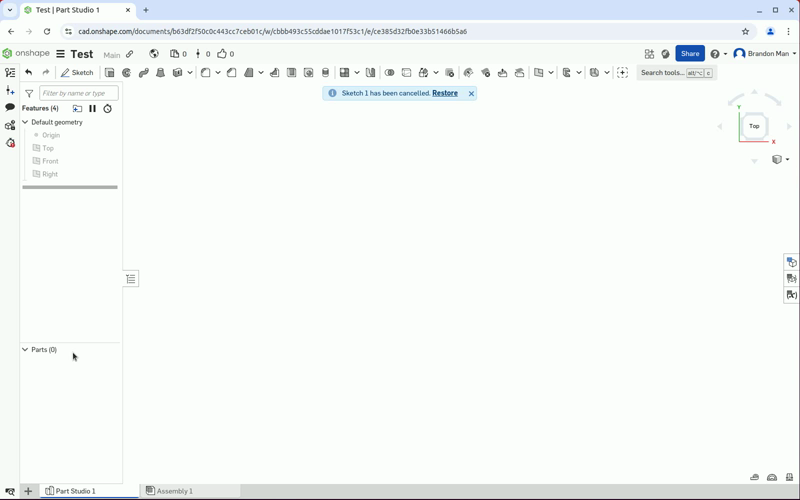
key(up)
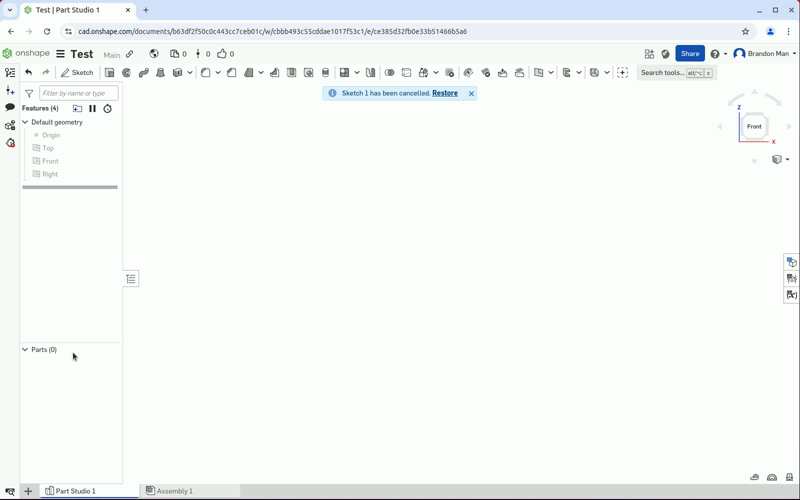
key_up(shift)
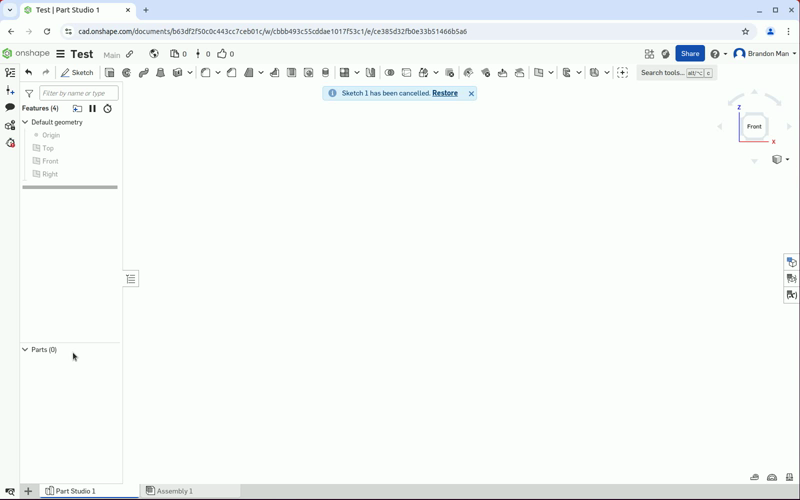
mouse_move(73, 352)
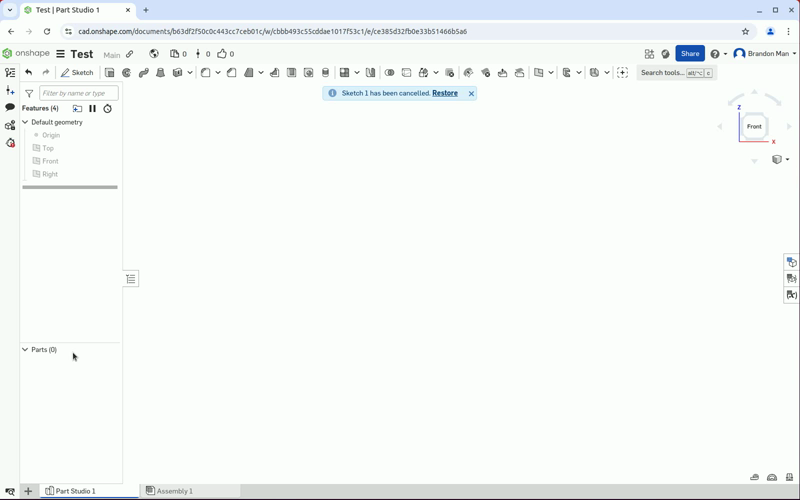
key(shift+y)
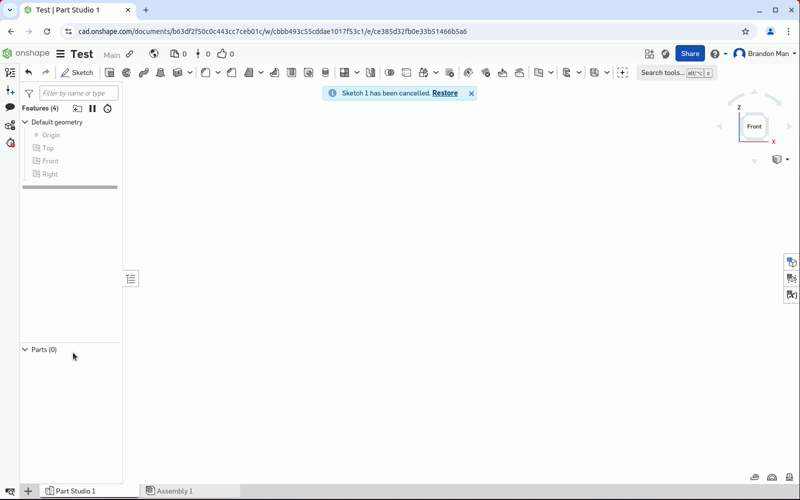
key(shift+s)
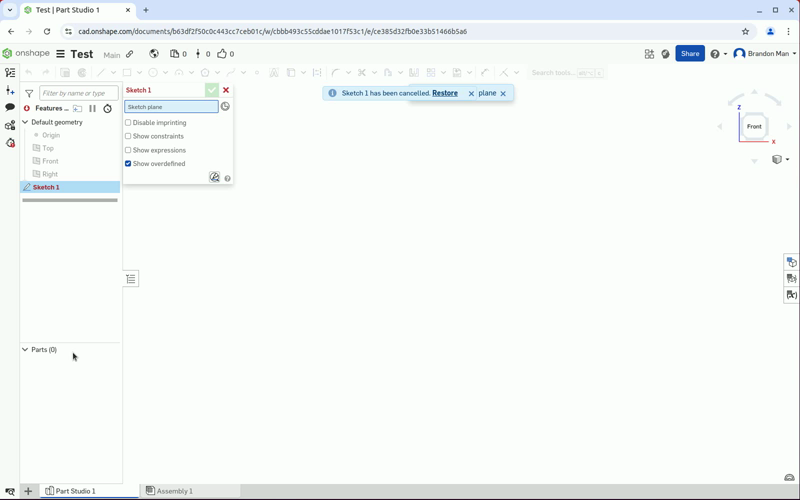
mouse_move(73, 163)
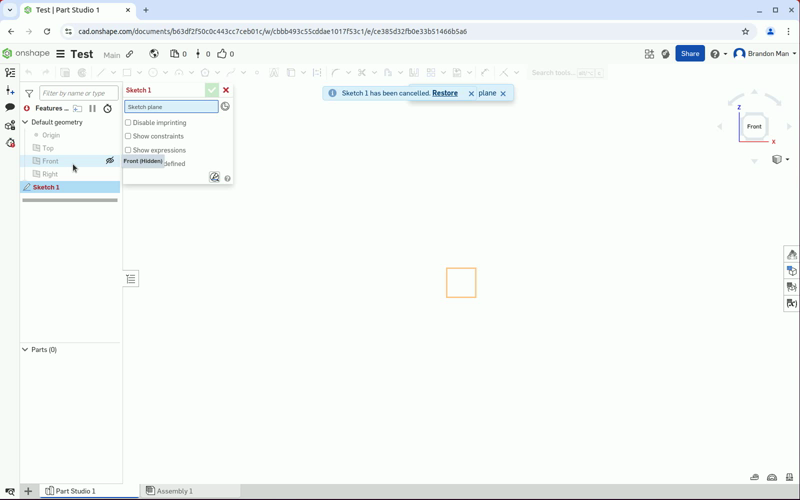
click(73, 163)
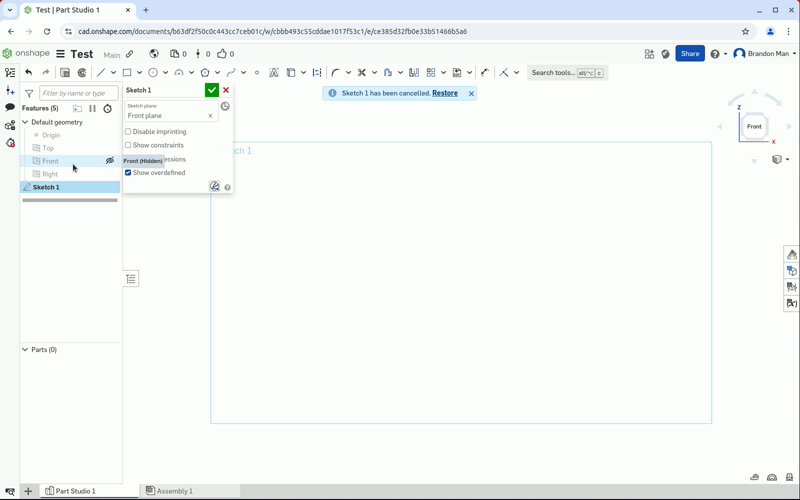
mouse_move(73, 352)
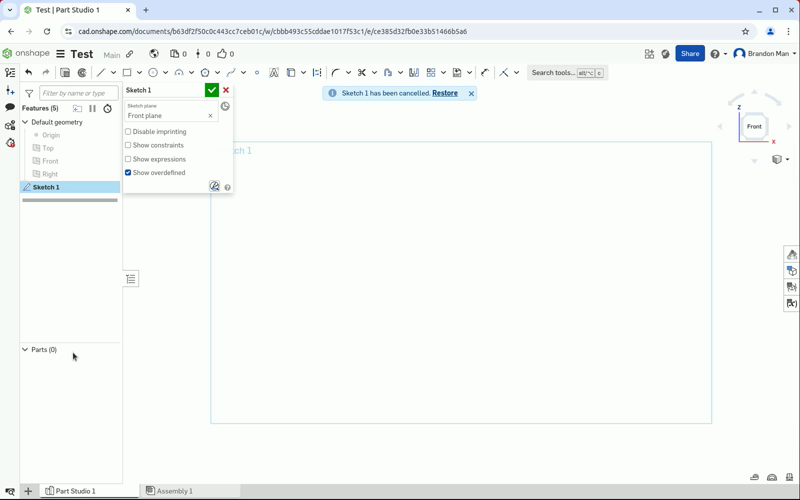
key(y)
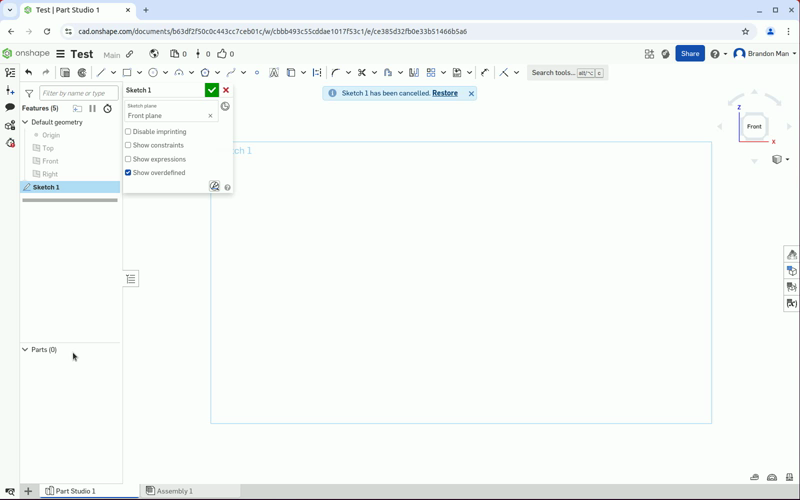
key(l)
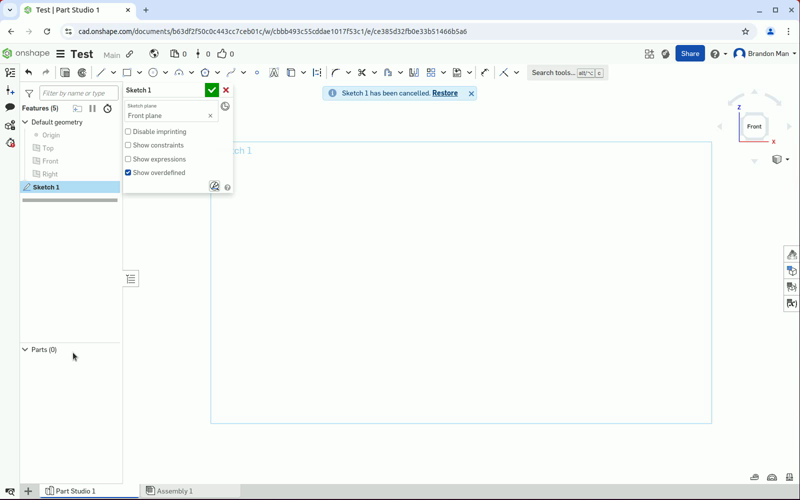
key_down(shift)
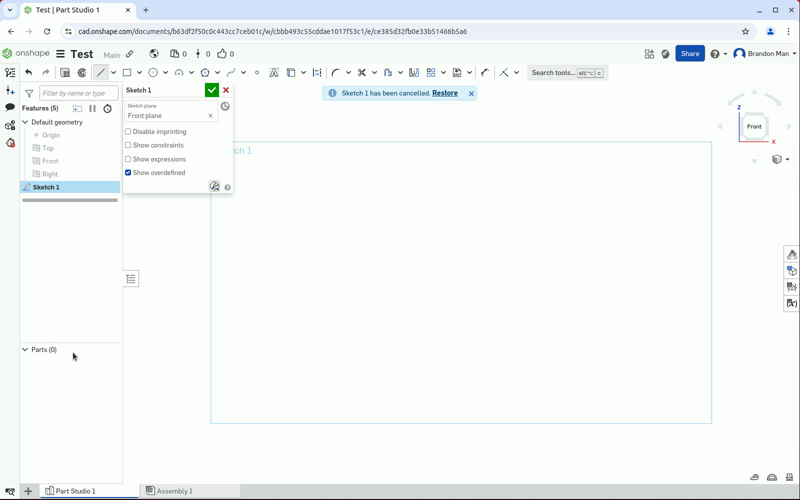
mouse_move(456, 286)
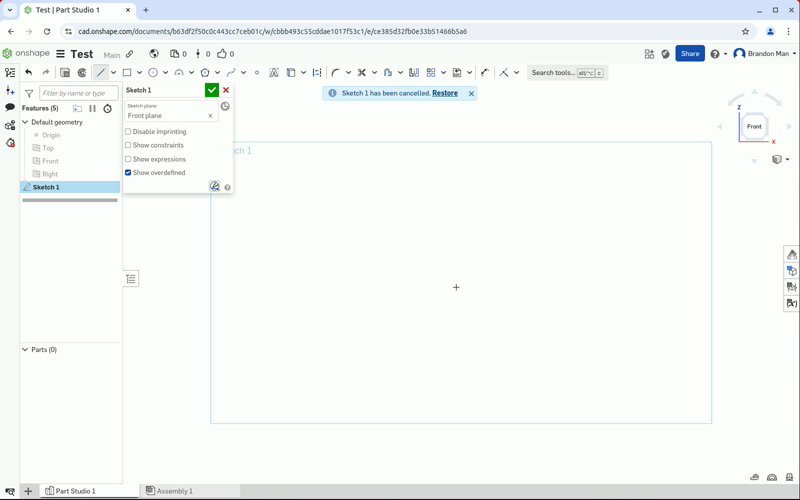
click(456, 286)
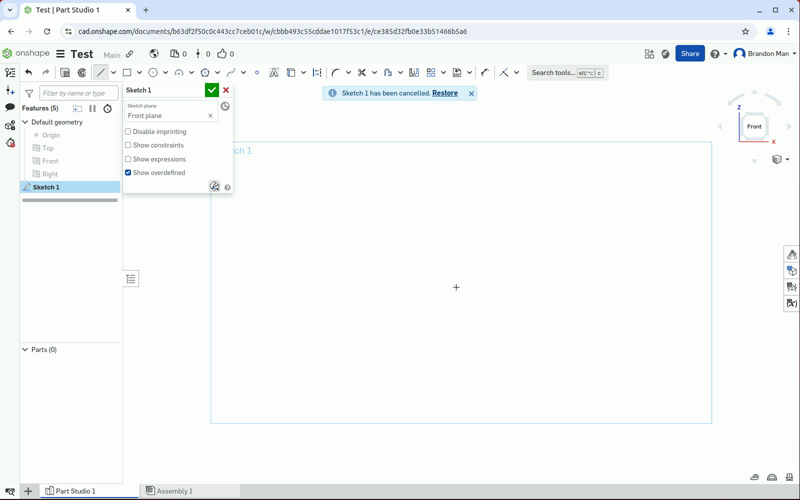
key_up(shift)
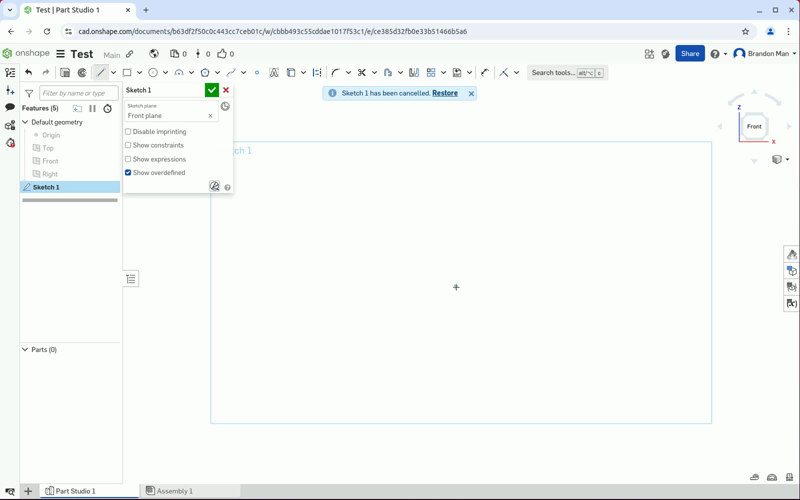
key_down(shift)
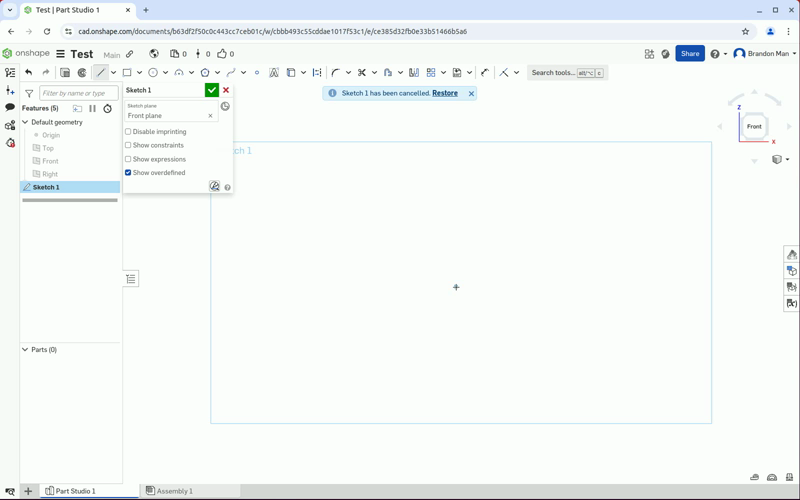
mouse_move(486, 286)
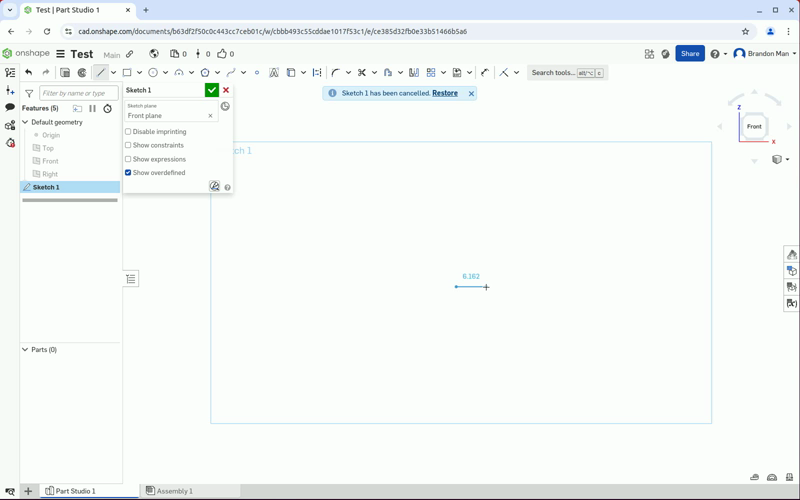
mouse_move(461, 286)
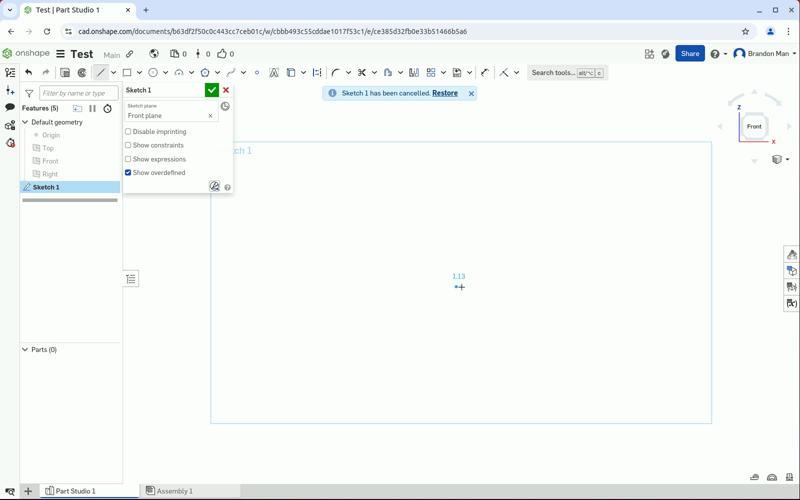
scroll(6)
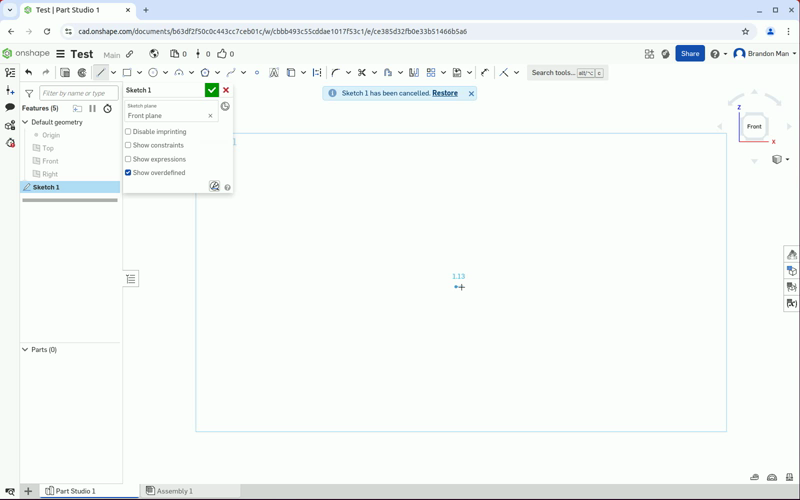
scroll(6)
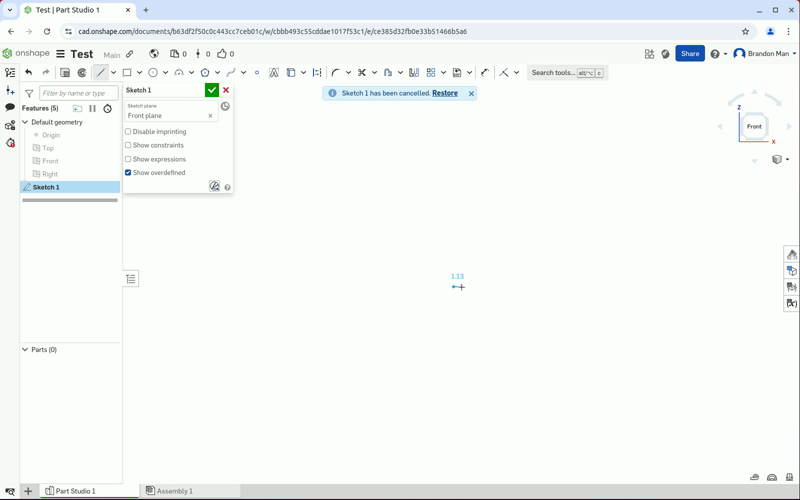
scroll(6)
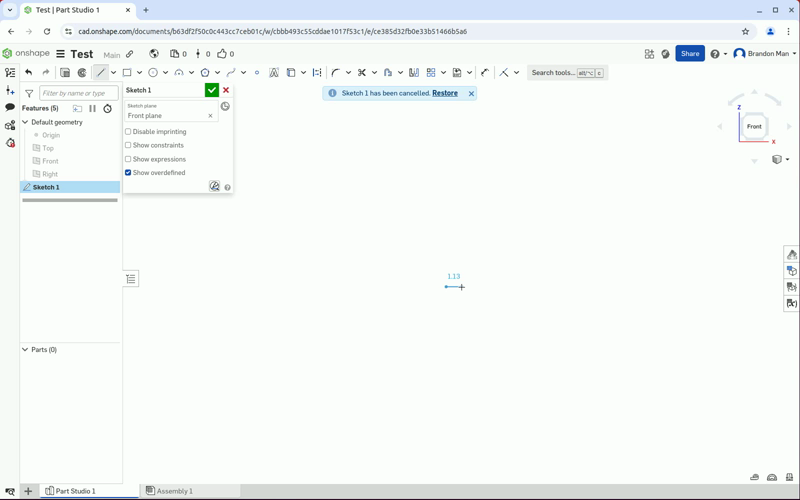
scroll(6)
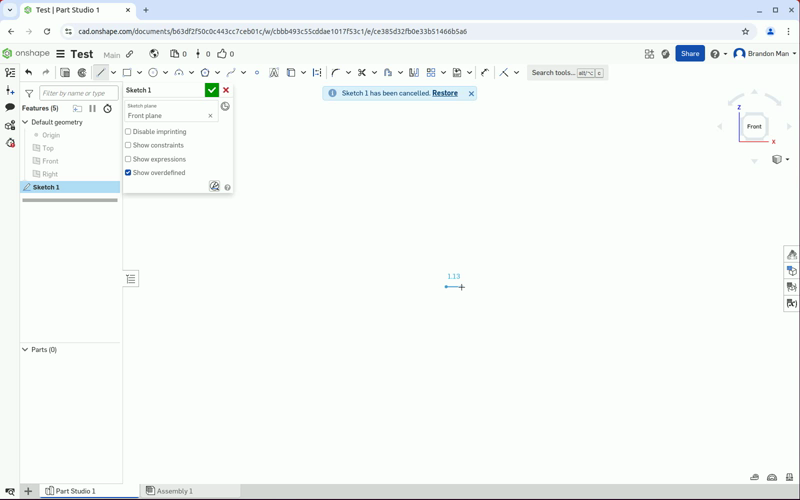
scroll(6)
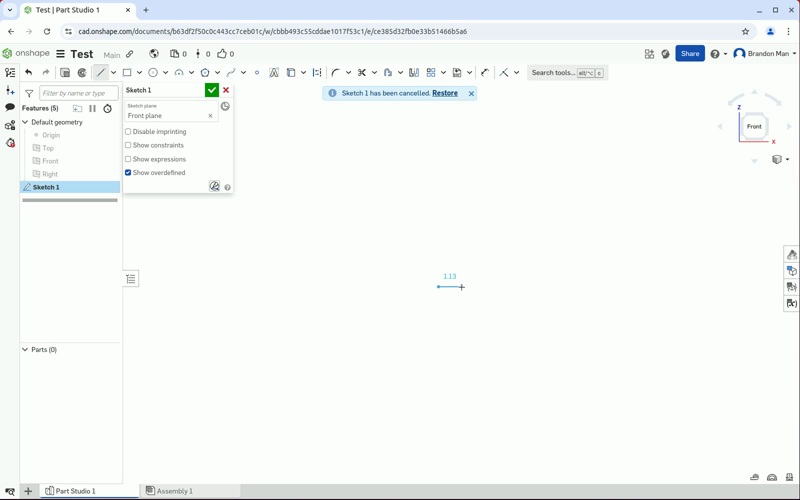
scroll(6)
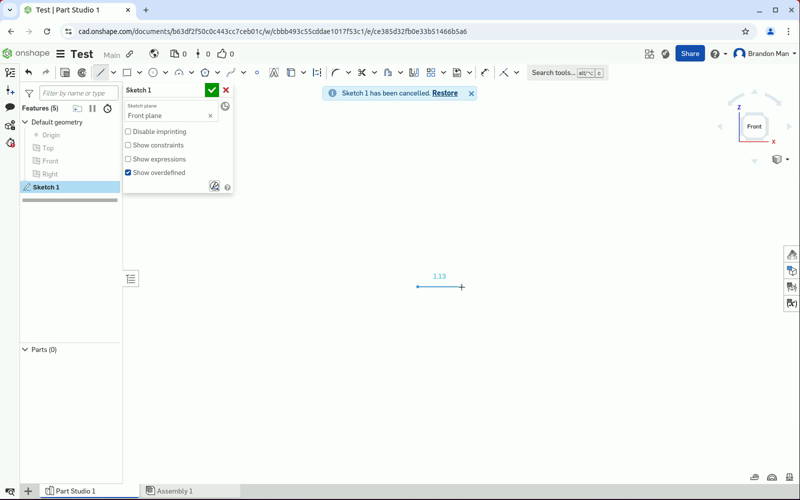
scroll(6)
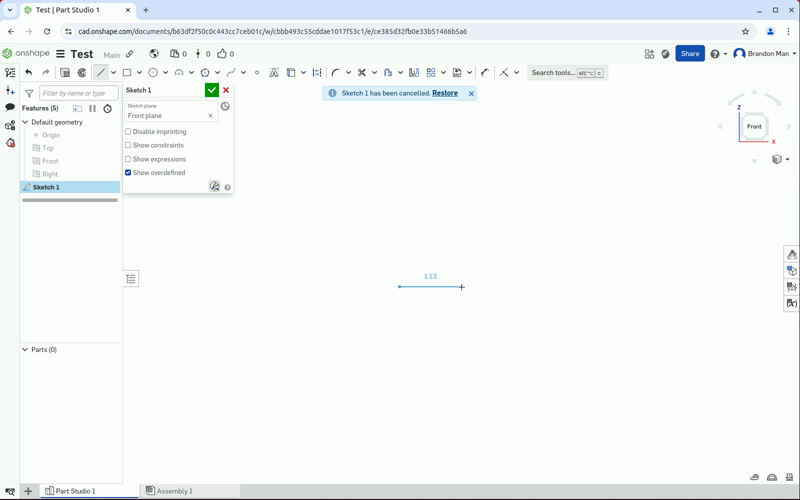
click(461, 286)
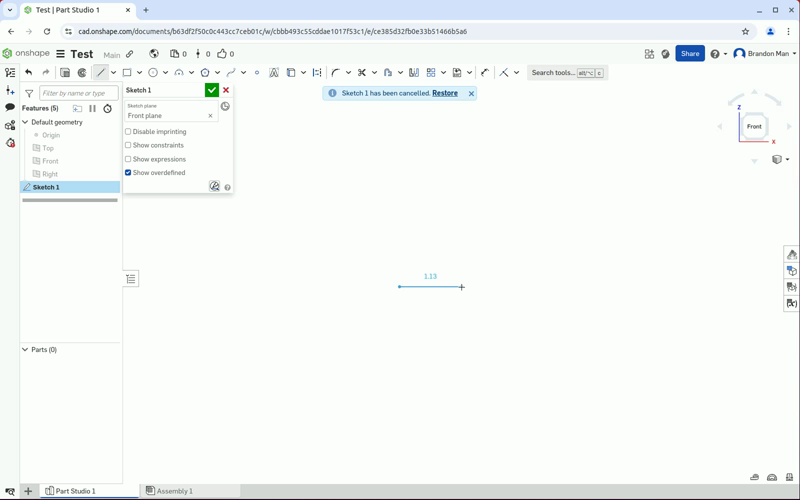
scroll(-6)
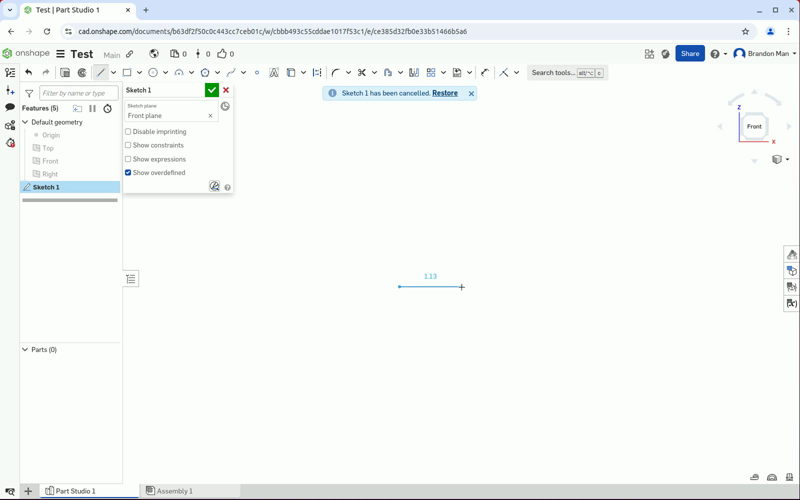
scroll(-6)
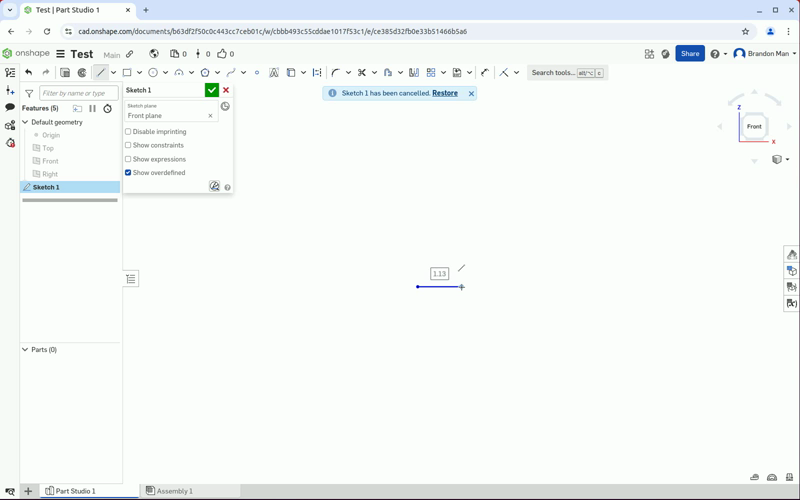
scroll(-6)
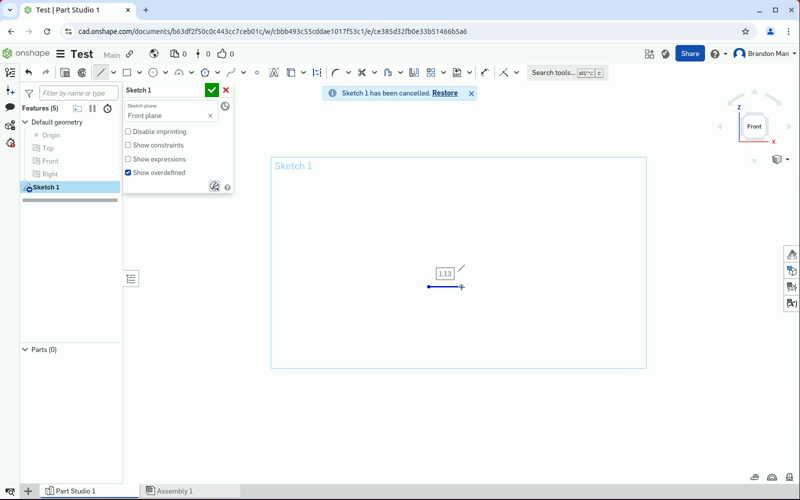
scroll(-6)
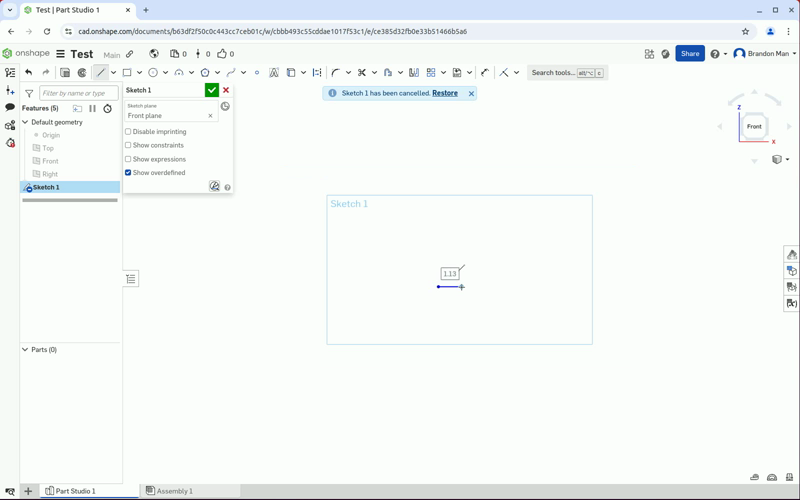
scroll(-6)
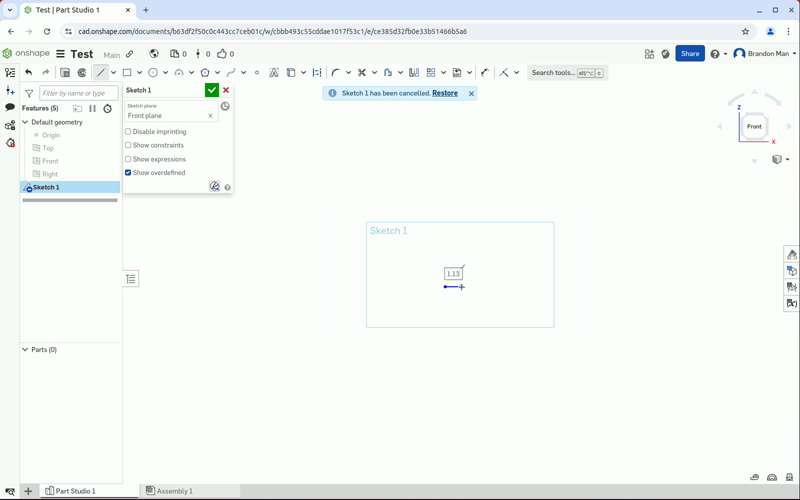
scroll(-6)
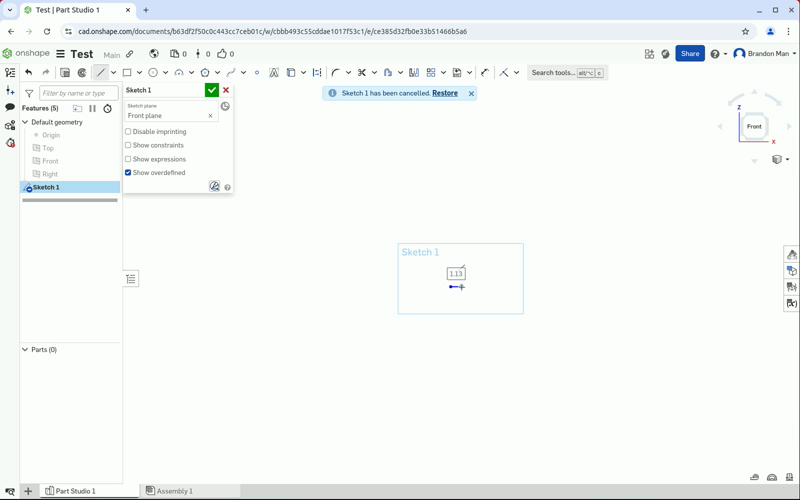
scroll(-6)
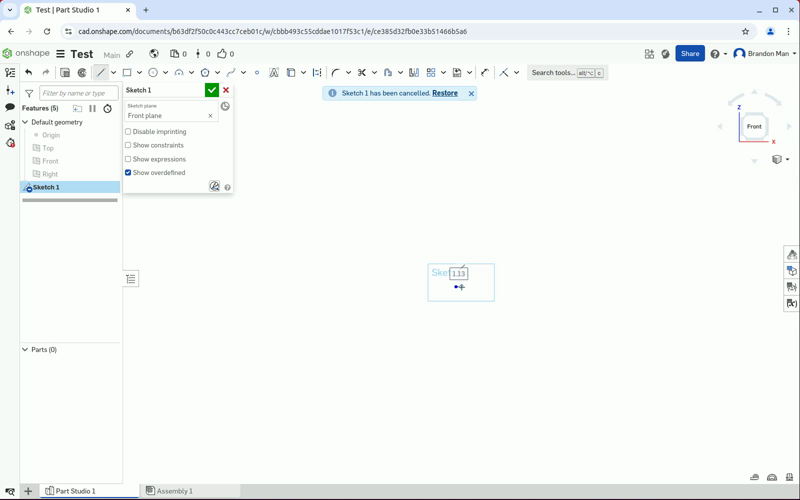
key_up(shift)
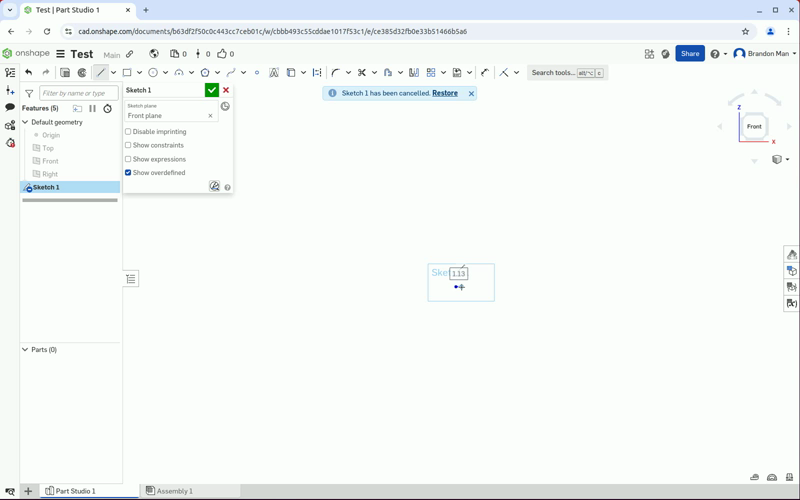
key_down(shift)
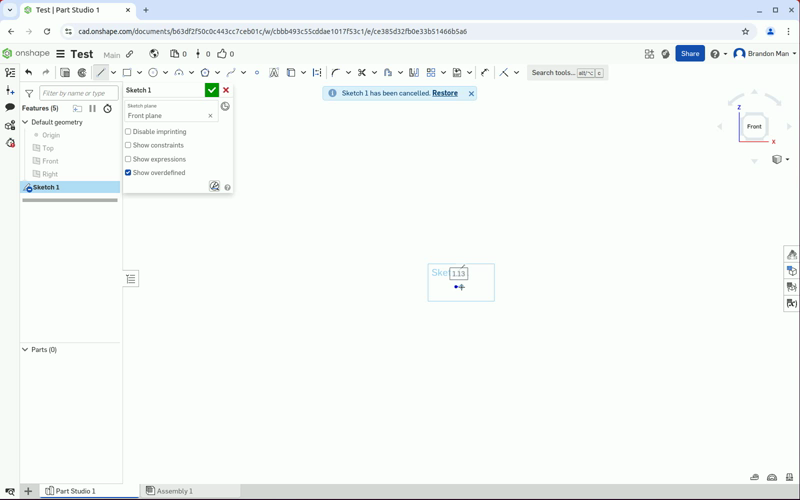
mouse_move(492, 286)
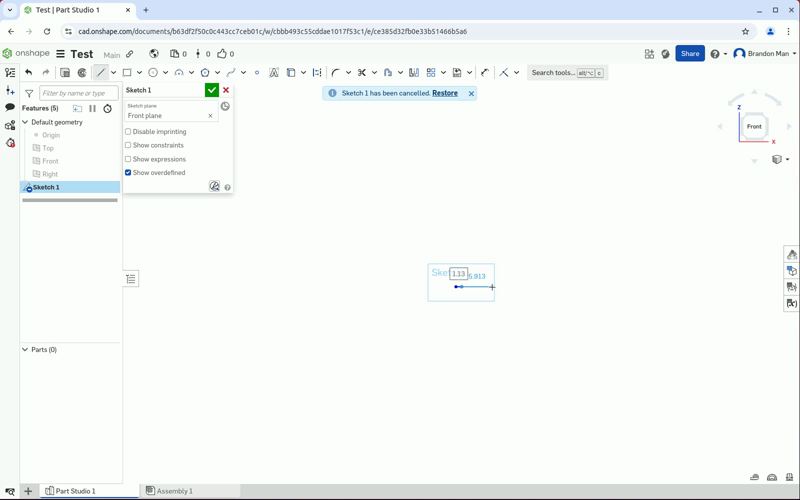
mouse_move(461, 282)
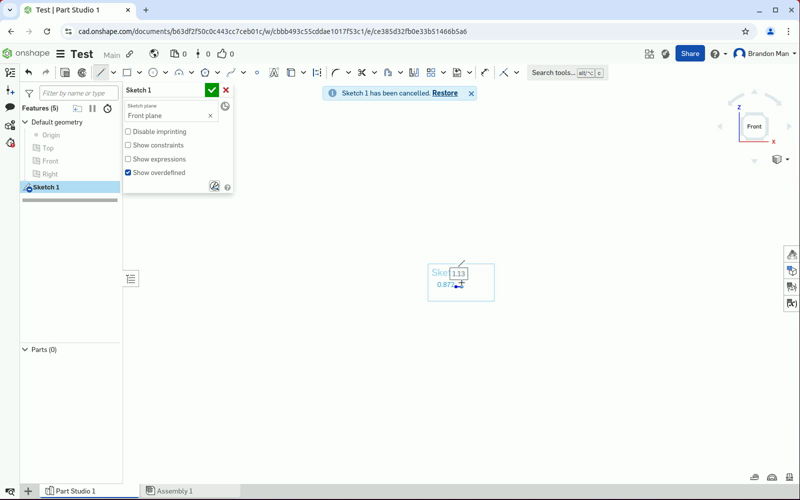
scroll(6)
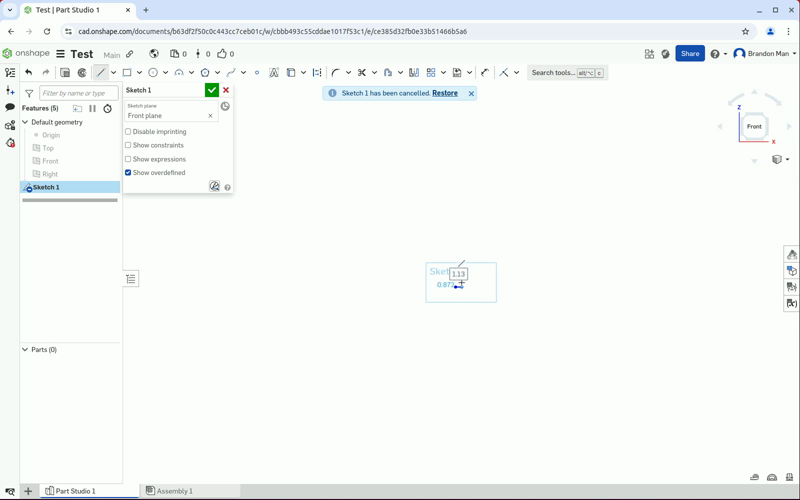
scroll(6)
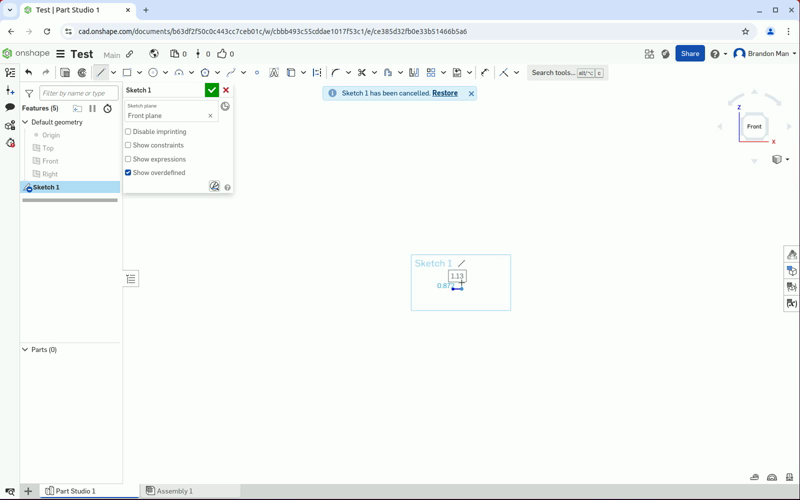
scroll(6)
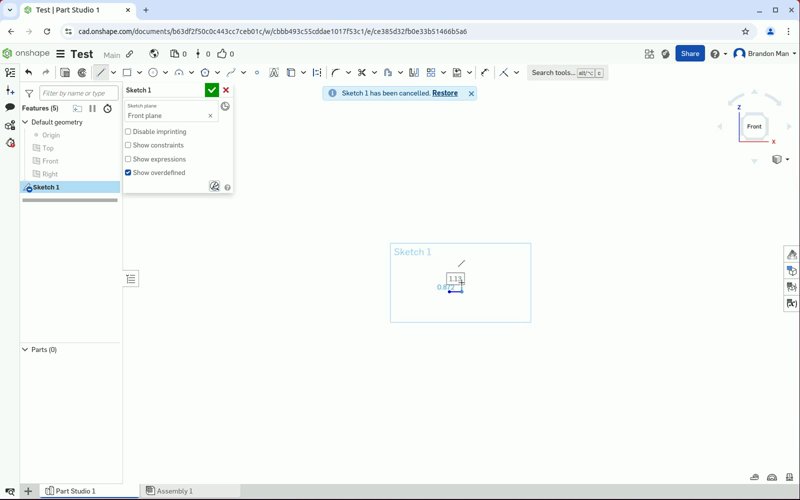
scroll(6)
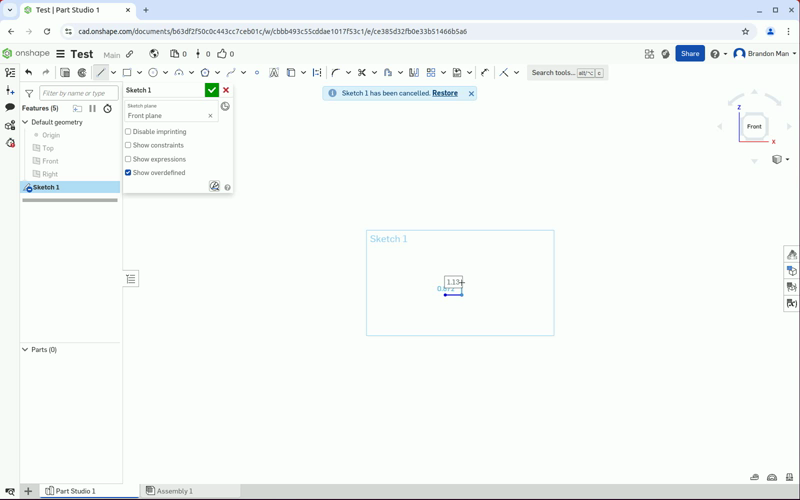
scroll(6)
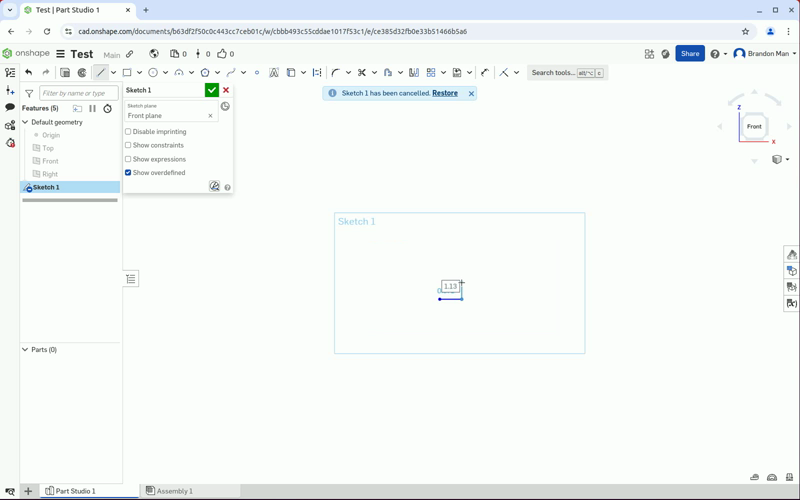
scroll(6)
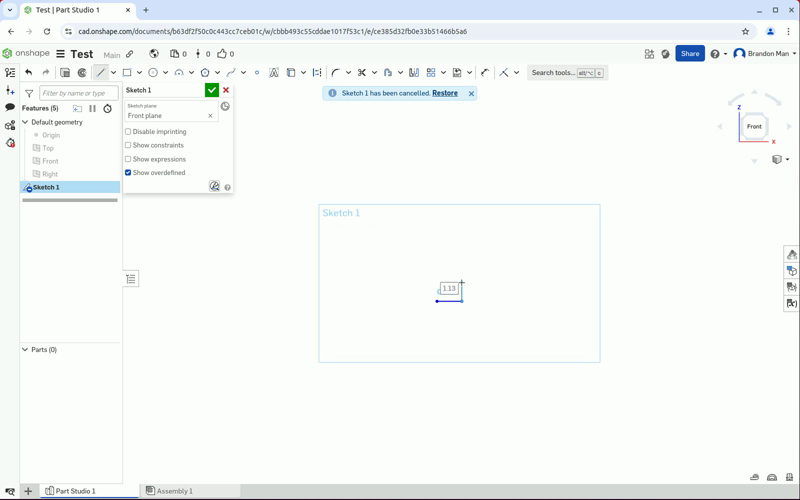
scroll(6)
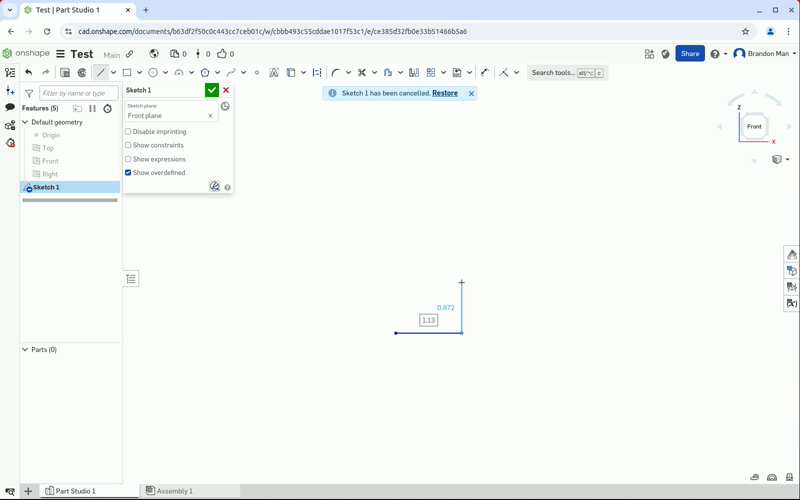
click(461, 282)
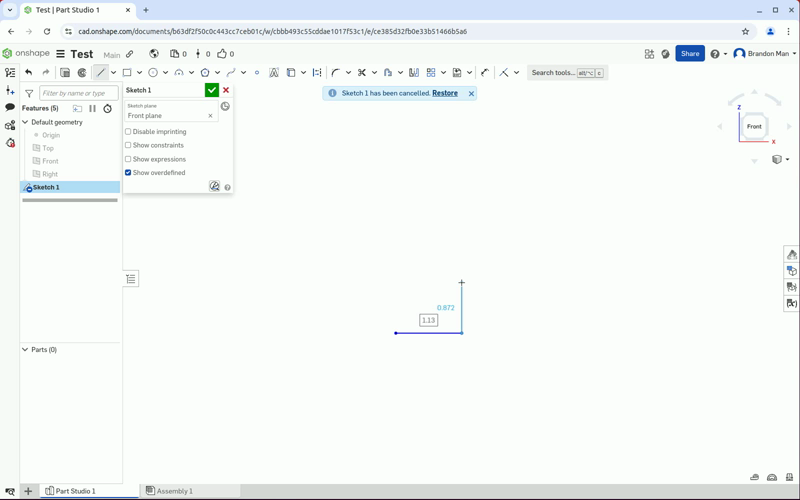
scroll(-6)
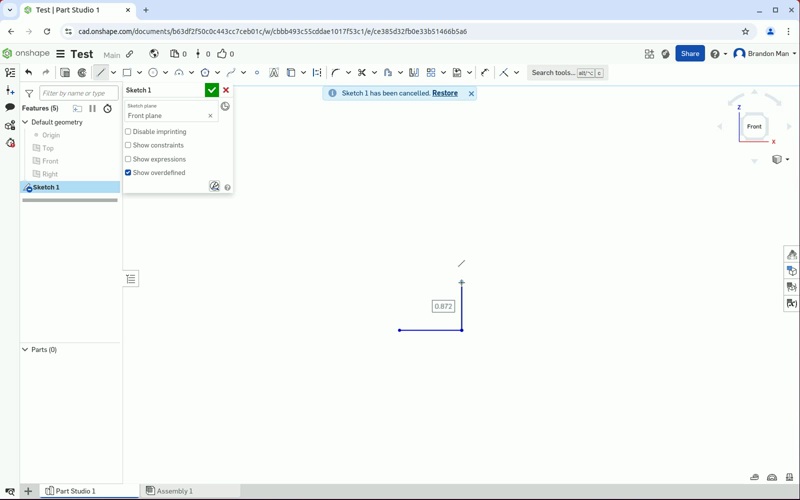
scroll(-6)
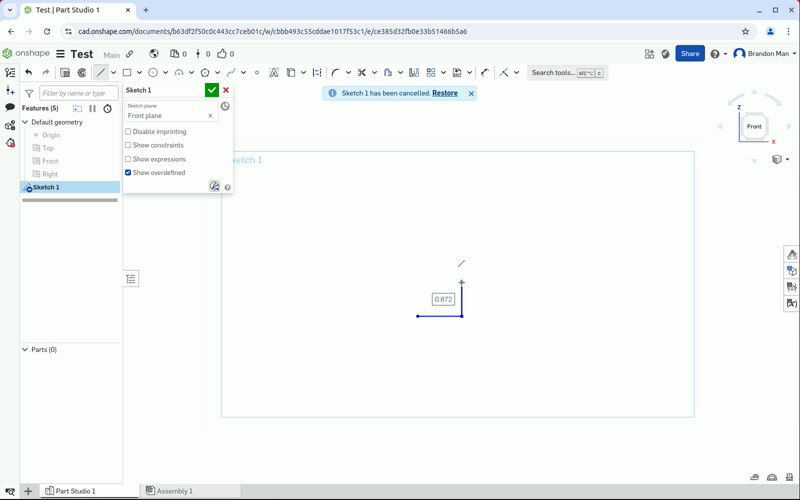
scroll(-6)
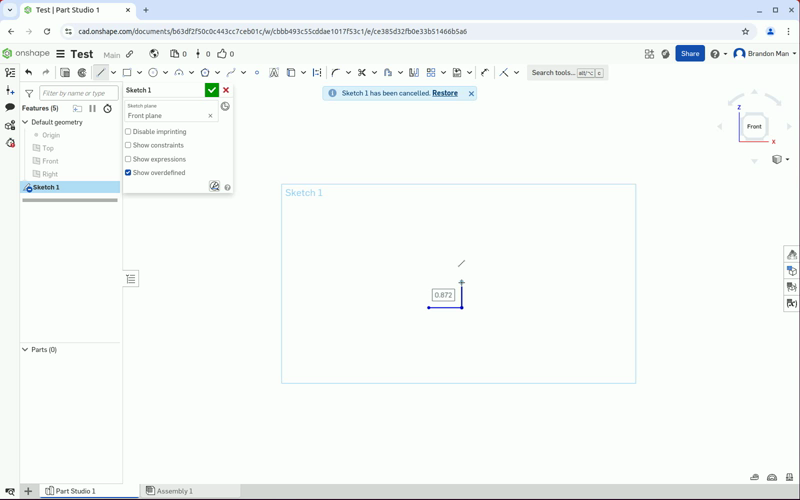
scroll(-6)
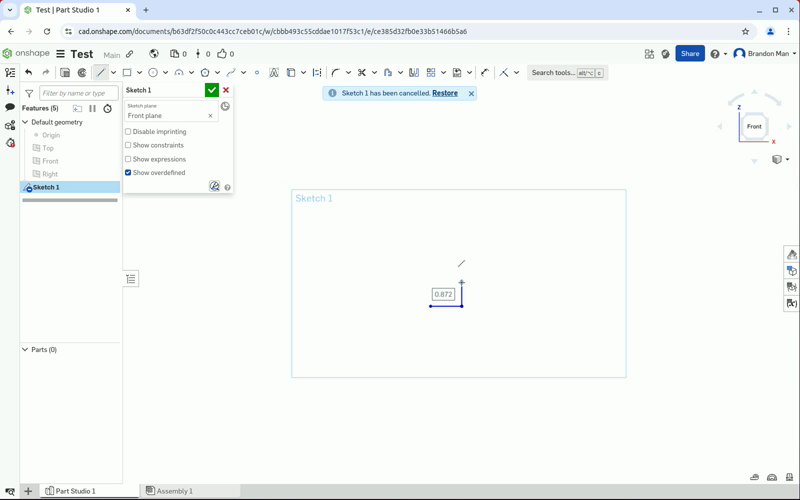
scroll(-6)
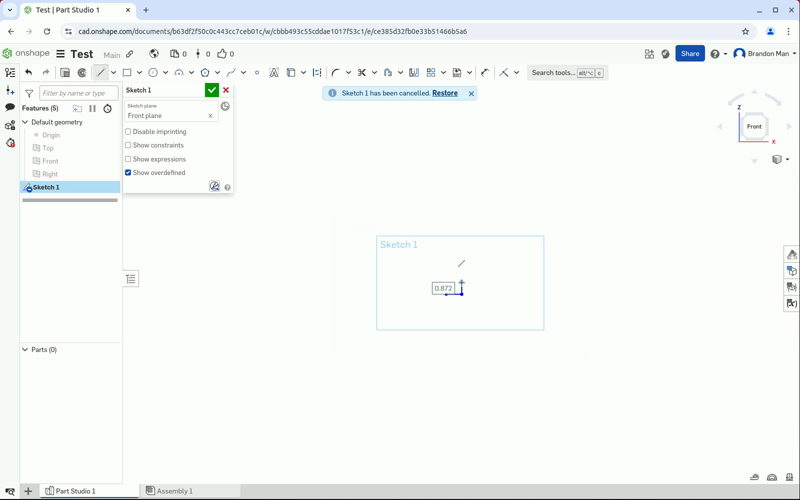
scroll(-6)
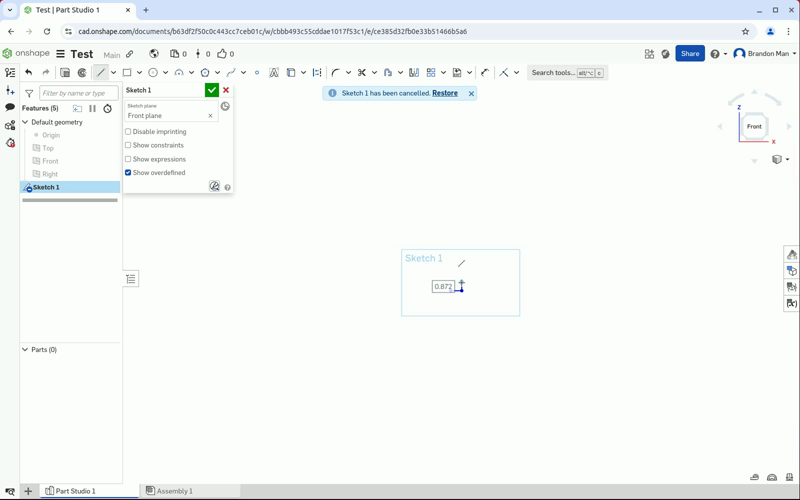
scroll(-6)
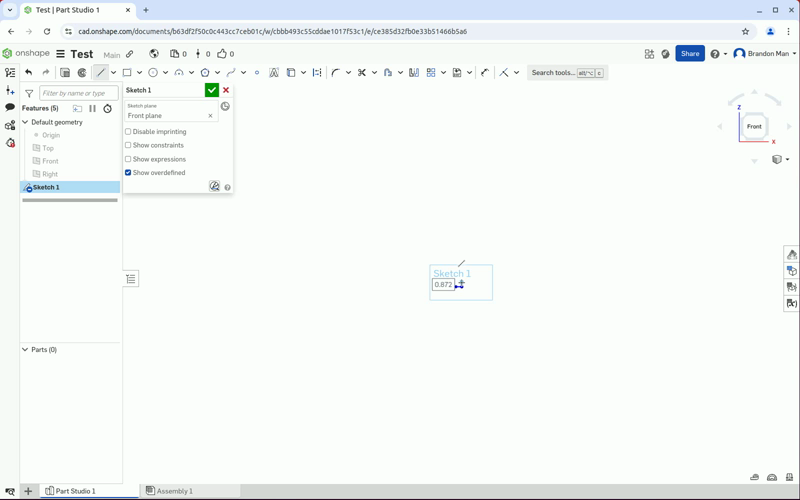
key_up(shift)
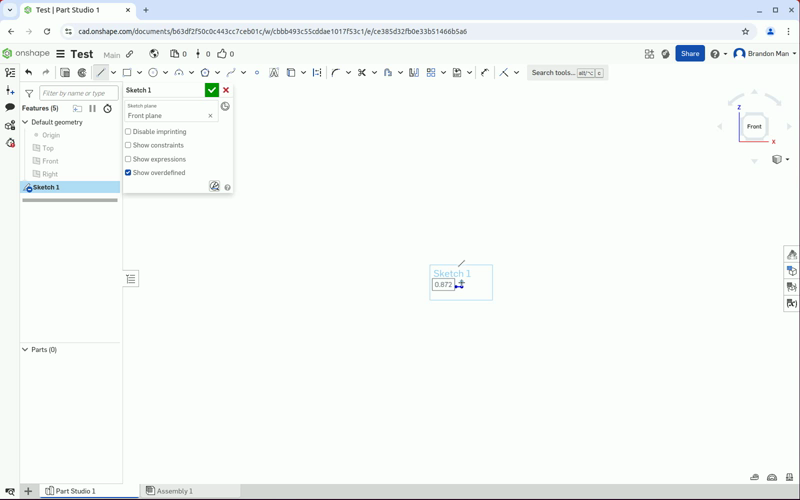
key_down(shift)
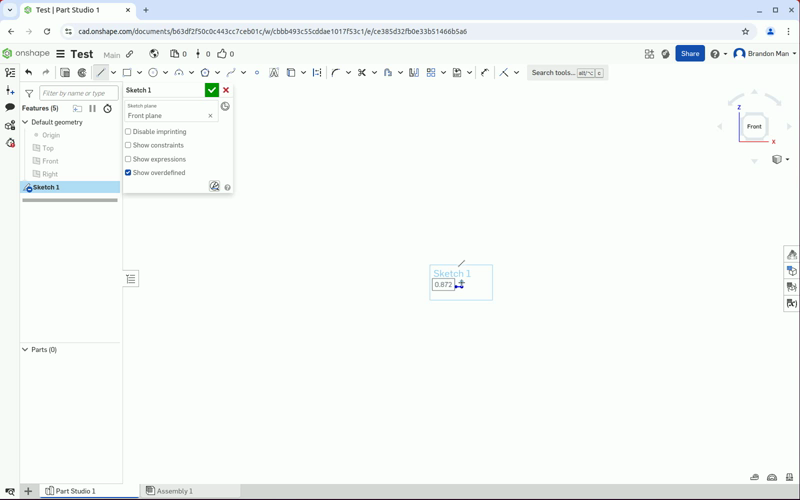
mouse_move(492, 282)
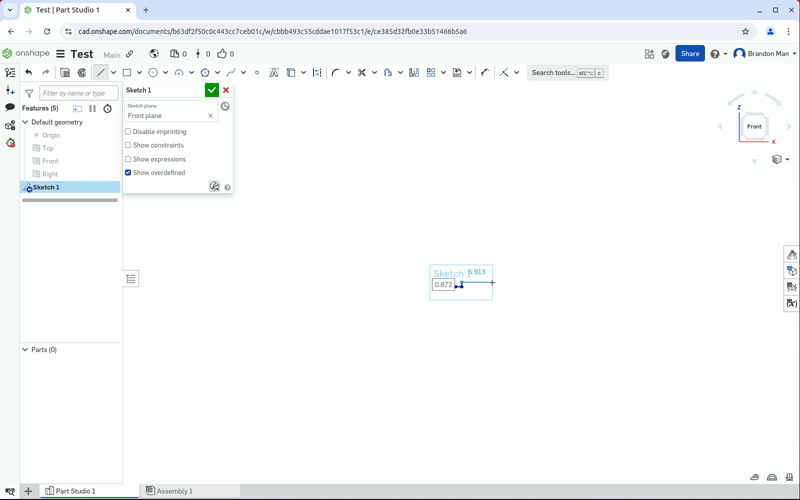
mouse_move(456, 282)
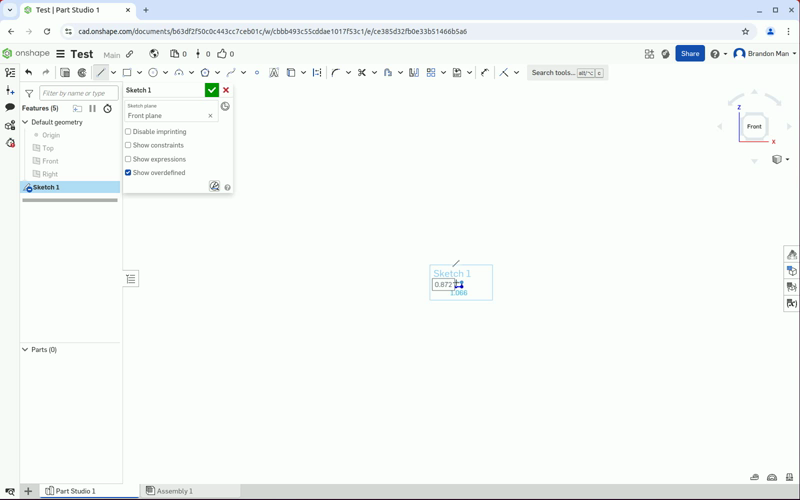
scroll(6)
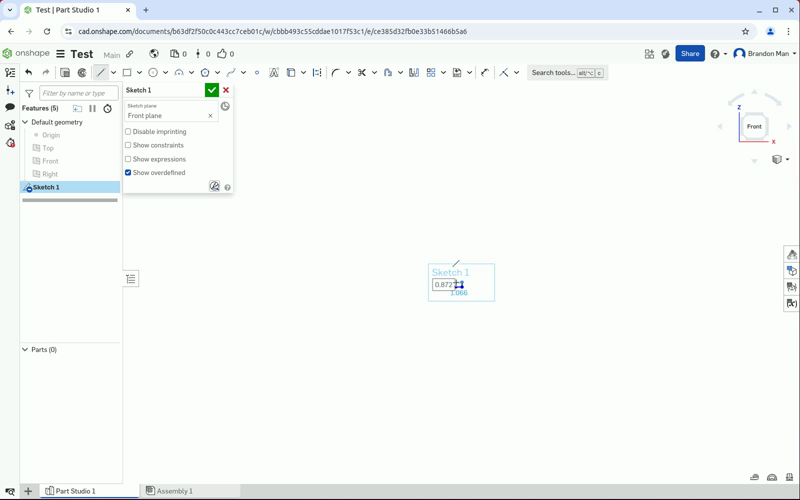
scroll(6)
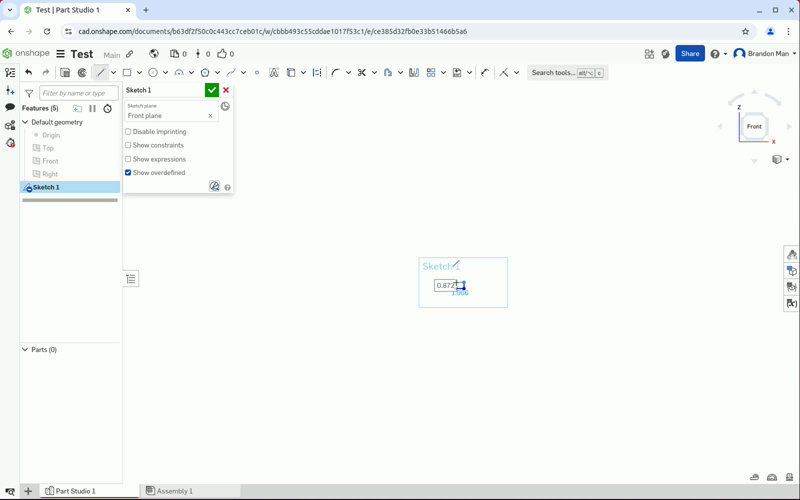
scroll(6)
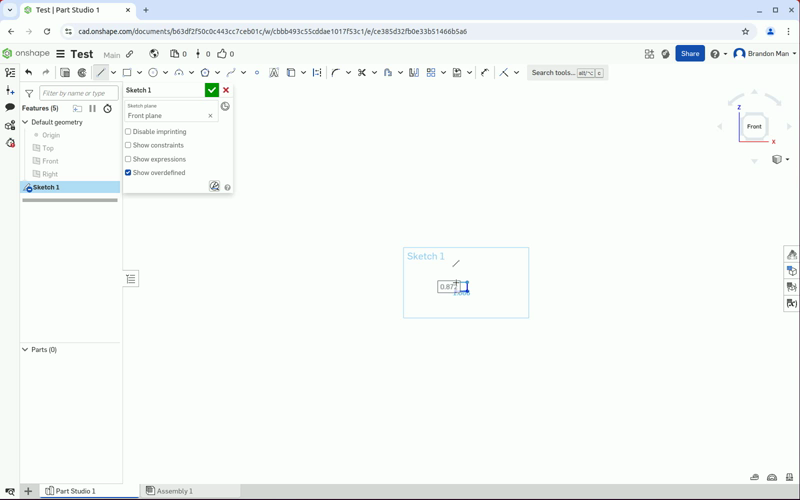
scroll(6)
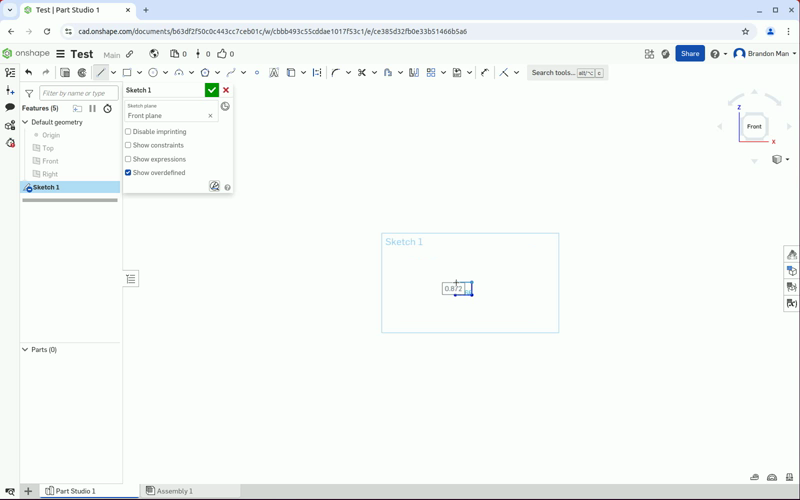
scroll(6)
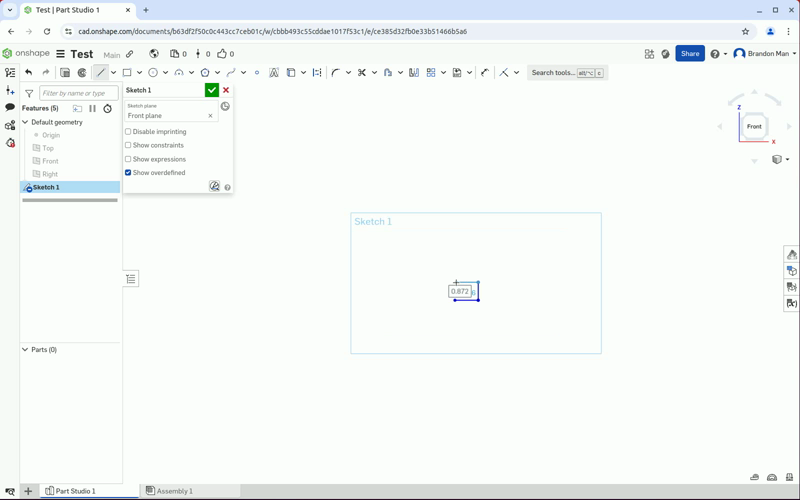
scroll(6)
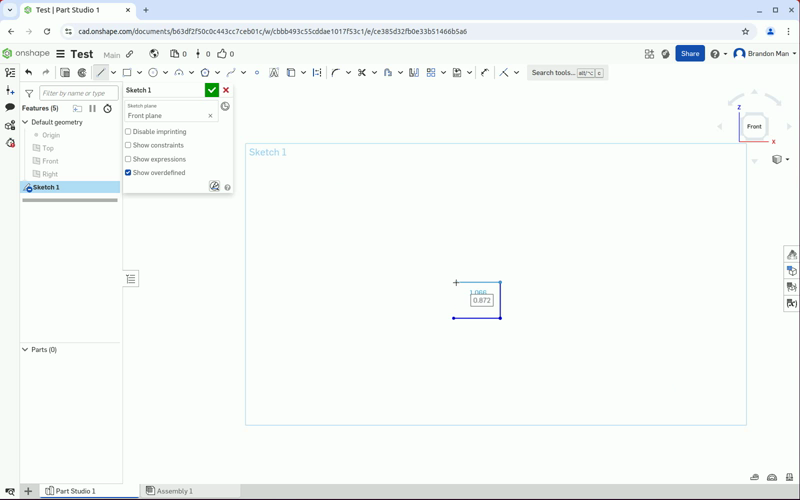
scroll(6)
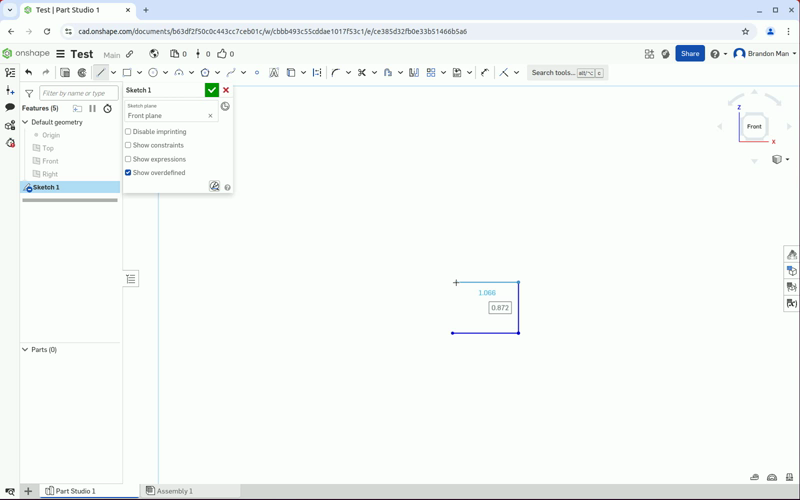
click(456, 282)
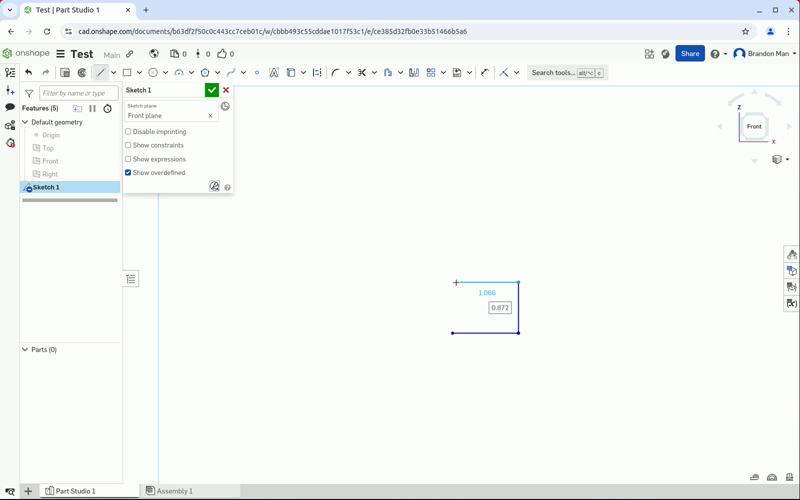
scroll(-6)
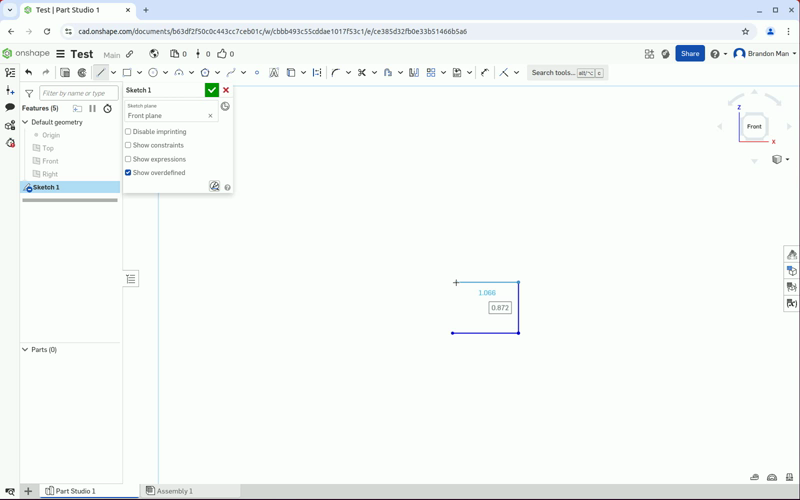
scroll(-6)
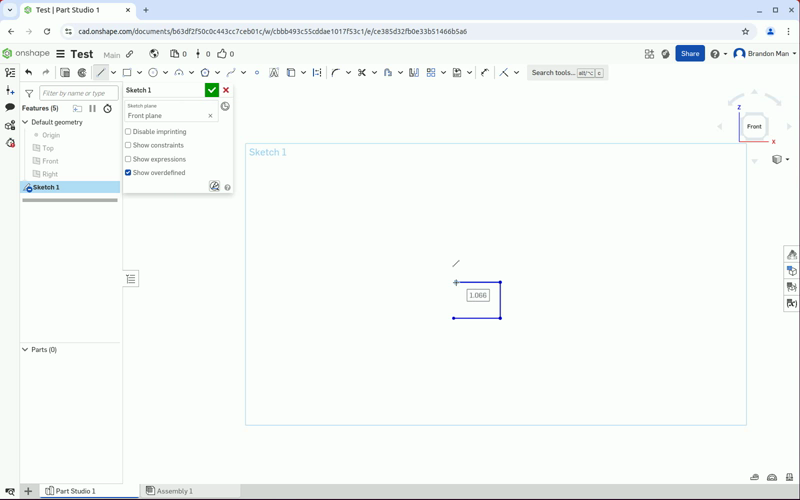
scroll(-6)
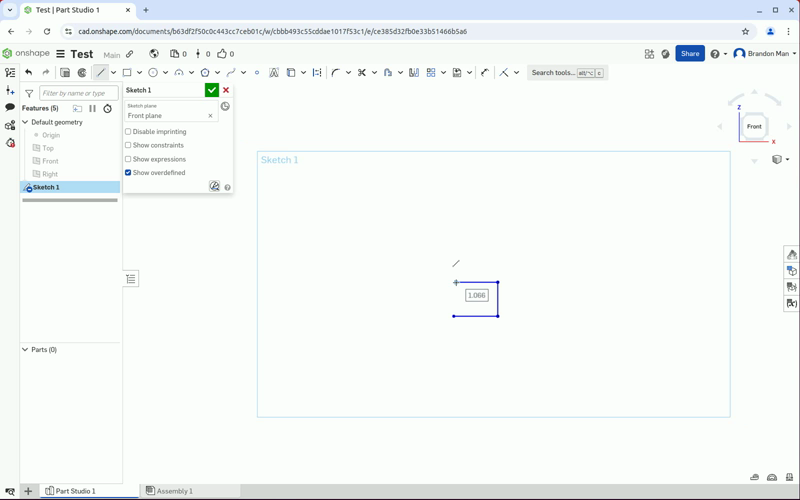
scroll(-6)
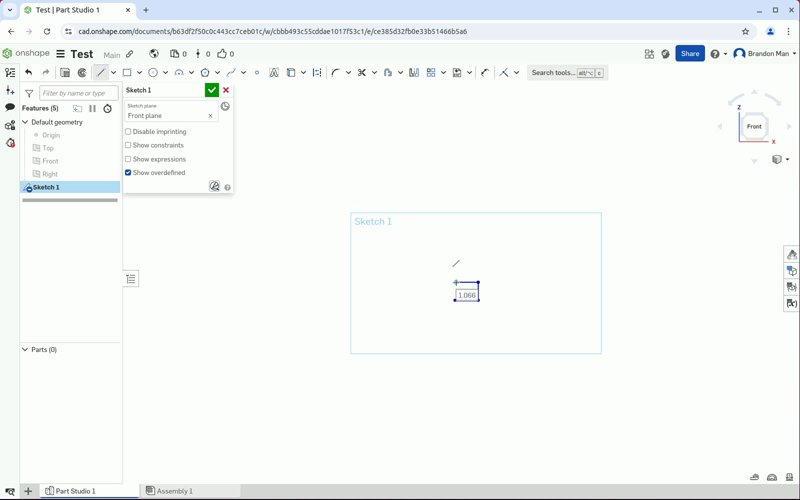
scroll(-6)
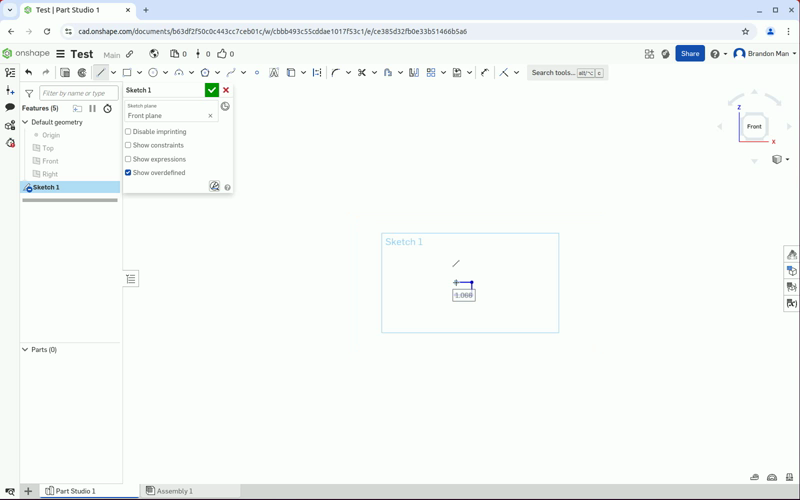
scroll(-6)
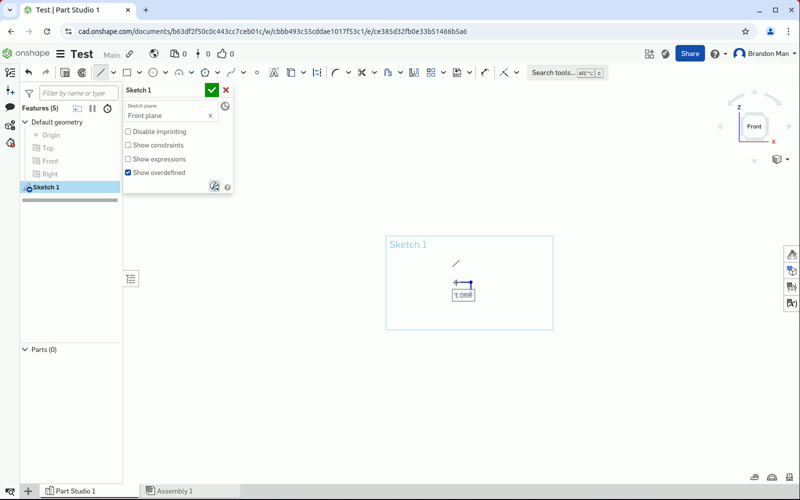
scroll(-6)
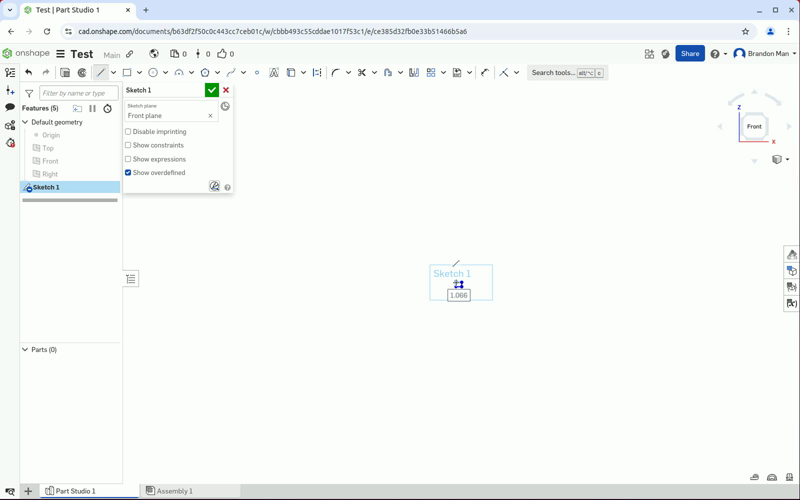
key_up(shift)
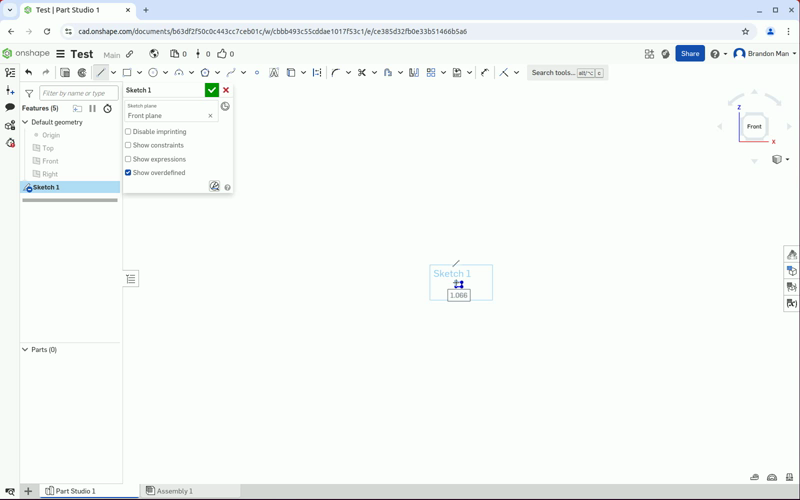
mouse_move(486, 282)
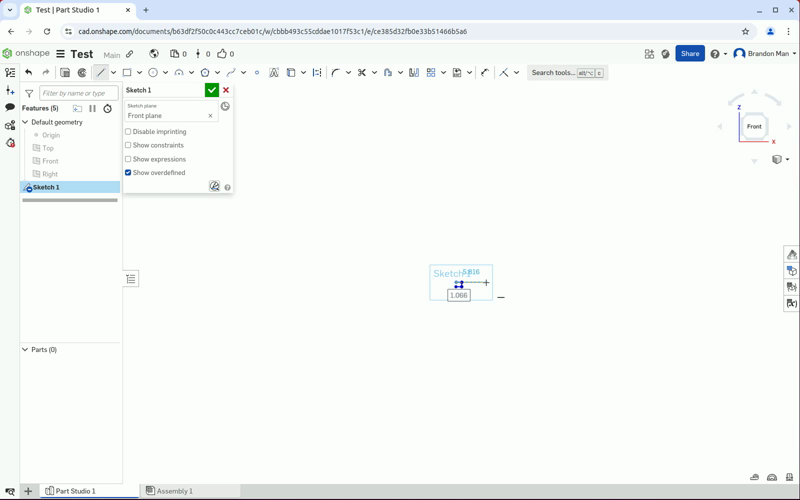
key_down(shift)
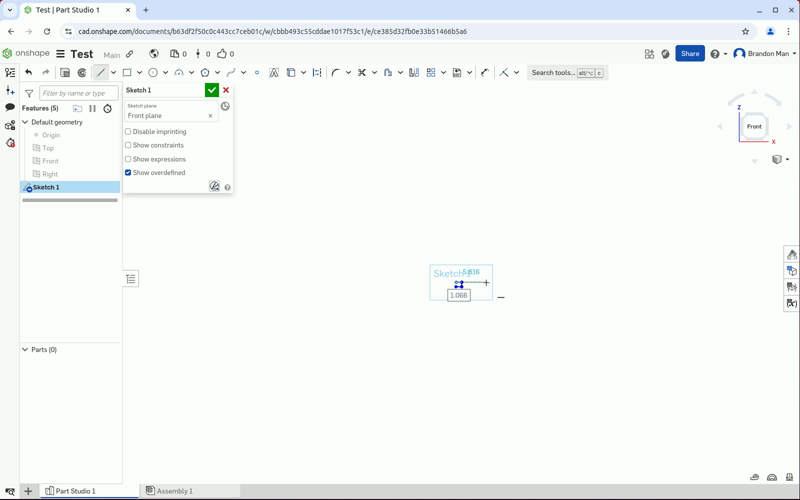
mouse_move(456, 286)
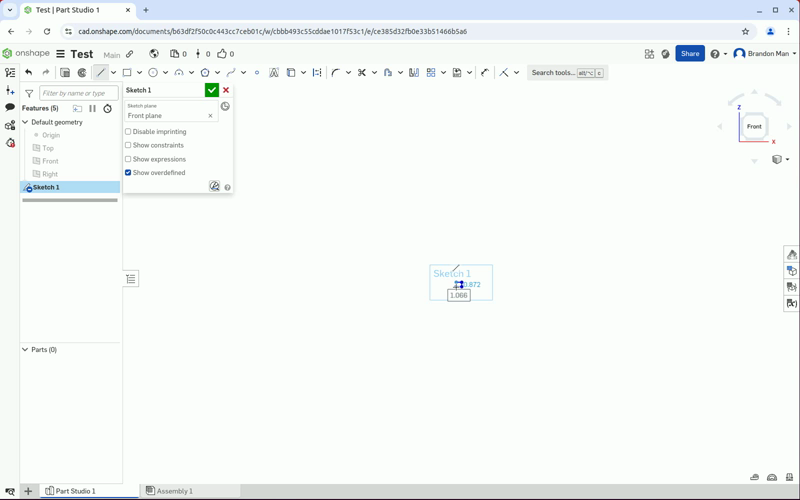
scroll(6)
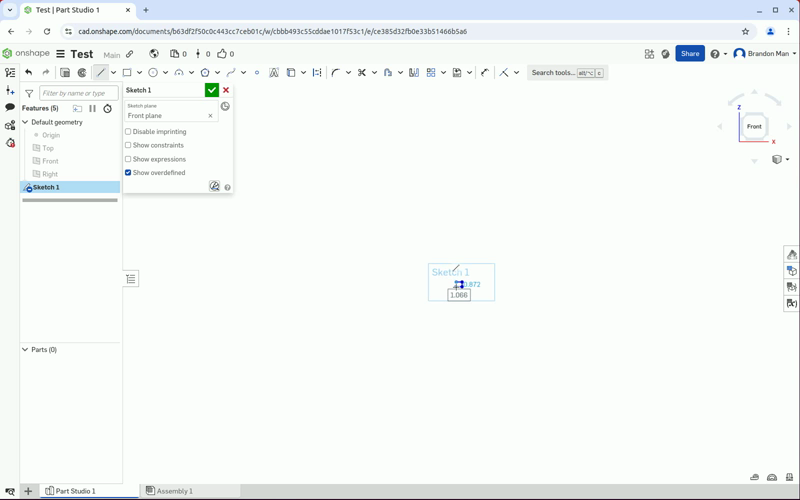
scroll(6)
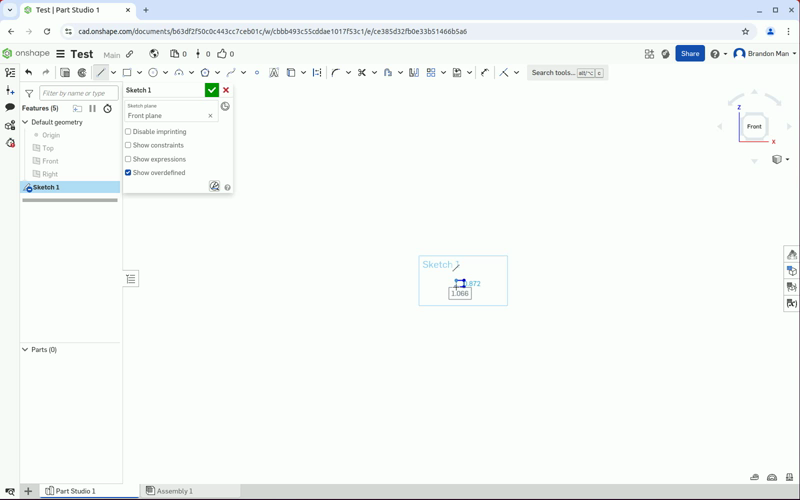
scroll(6)
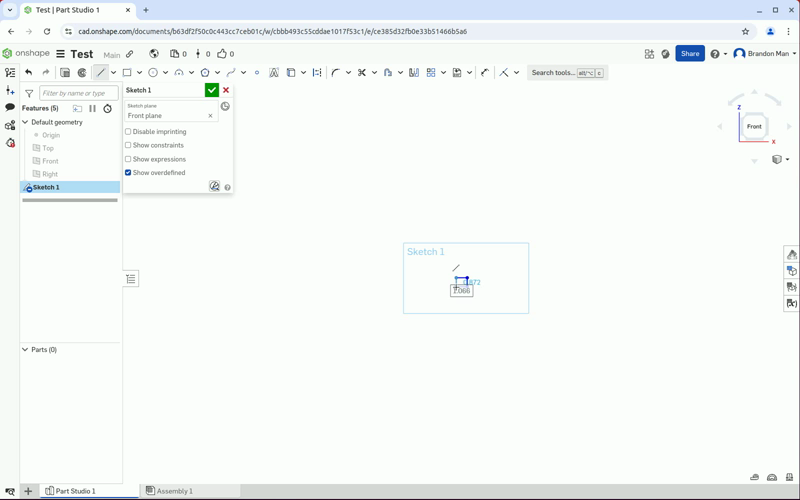
scroll(6)
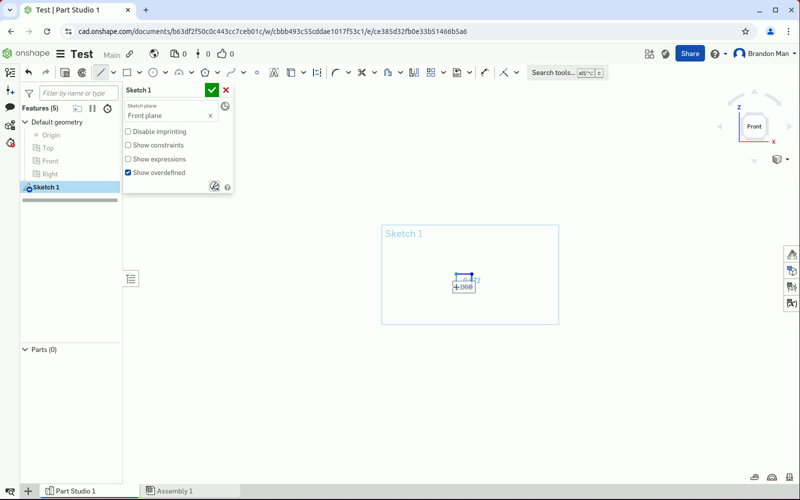
scroll(6)
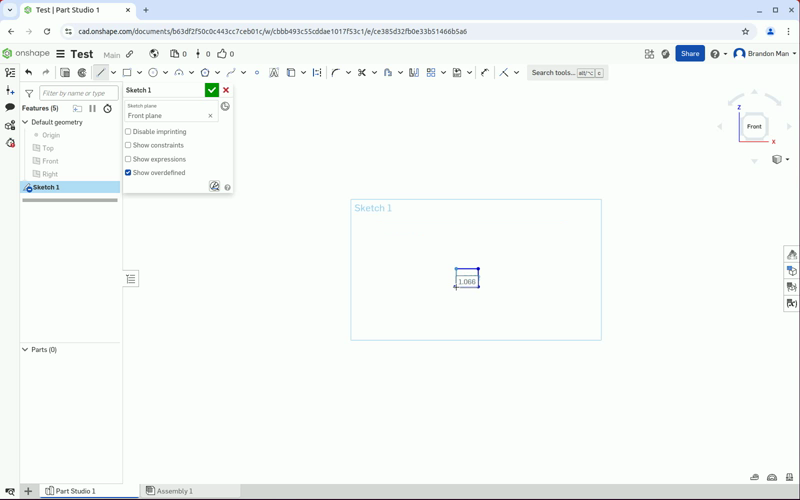
scroll(6)
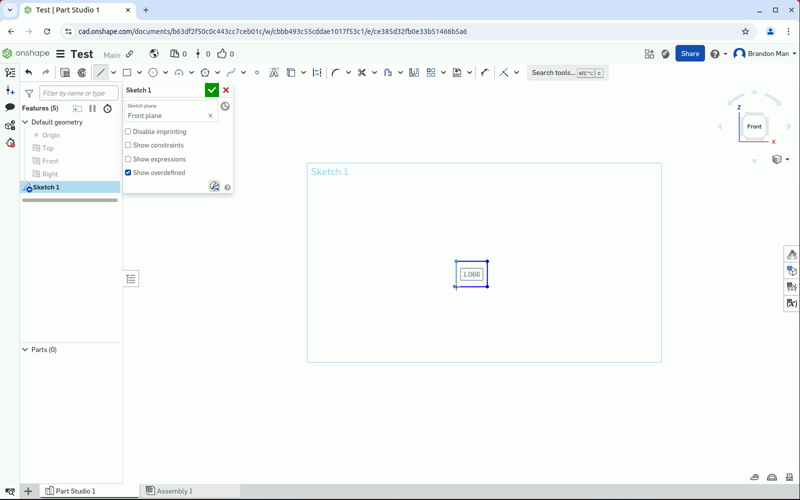
scroll(6)
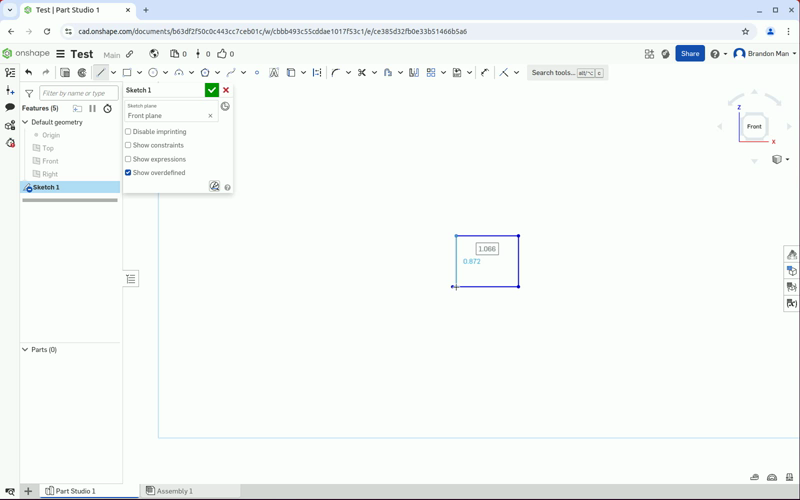
key_up(shift)
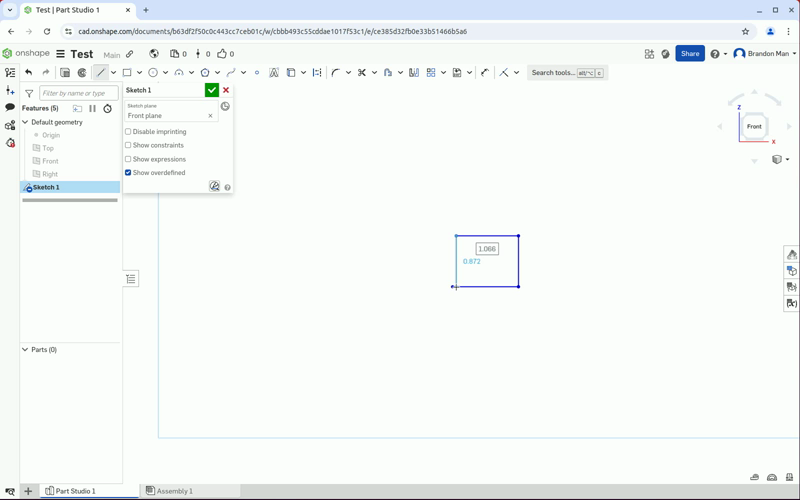
click(456, 286)
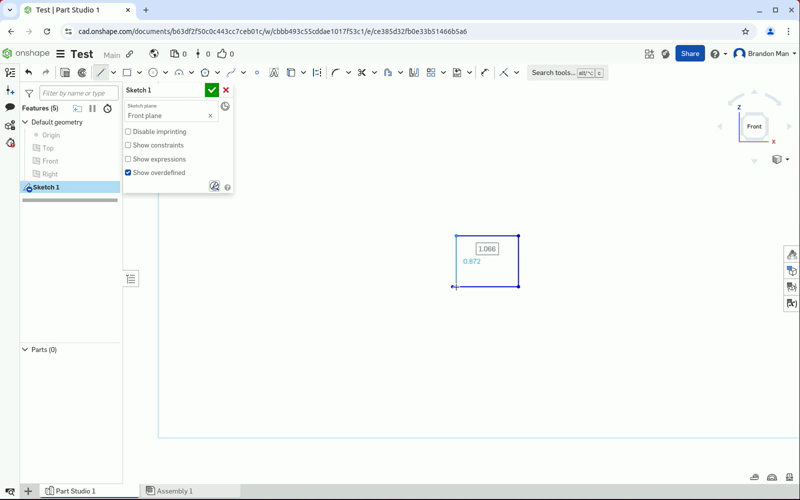
scroll(-6)
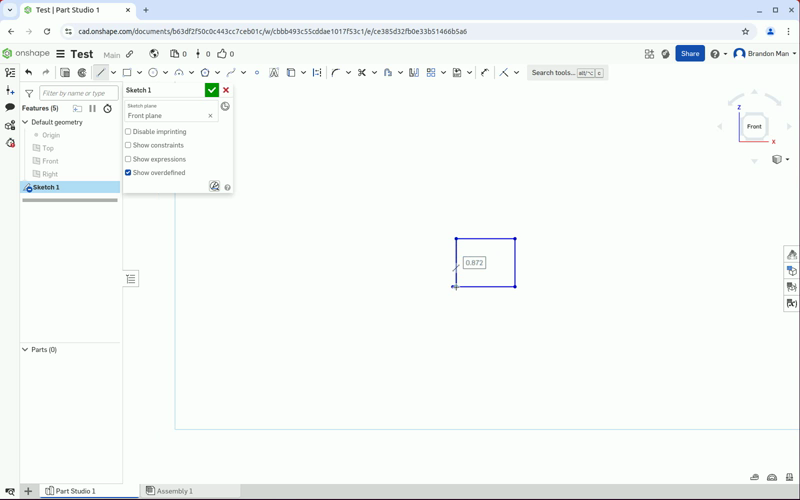
scroll(-6)
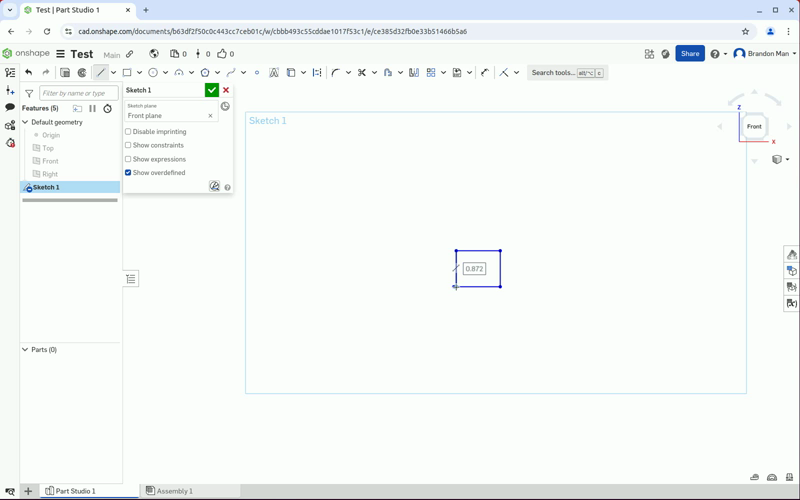
scroll(-6)
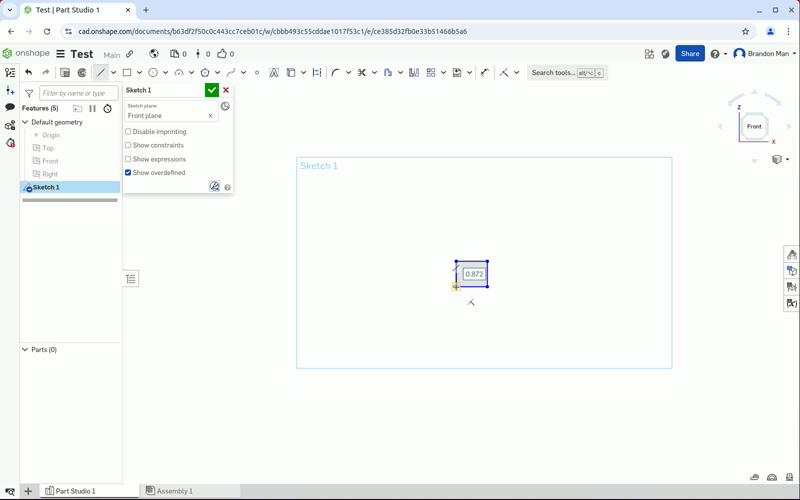
scroll(-6)
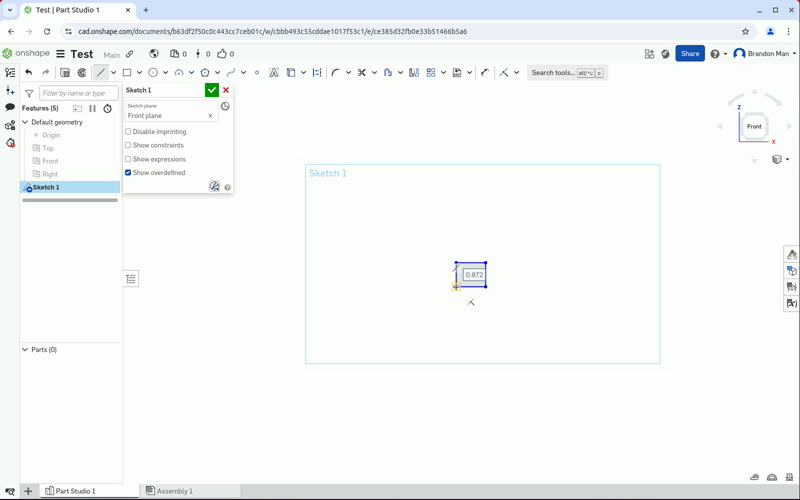
scroll(-6)
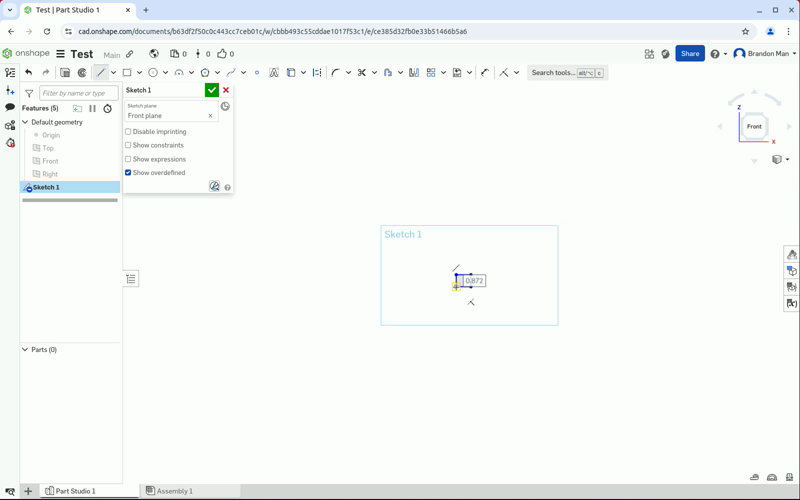
scroll(-6)
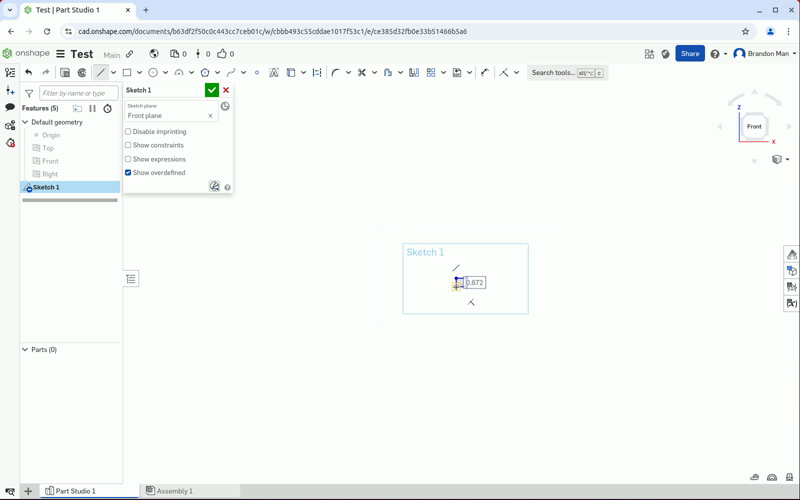
scroll(-6)
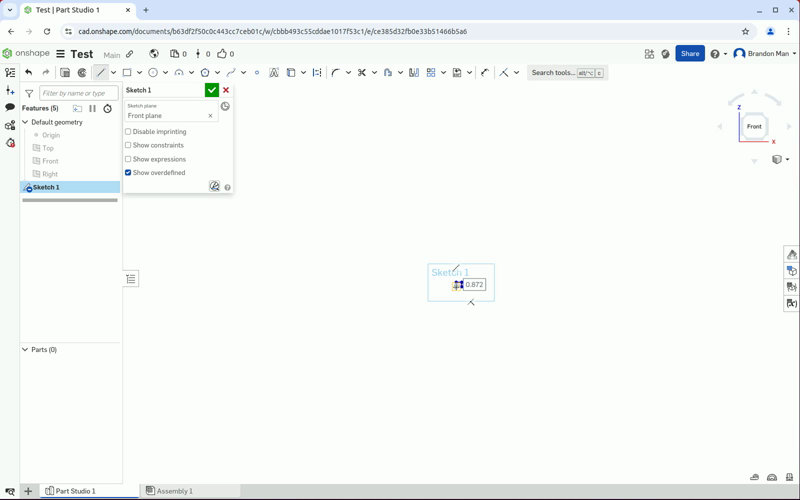
key(esc)
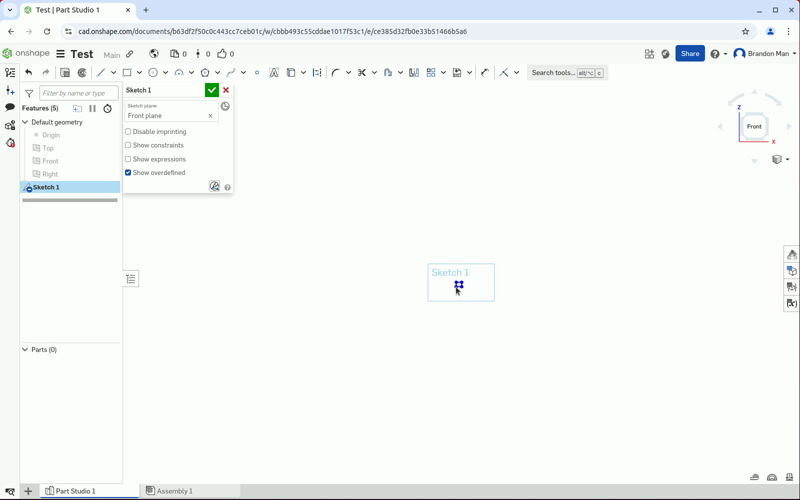
mouse_move(458, 283)
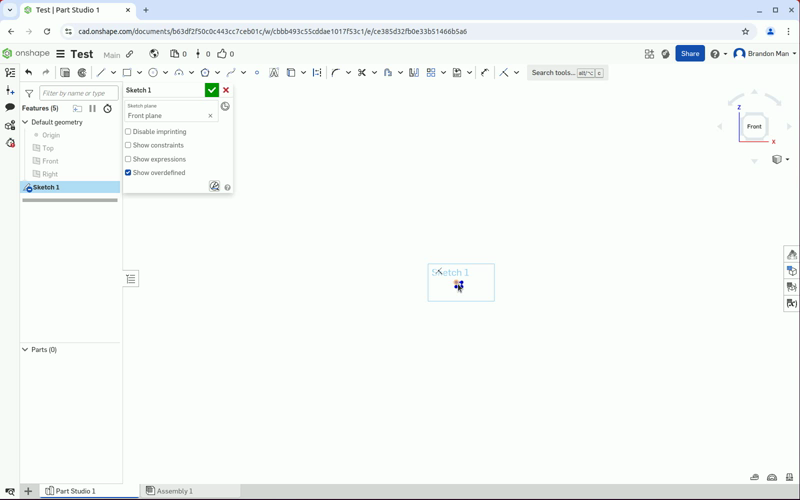
scroll(6)
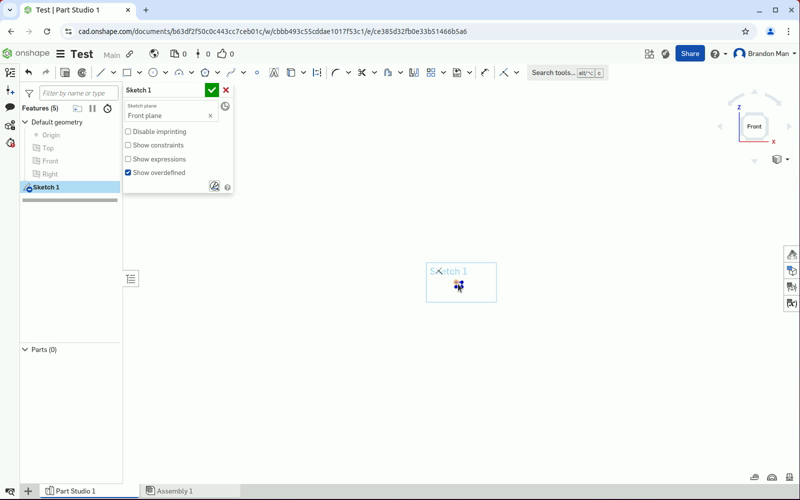
scroll(6)
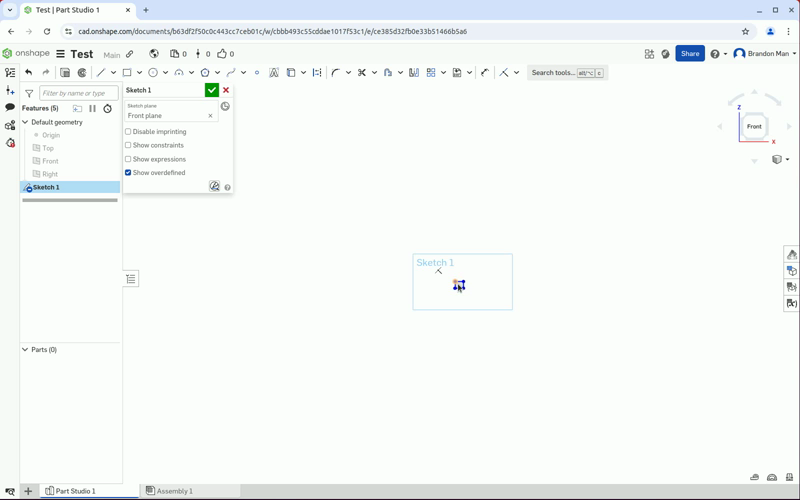
scroll(6)
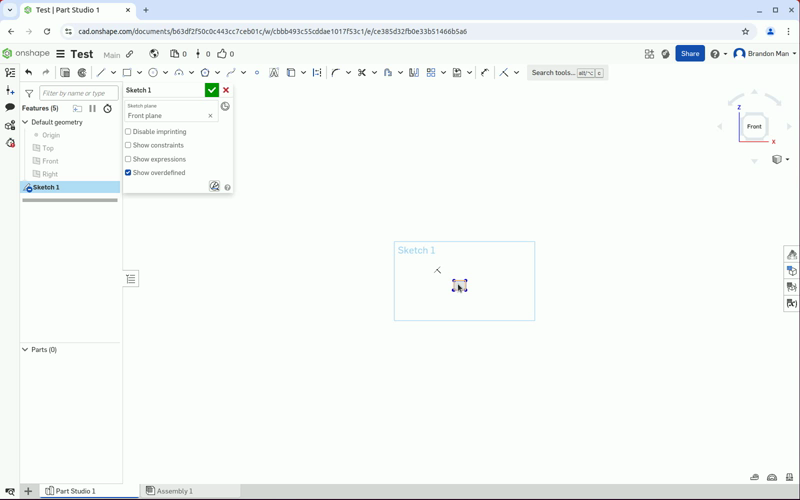
scroll(6)
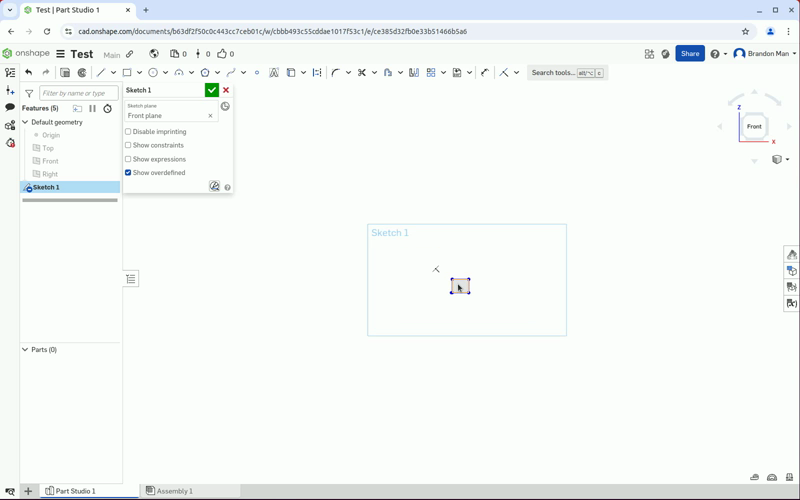
scroll(6)
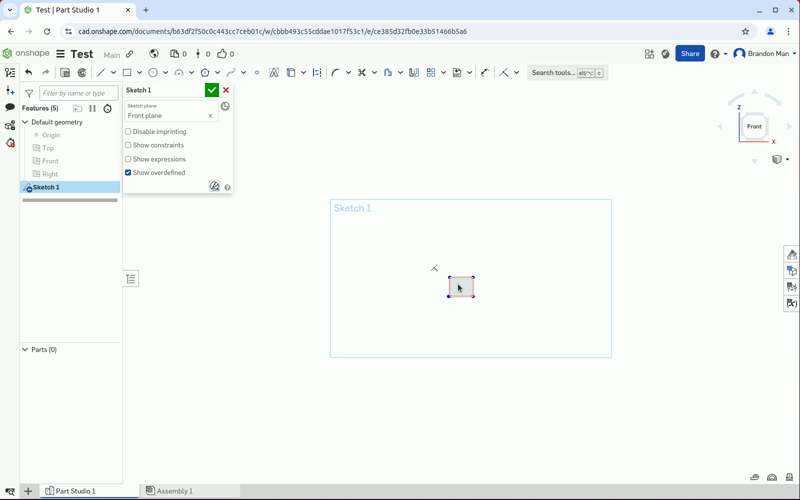
scroll(6)
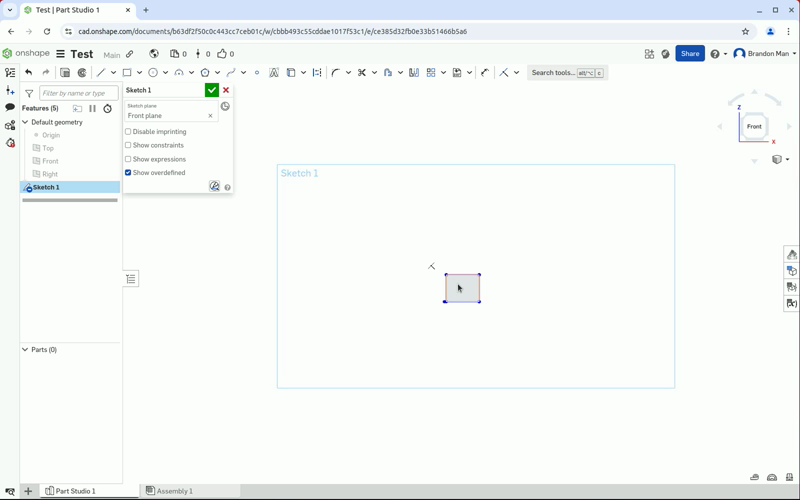
scroll(6)
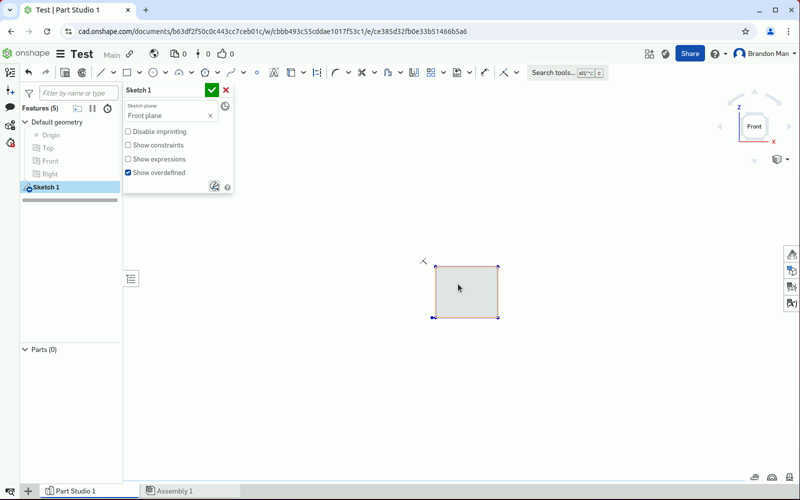
click(458, 283)
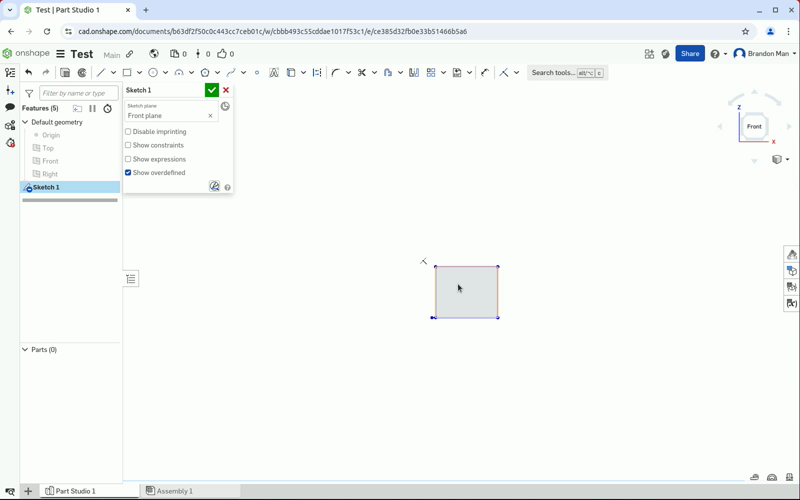
scroll(-6)
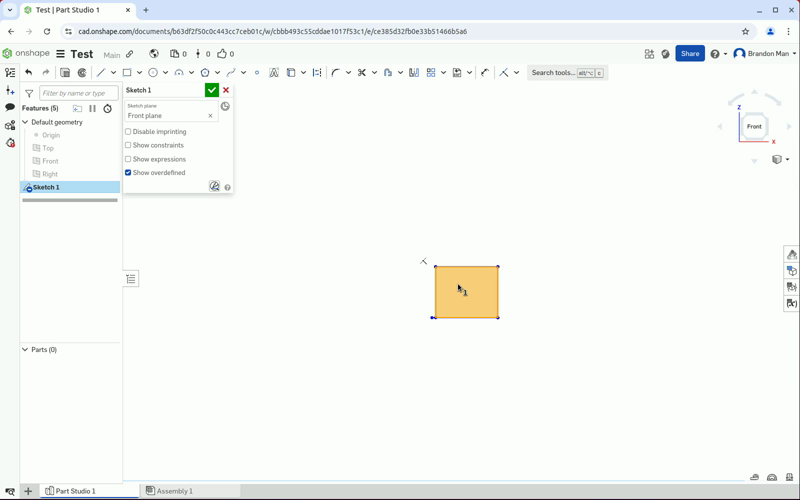
scroll(-6)
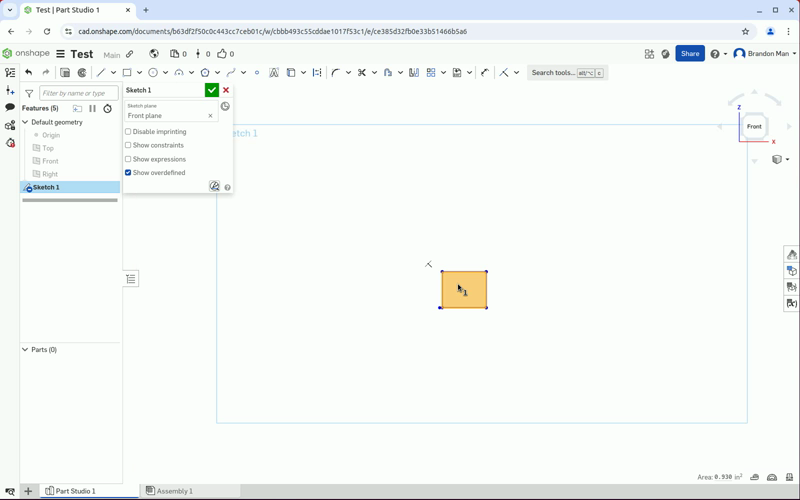
scroll(-6)
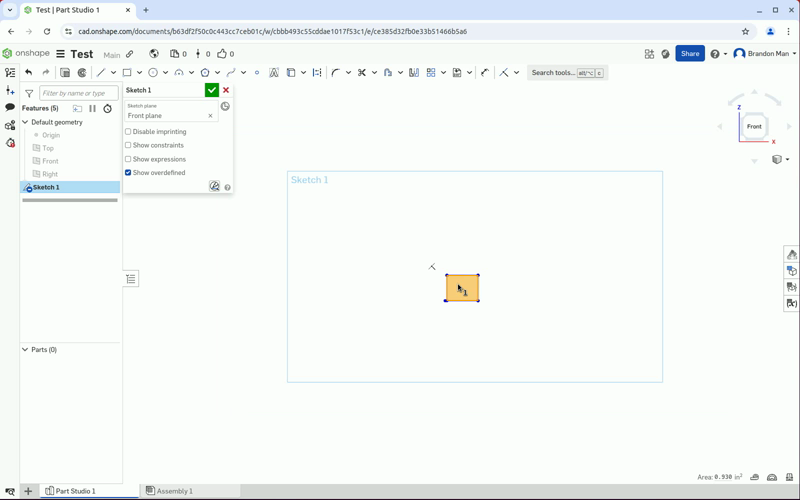
scroll(-6)
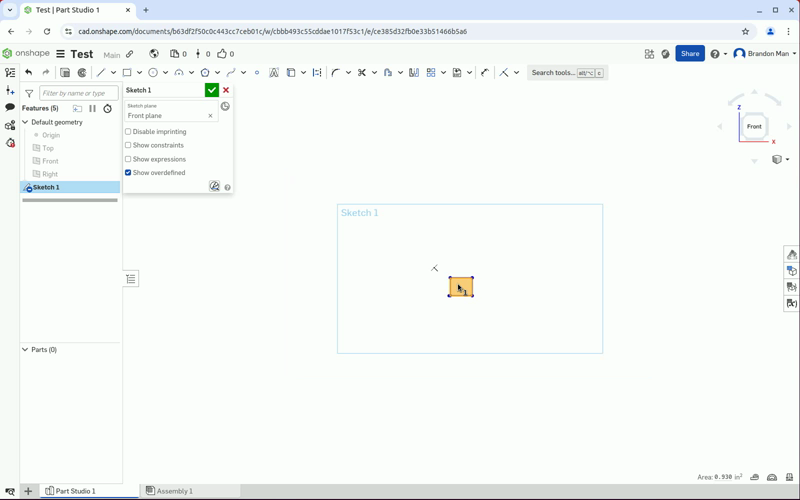
scroll(-6)
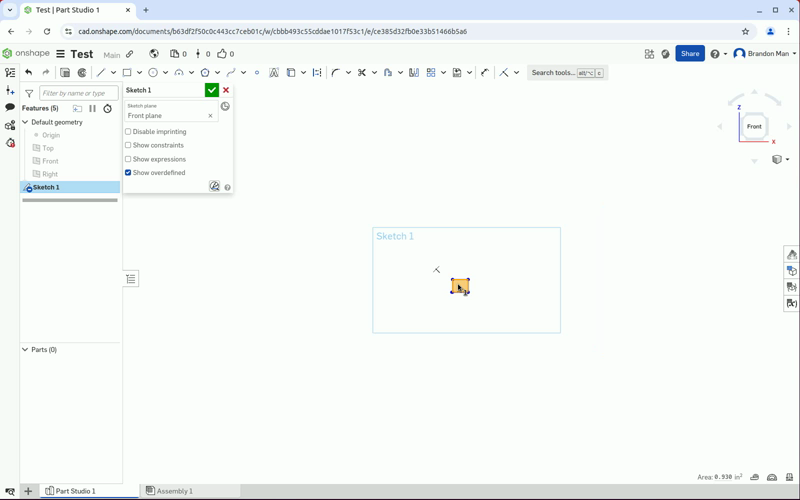
scroll(-6)
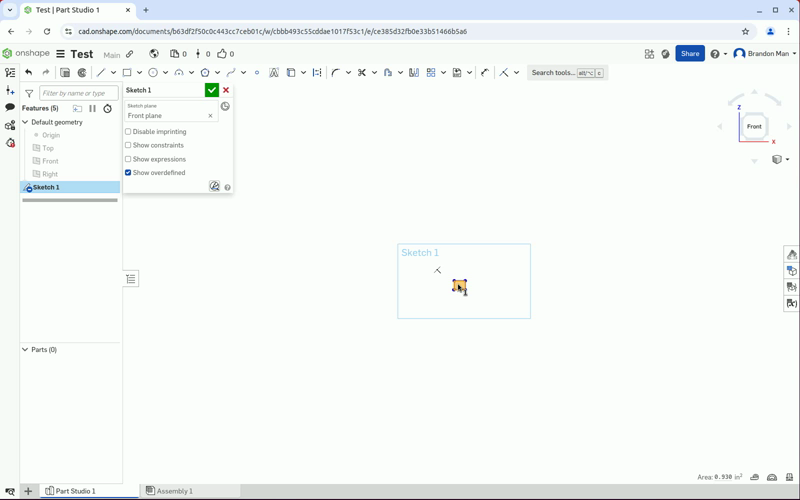
scroll(-6)
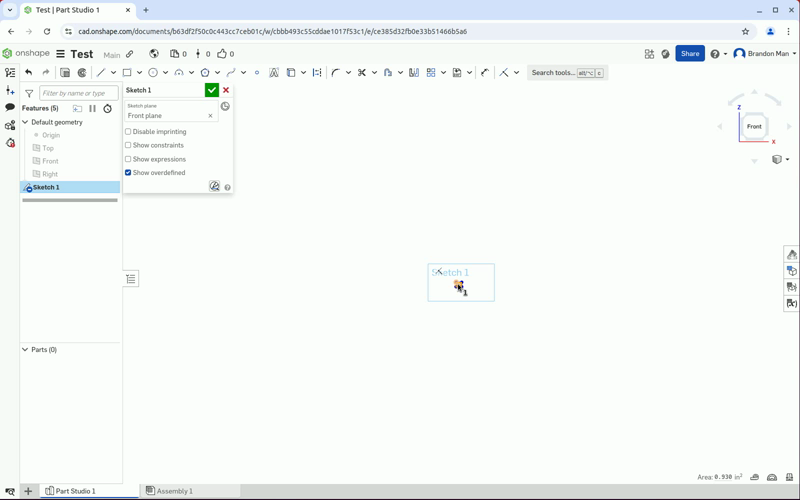
mouse_move(73, 352)
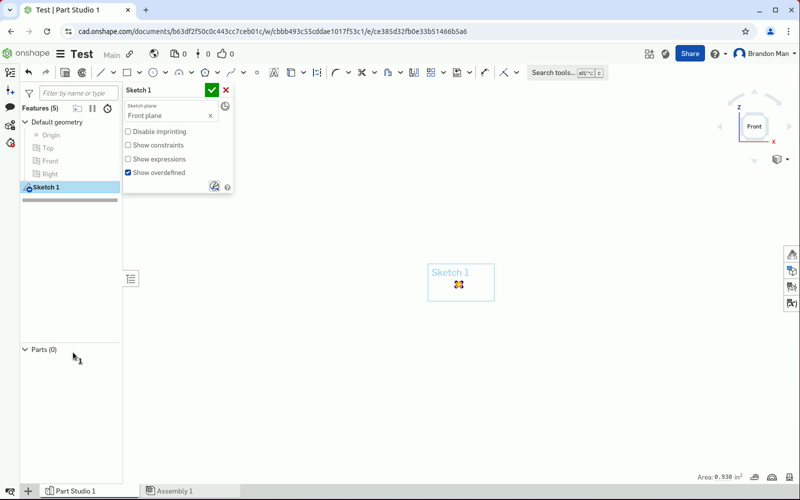
key(shift+y)
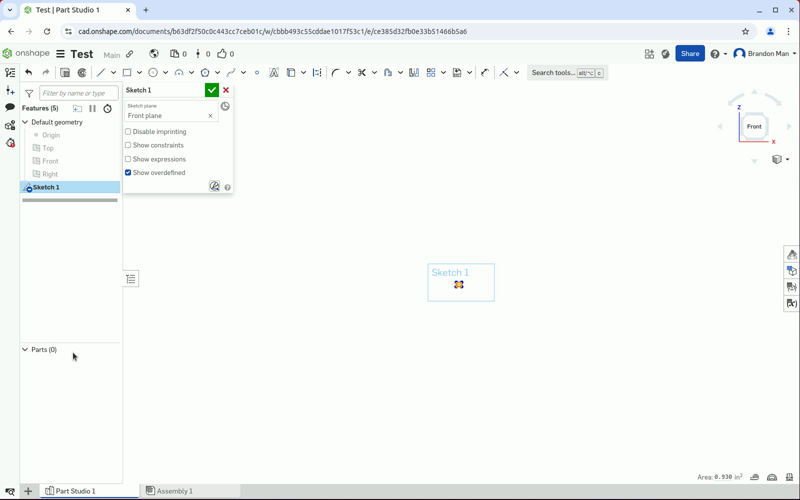
key(shift+e)
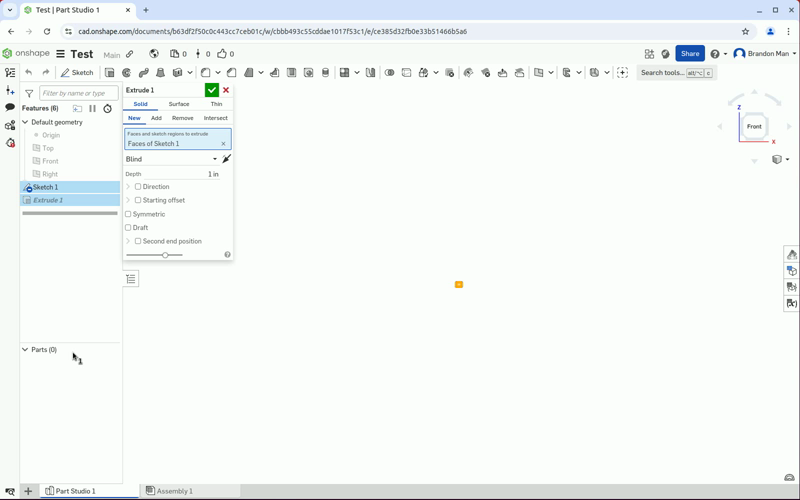
mouse_move(143, 106)
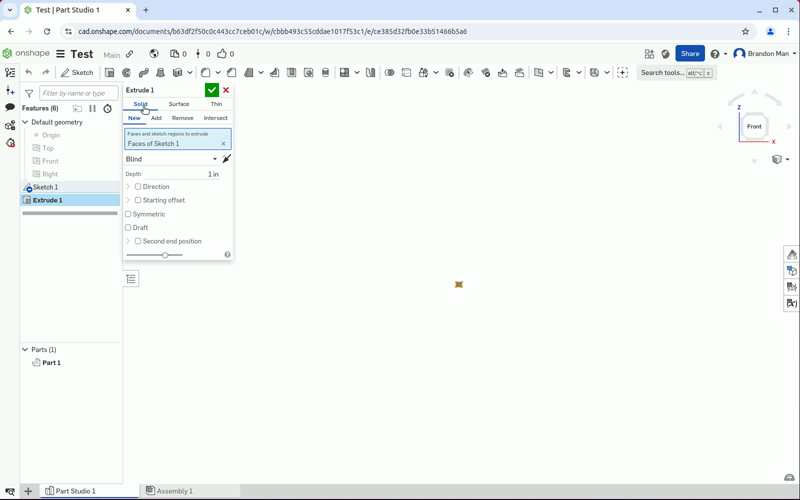
click(143, 106)
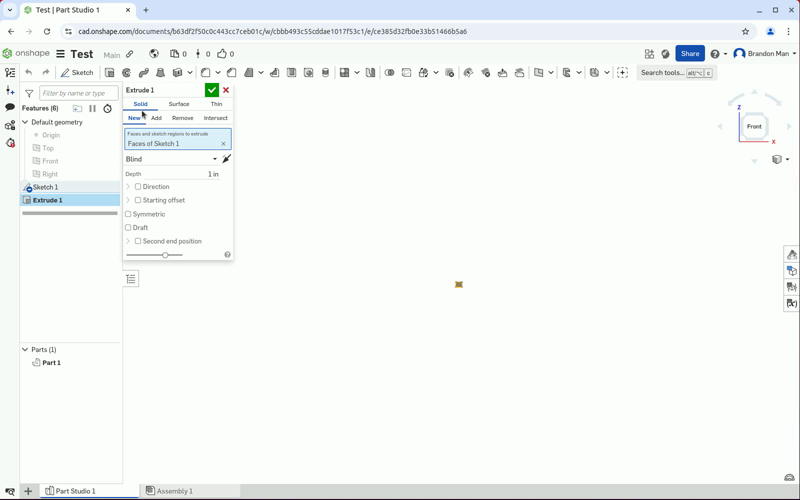
mouse_move(137, 120)
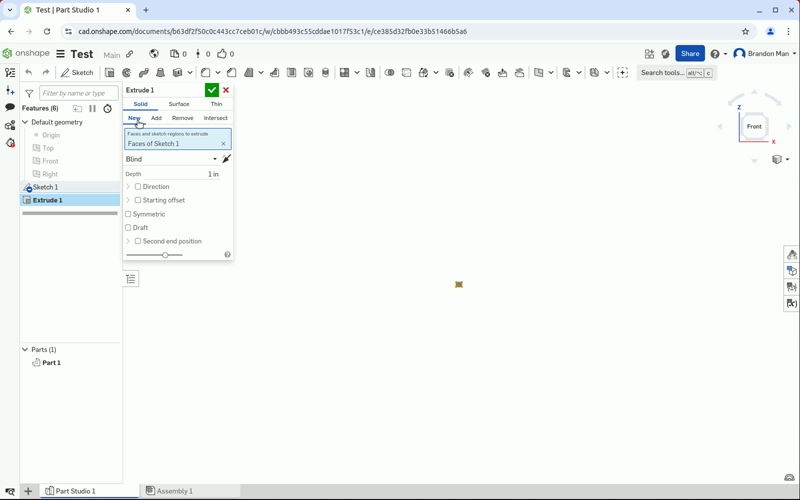
click(137, 120)
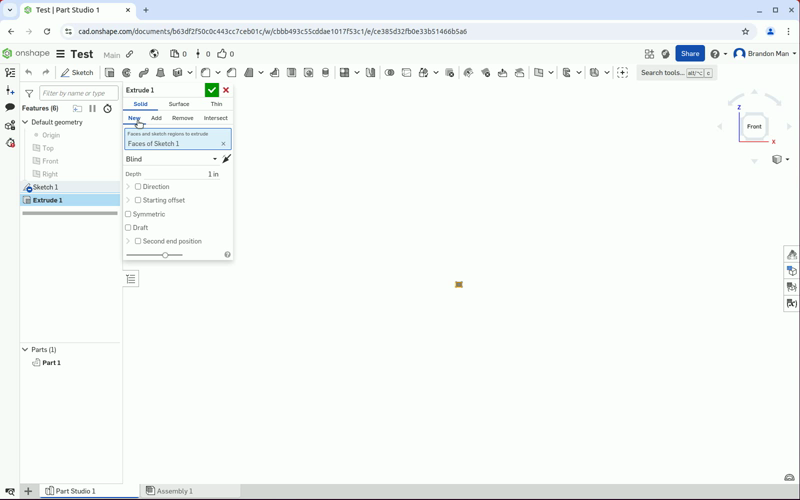
key(tab, 4)
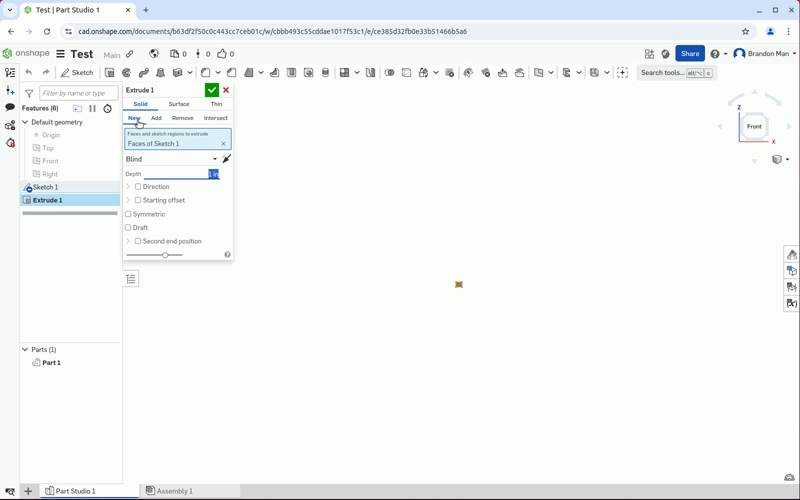
text(23.108)
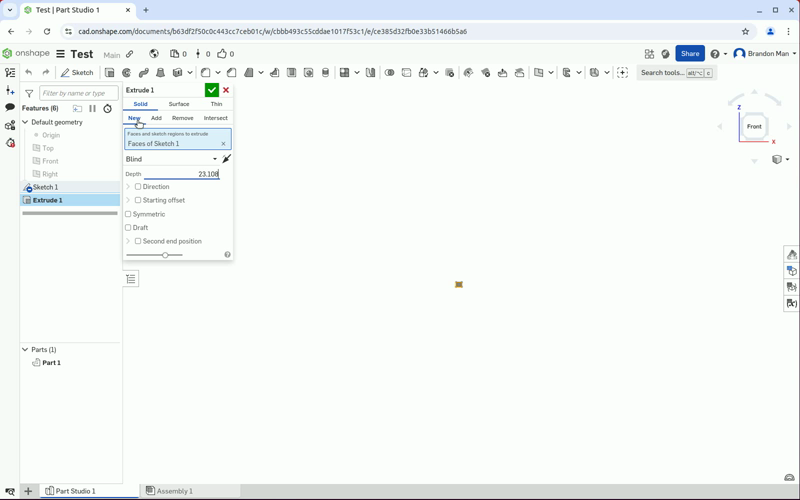
key(enter)
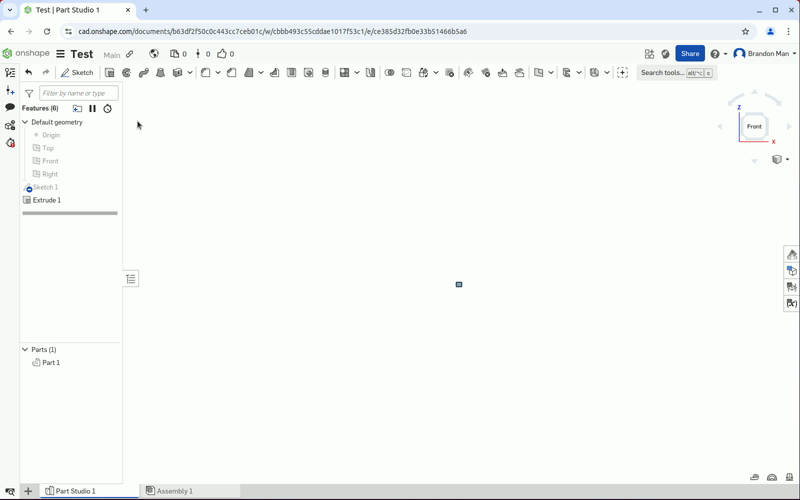
key(shift+h)
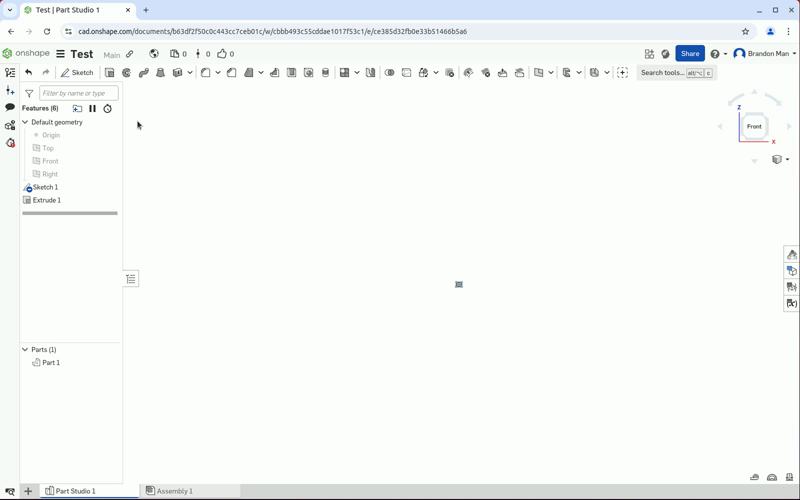
key(shift+h)
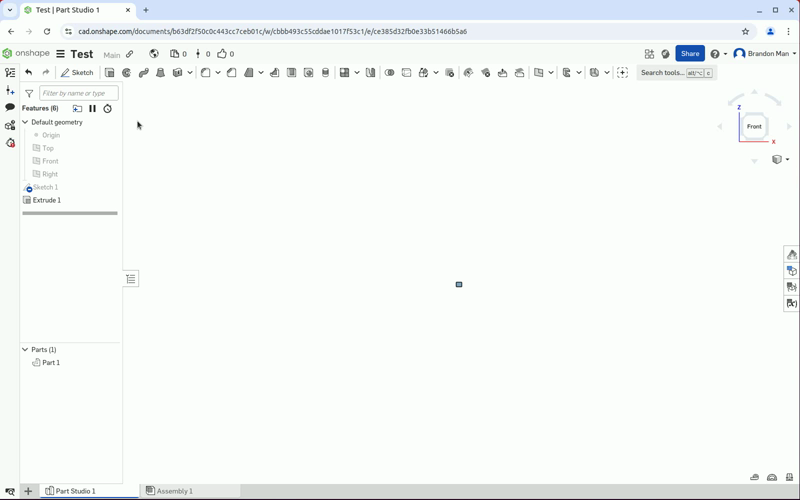
mouse_move(73, 189)
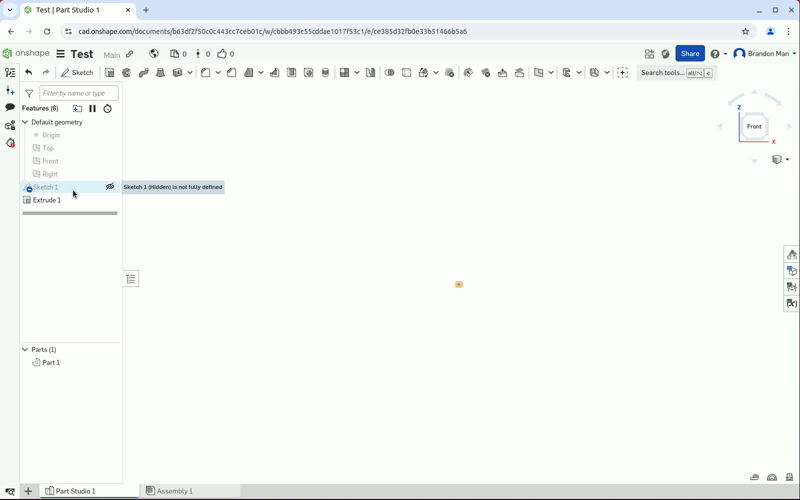
click(73, 189)
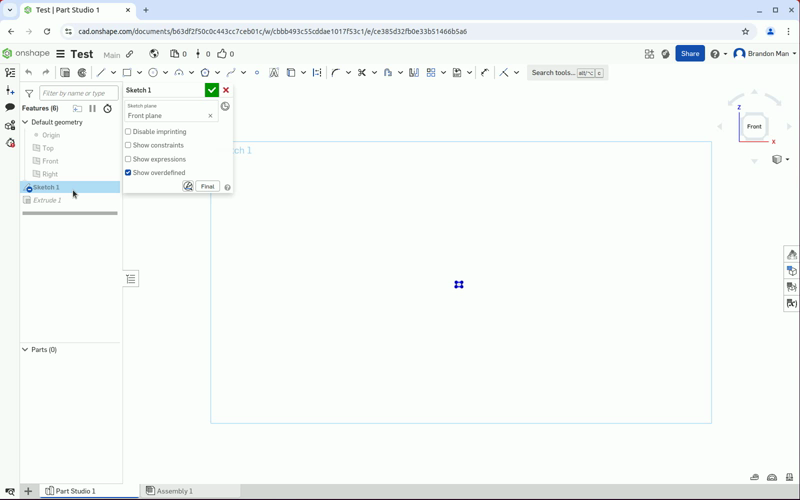
mouse_move(229, 92)
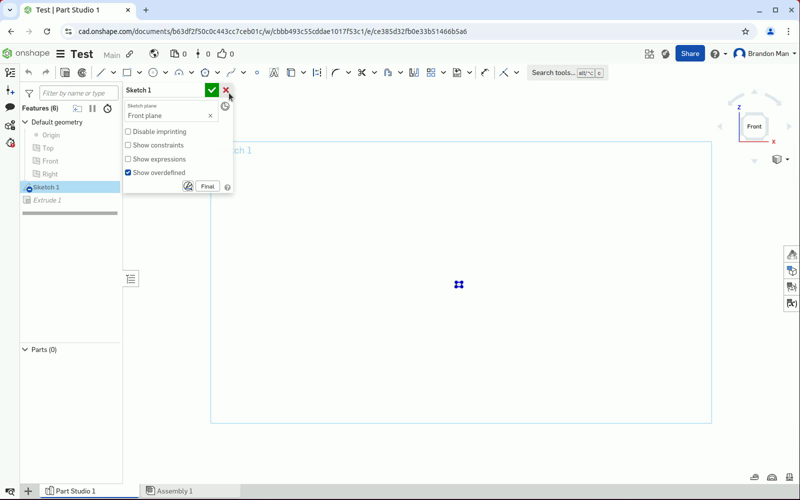
click(229, 92)
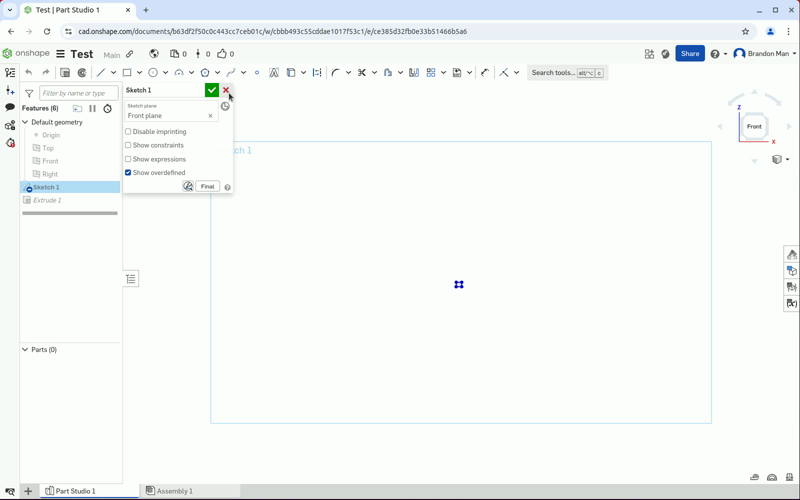
key(shift+s)
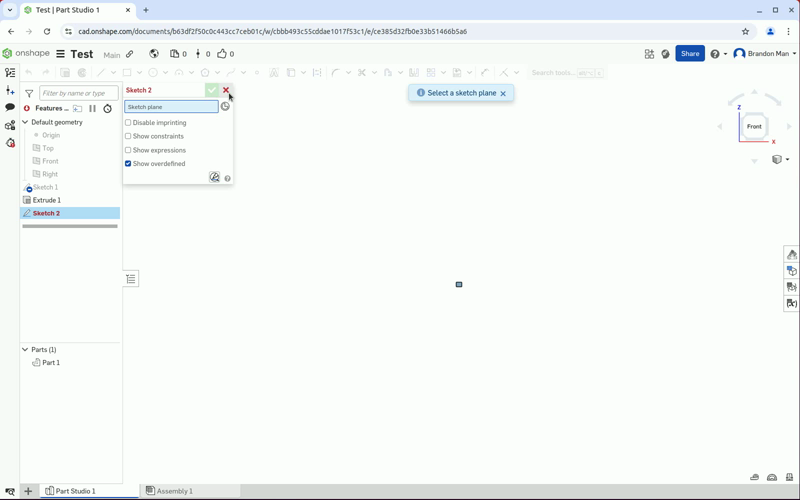
mouse_move(73, 163)
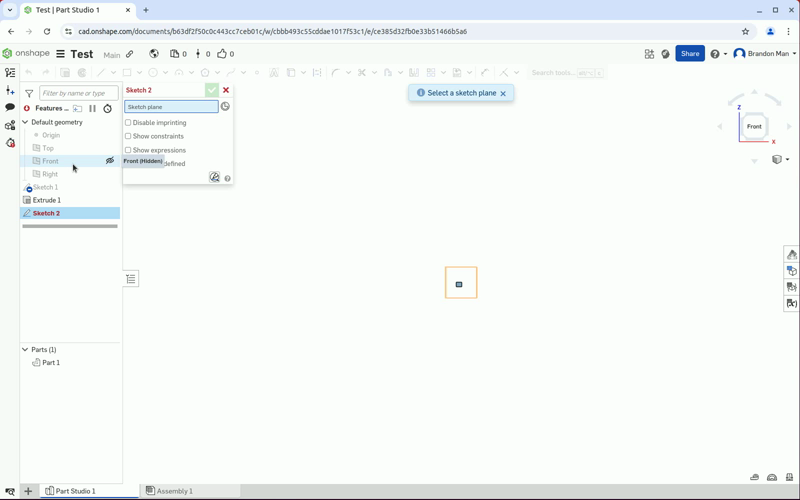
click(73, 163)
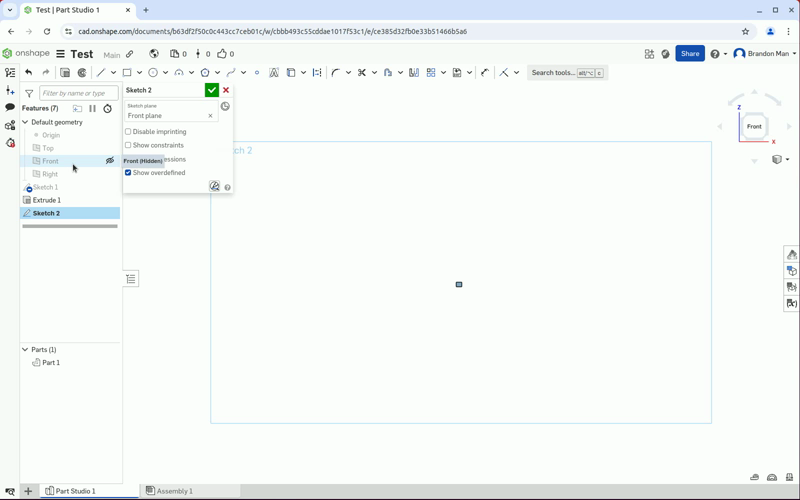
mouse_move(73, 352)
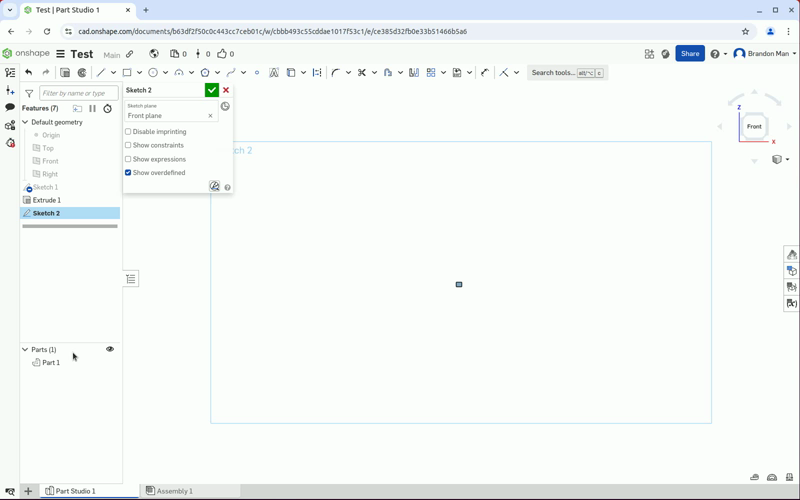
key(y)
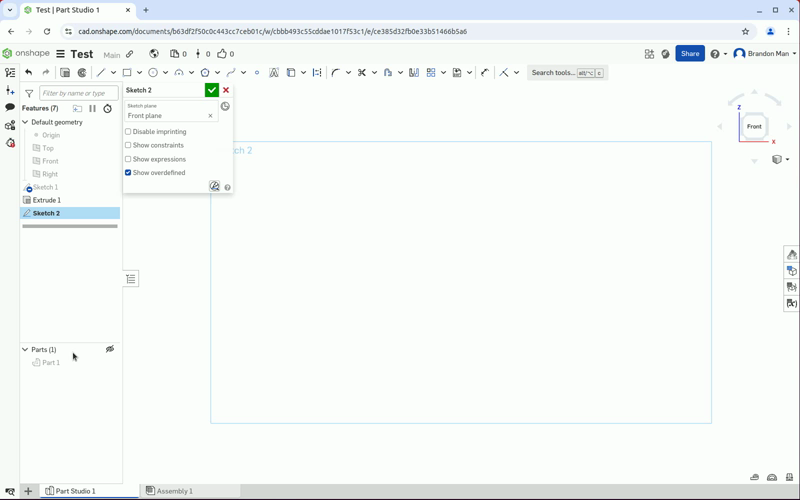
key(l)
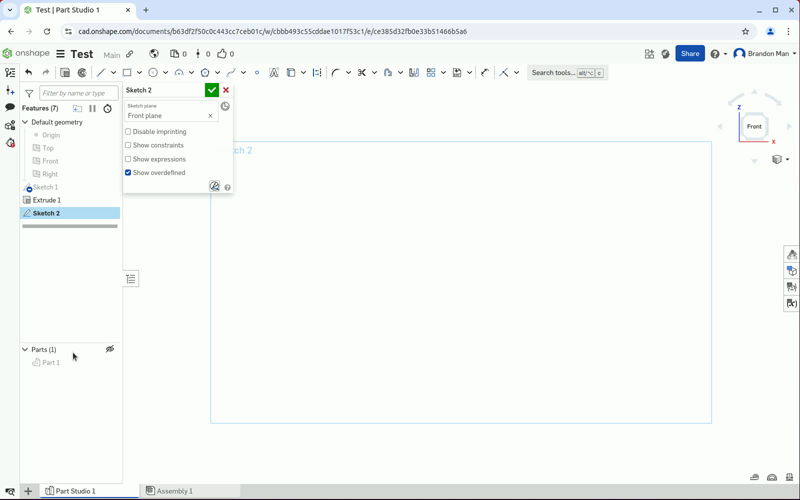
key_down(shift)
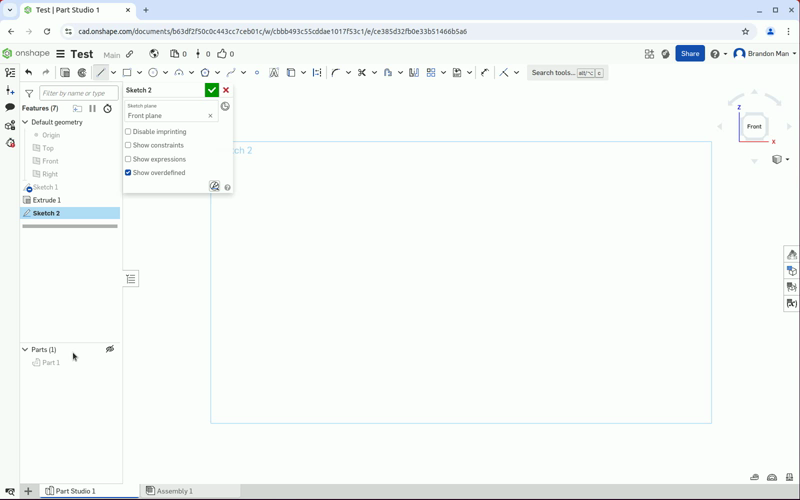
mouse_move(460, 280)
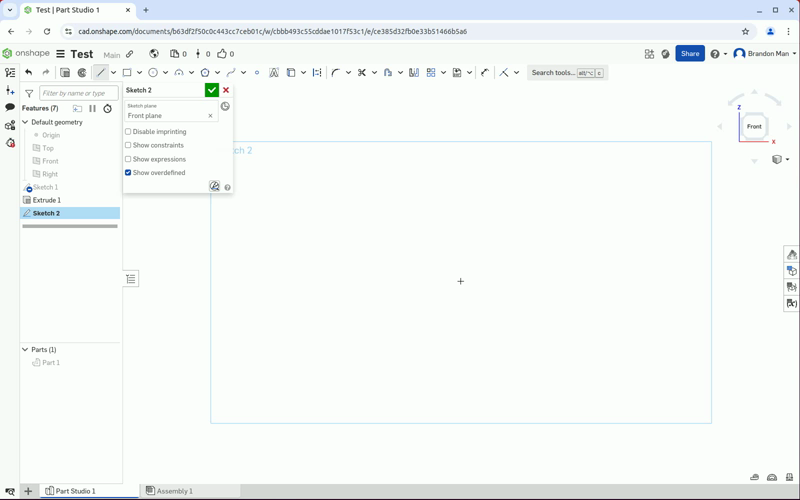
click(460, 280)
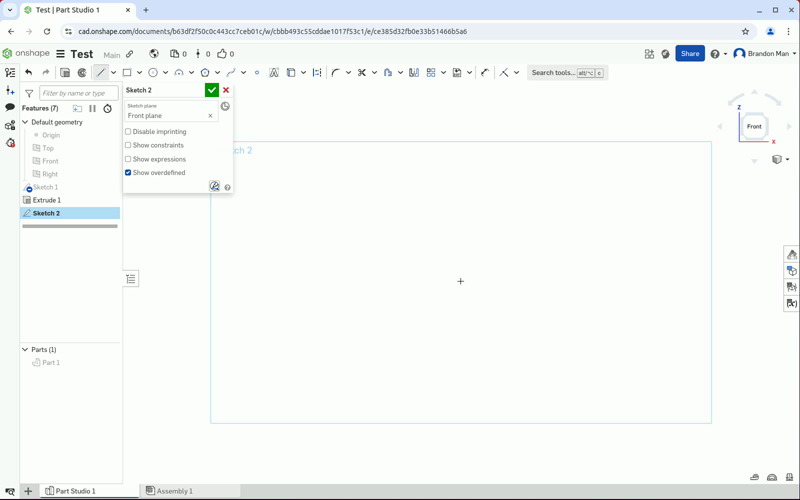
key_up(shift)
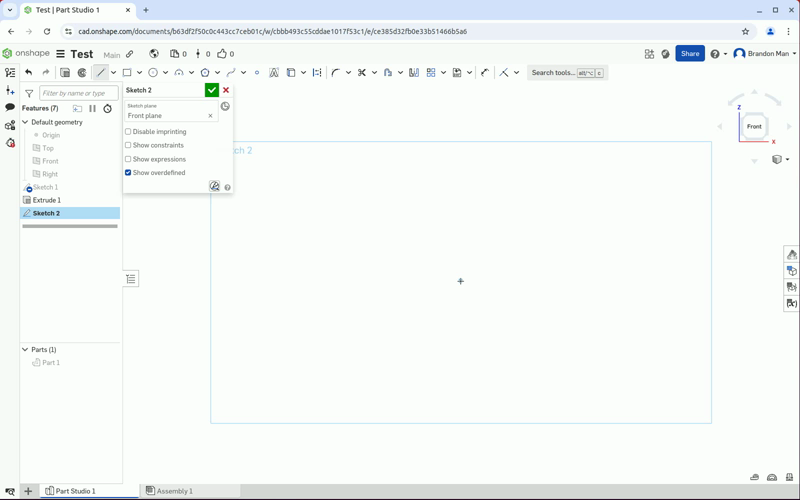
key_down(shift)
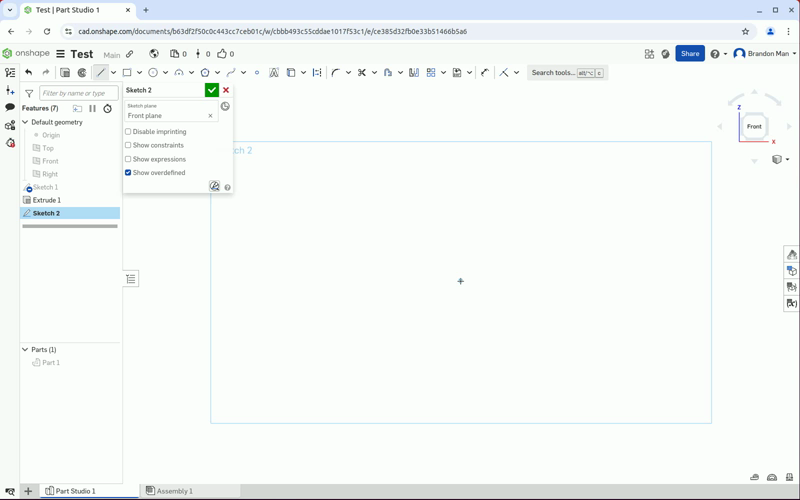
mouse_move(490, 280)
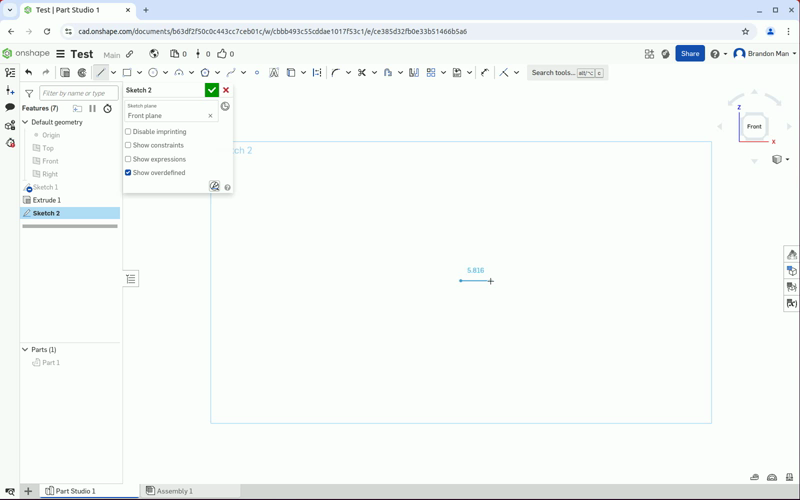
mouse_move(466, 280)
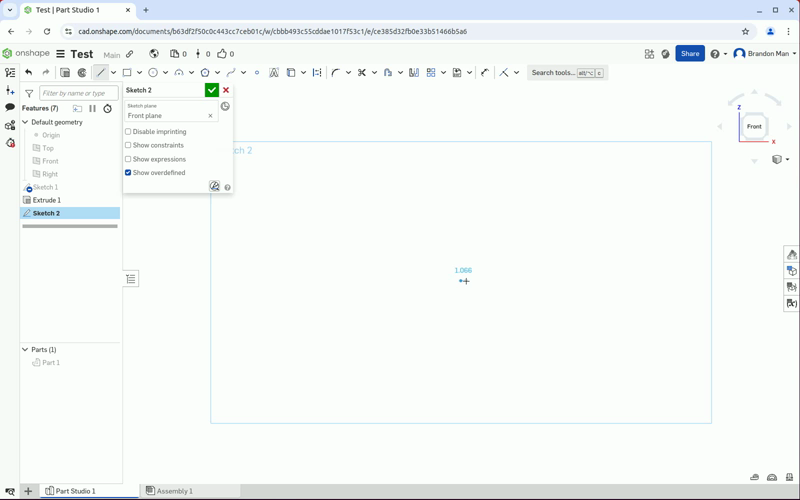
scroll(6)
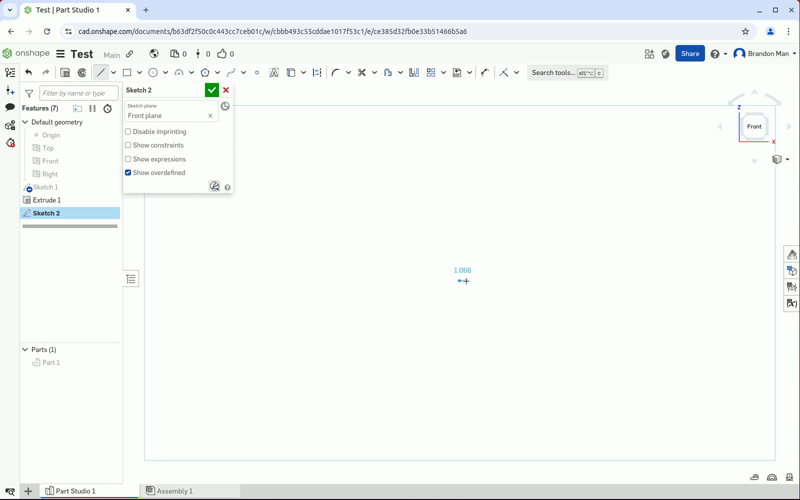
scroll(6)
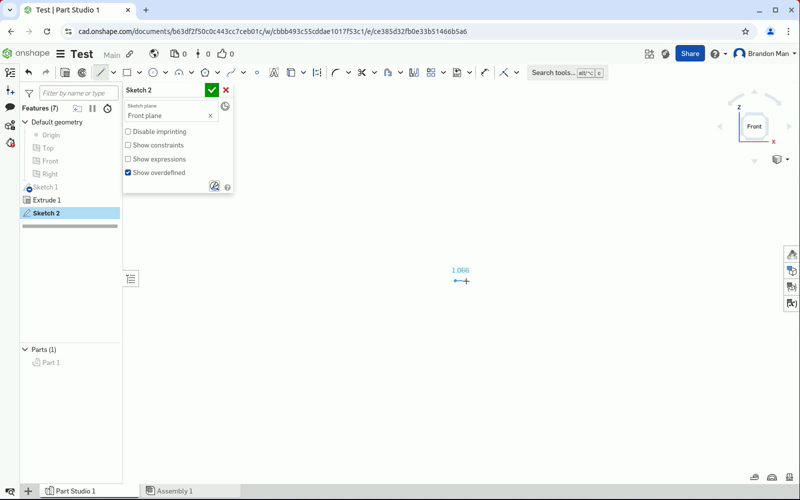
scroll(6)
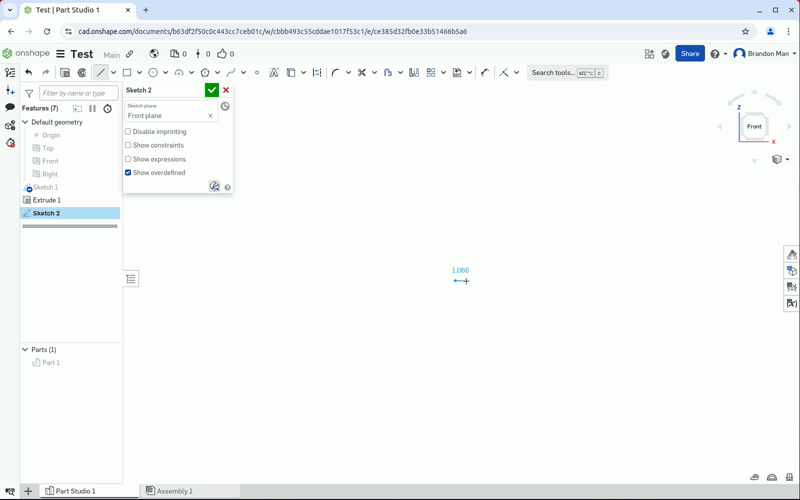
scroll(6)
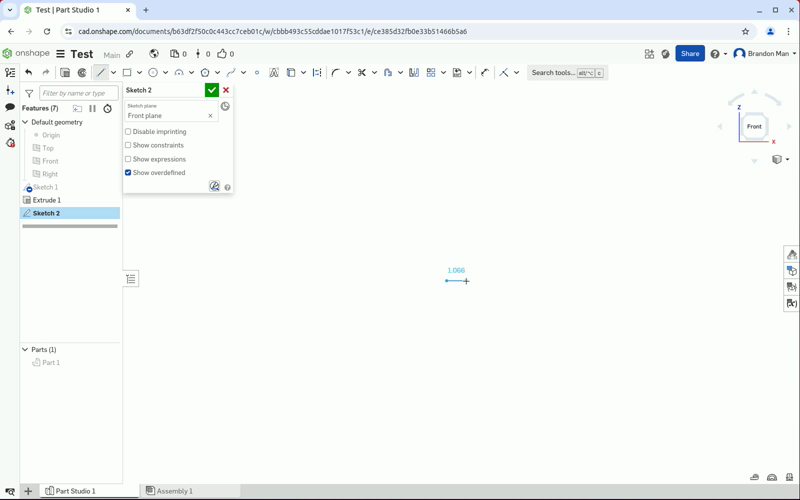
scroll(6)
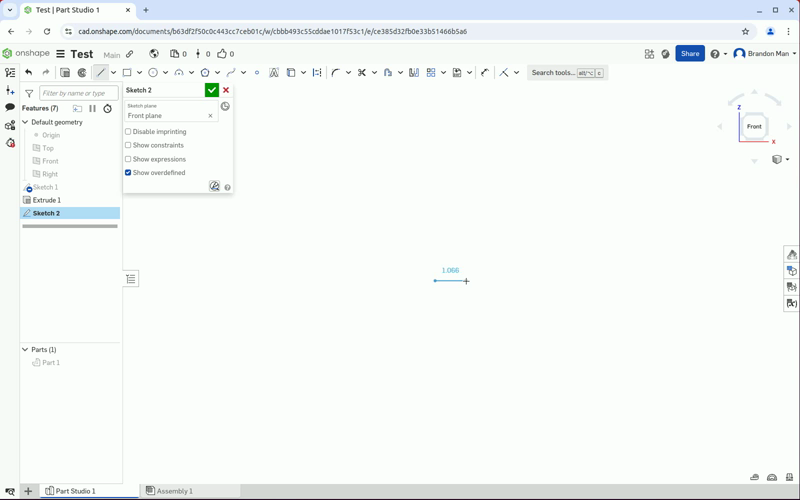
scroll(6)
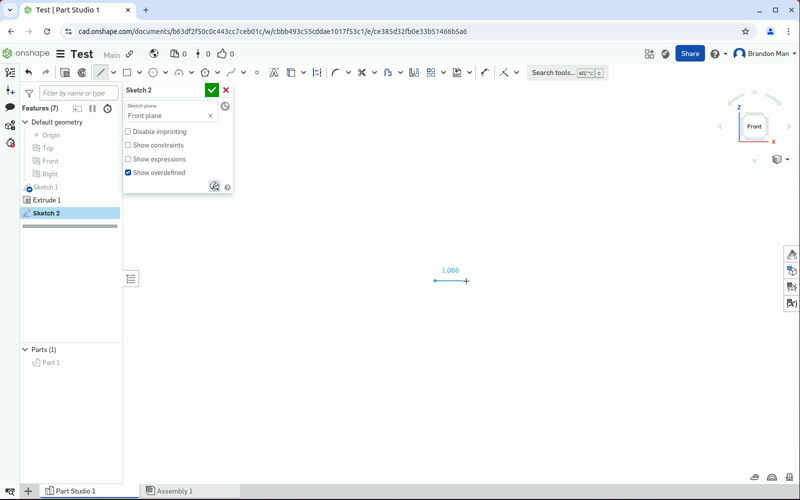
scroll(6)
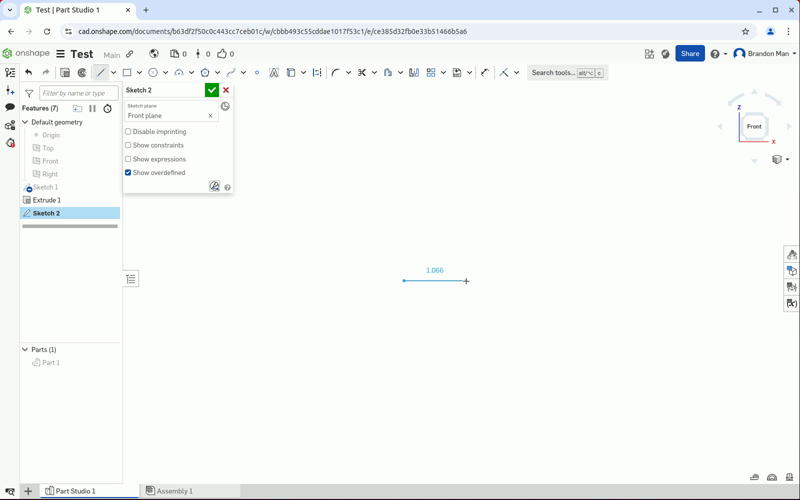
click(466, 280)
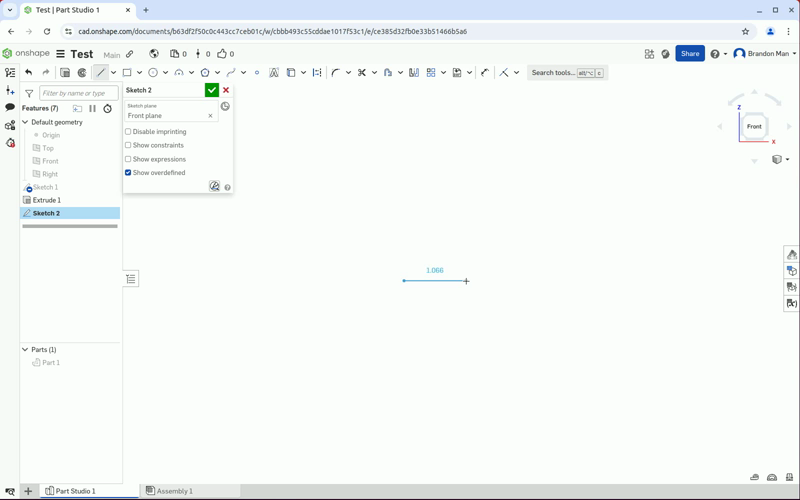
scroll(-6)
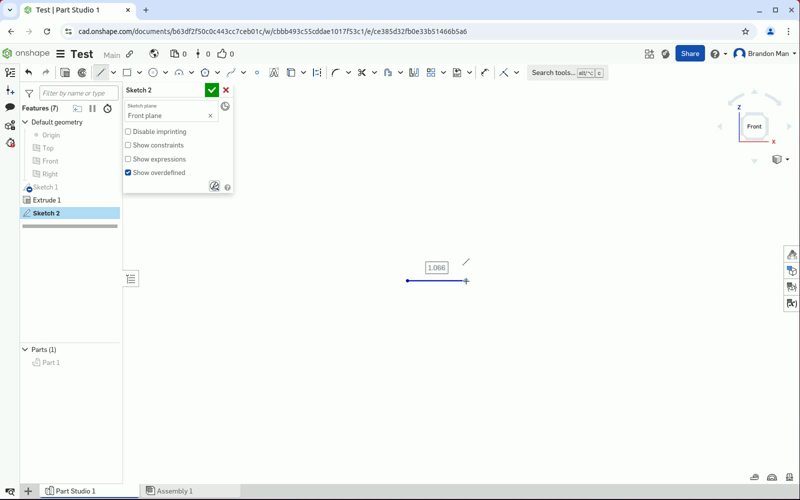
scroll(-6)
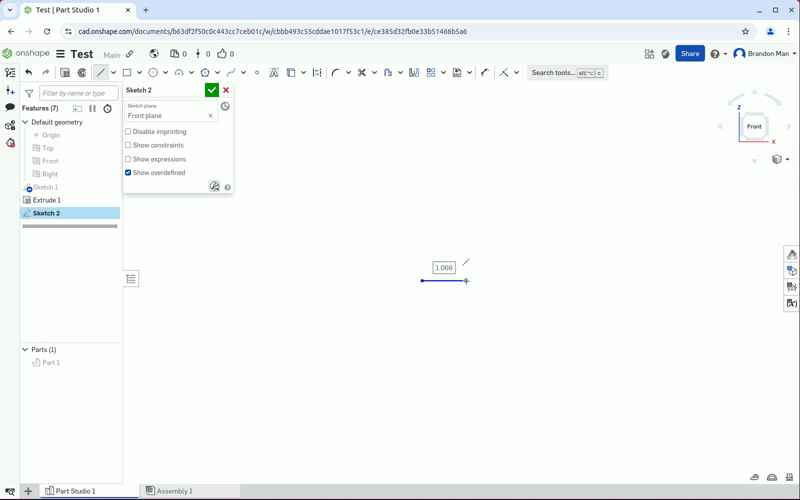
scroll(-6)
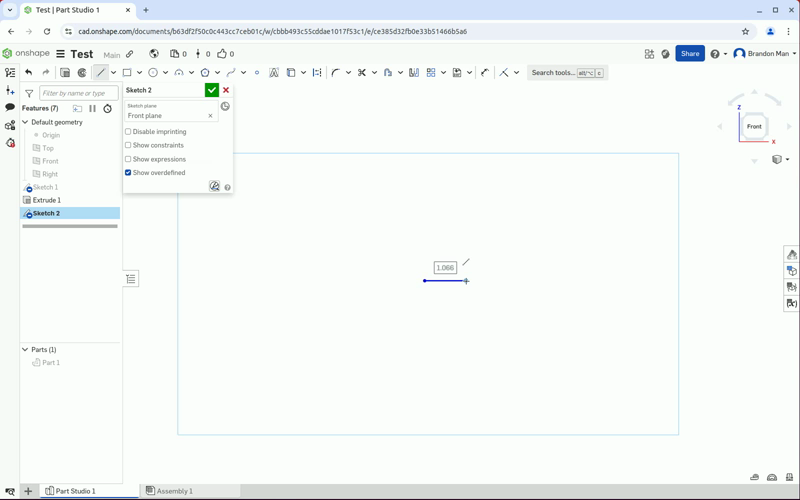
scroll(-6)
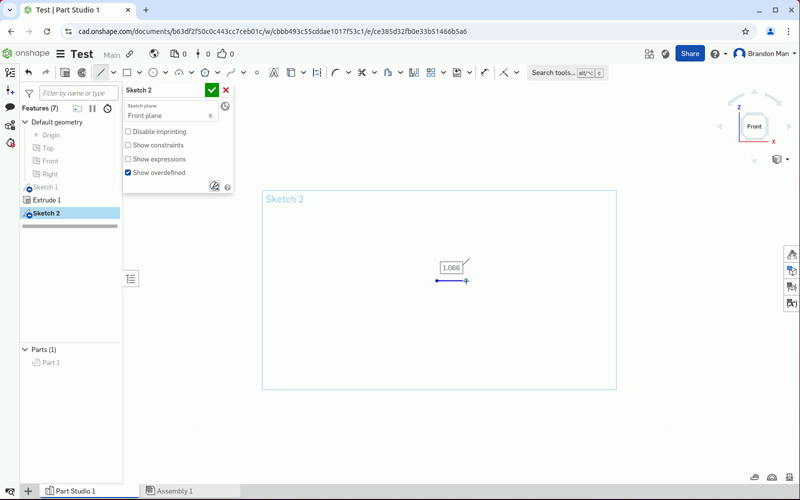
scroll(-6)
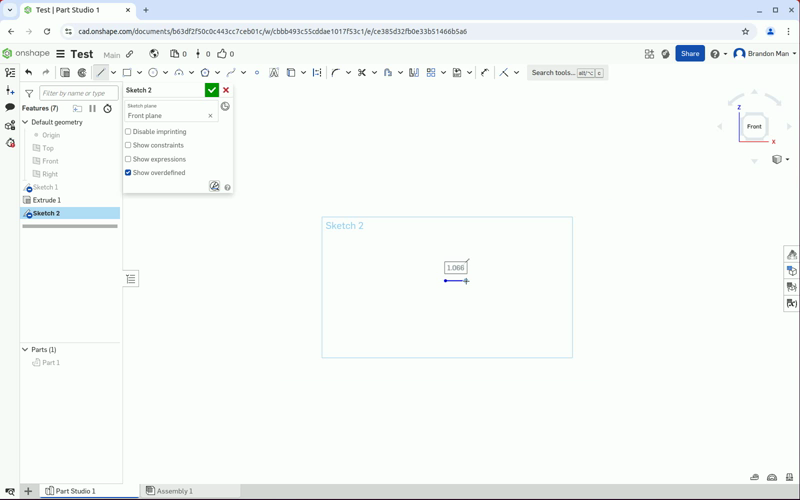
scroll(-6)
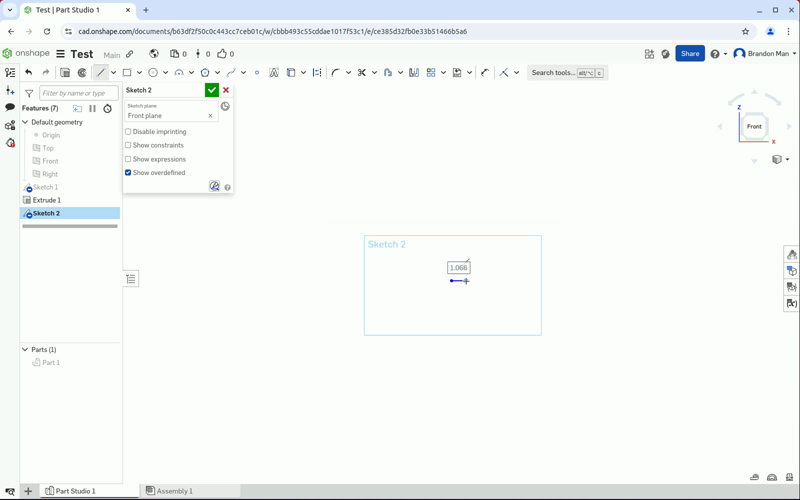
scroll(-6)
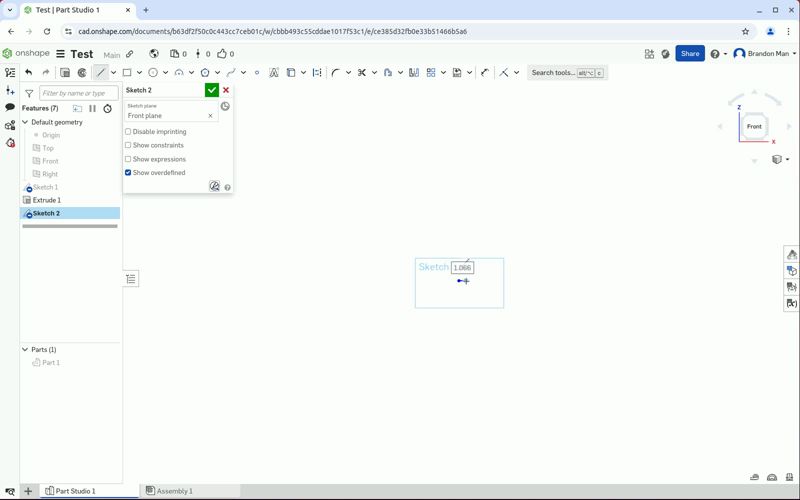
key_up(shift)
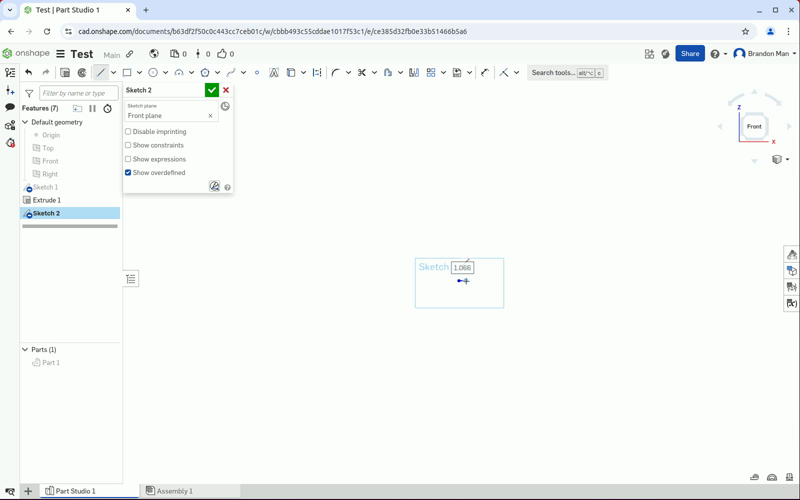
key_down(shift)
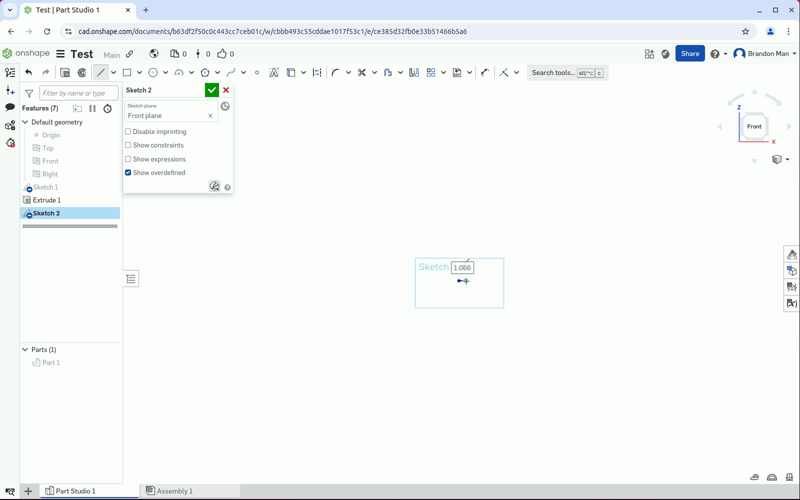
mouse_move(496, 280)
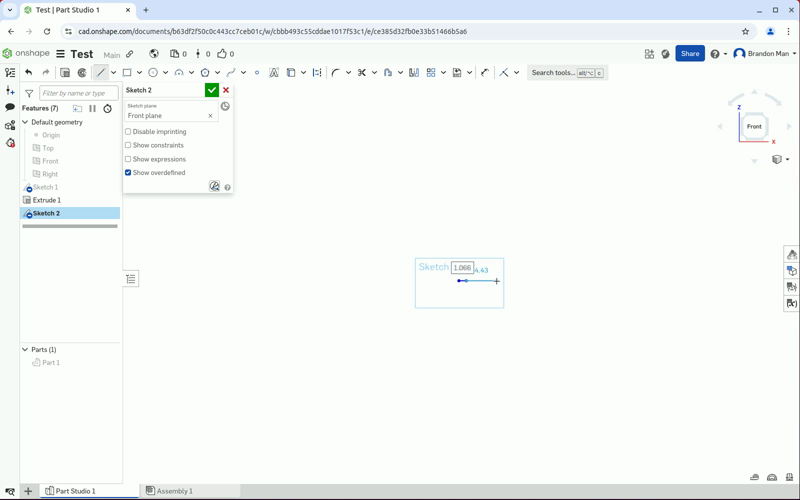
mouse_move(466, 276)
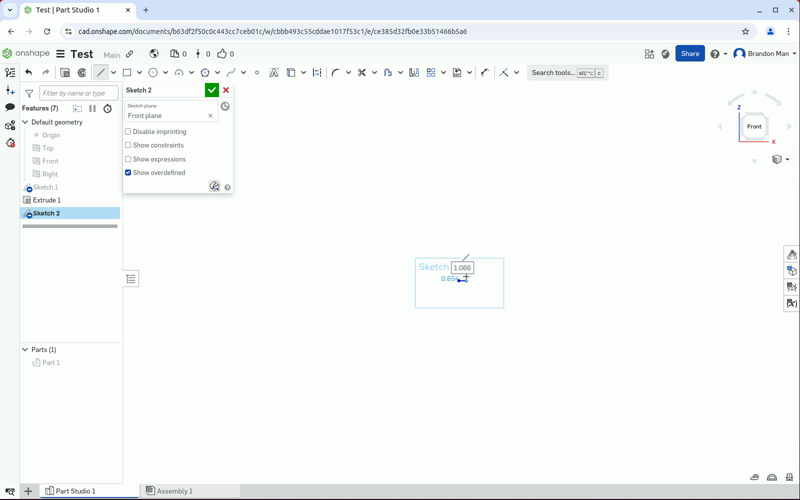
scroll(6)
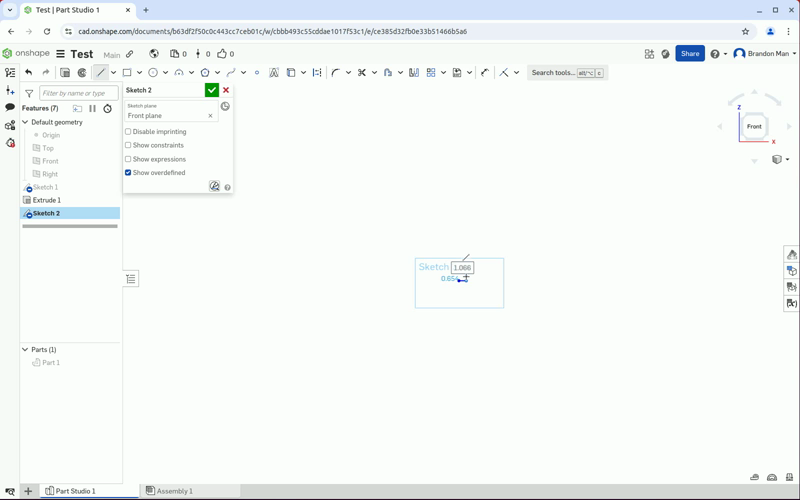
scroll(6)
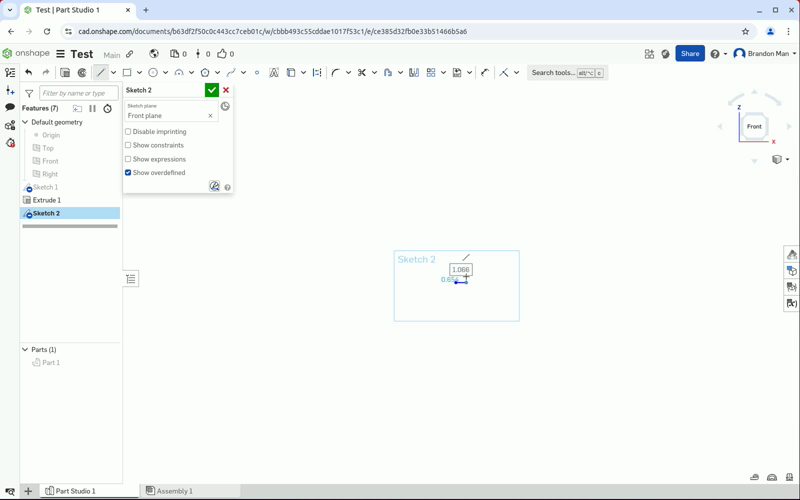
scroll(6)
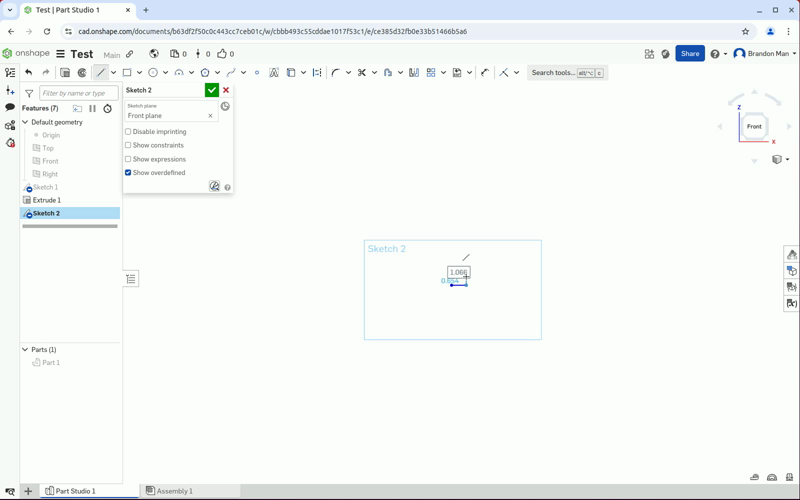
scroll(6)
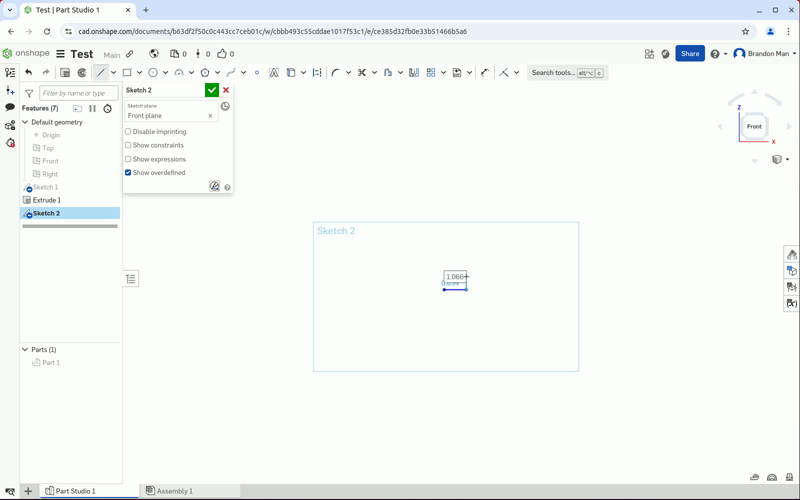
scroll(6)
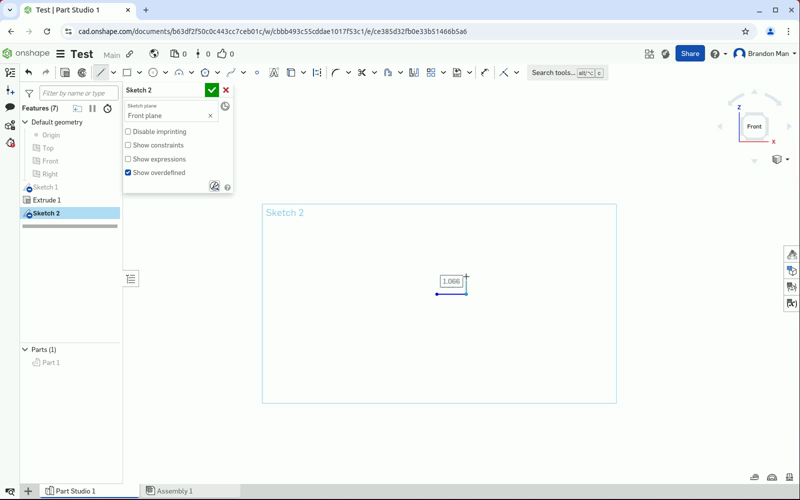
scroll(6)
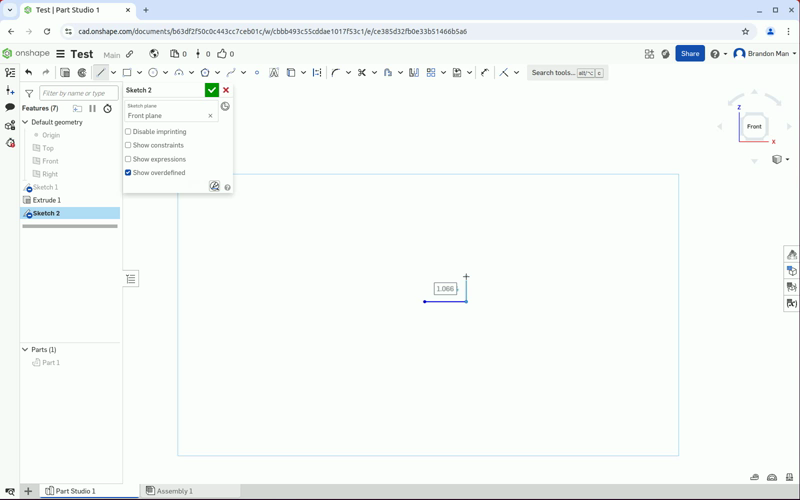
scroll(6)
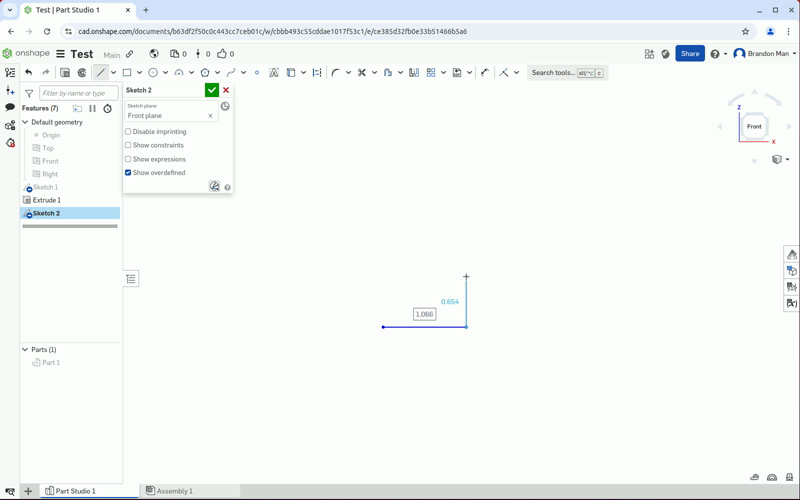
click(466, 276)
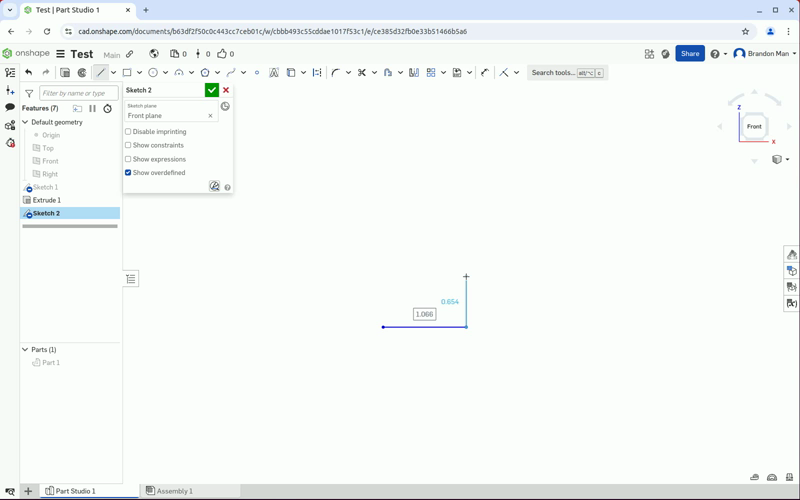
scroll(-6)
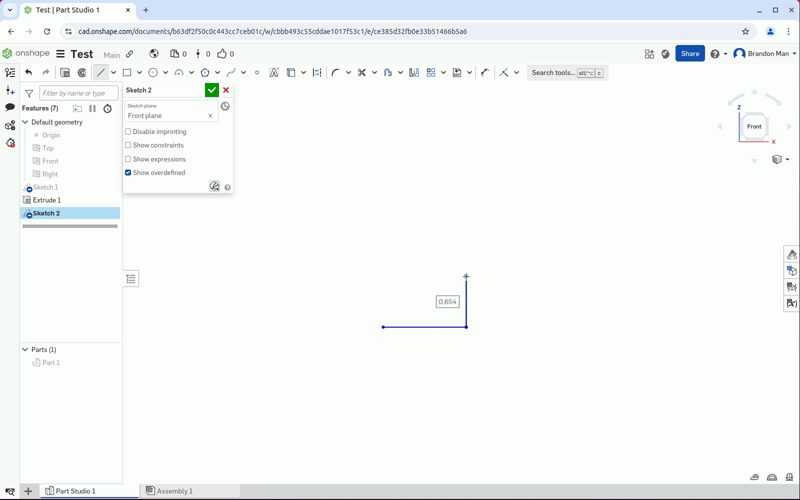
scroll(-6)
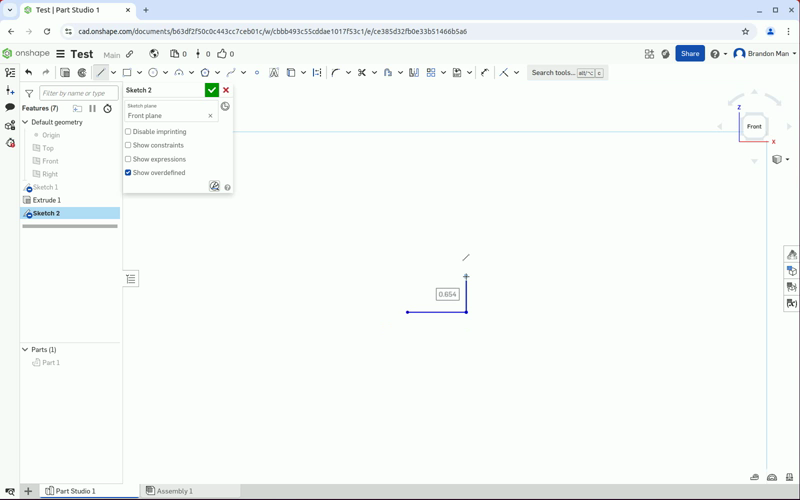
scroll(-6)
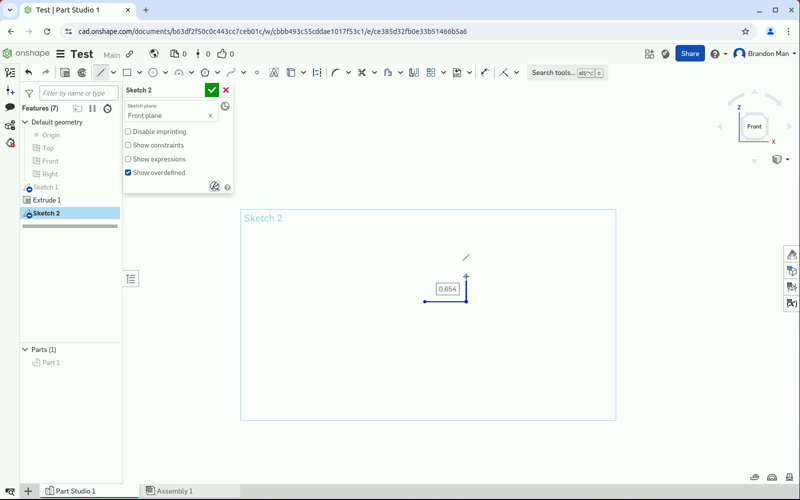
scroll(-6)
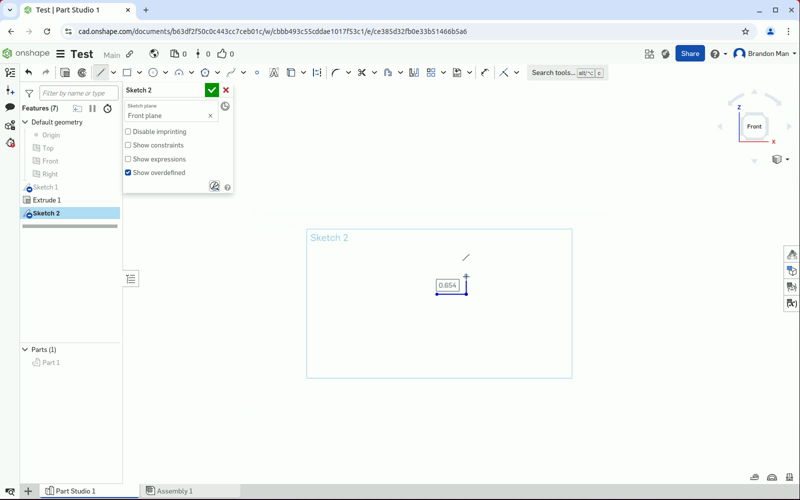
scroll(-6)
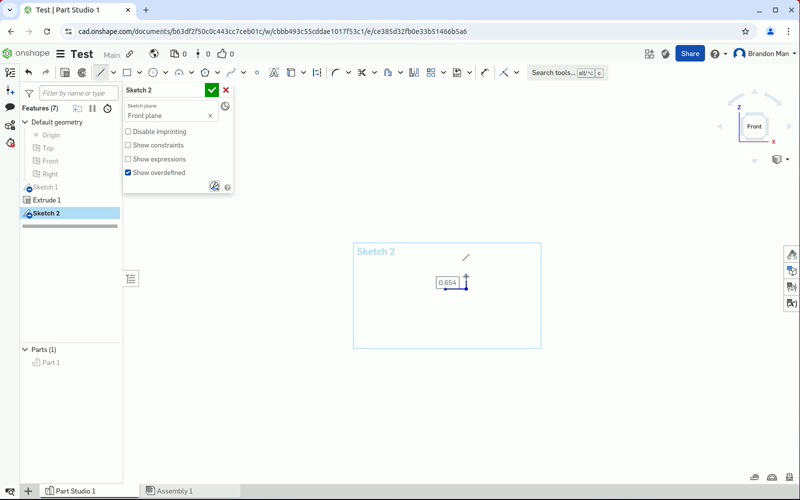
scroll(-6)
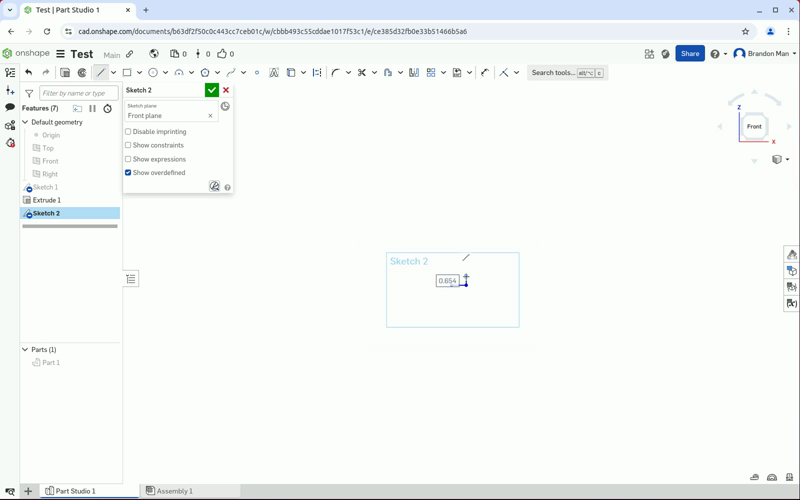
scroll(-6)
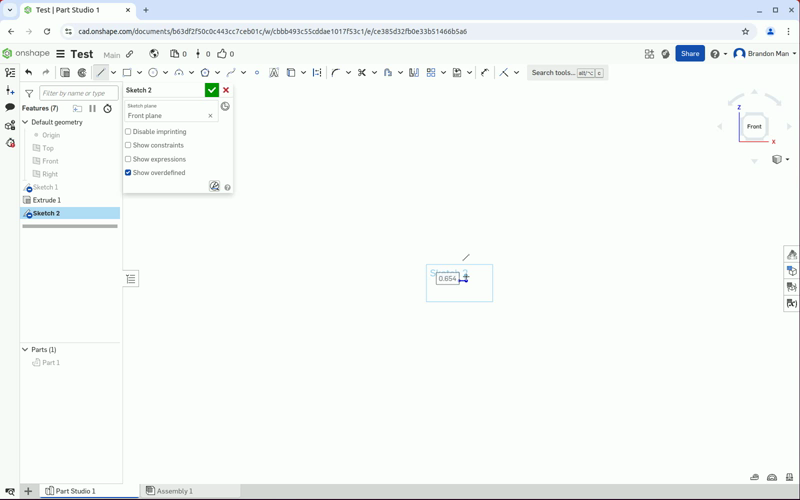
key_up(shift)
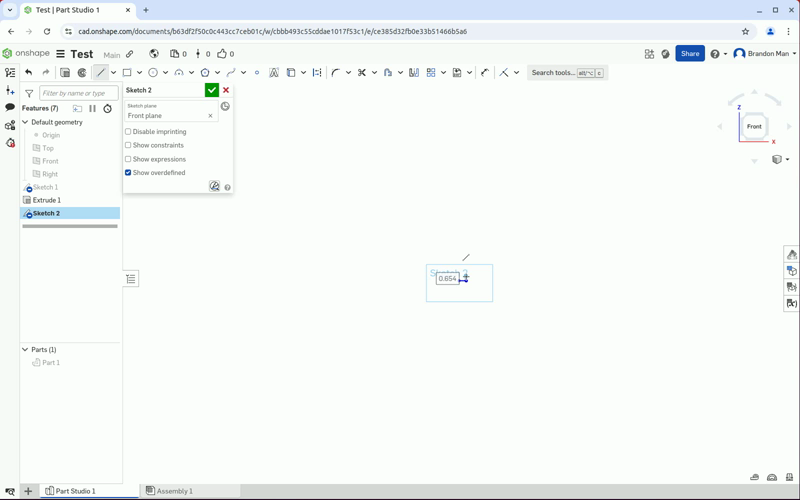
key_down(shift)
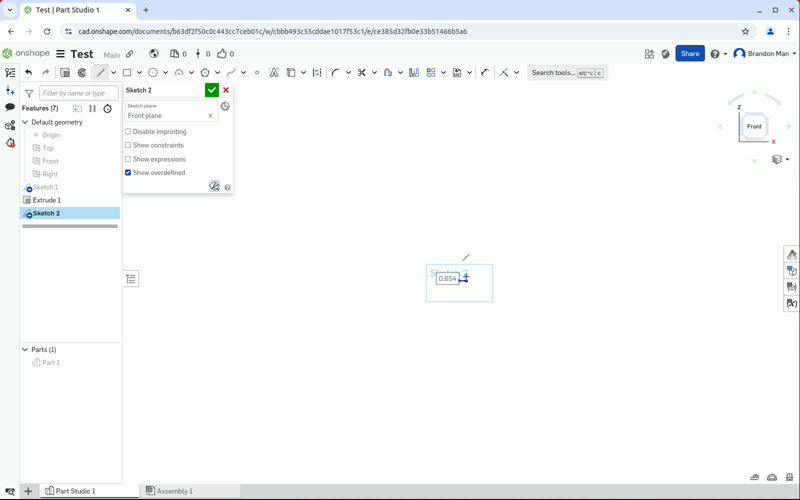
mouse_move(496, 276)
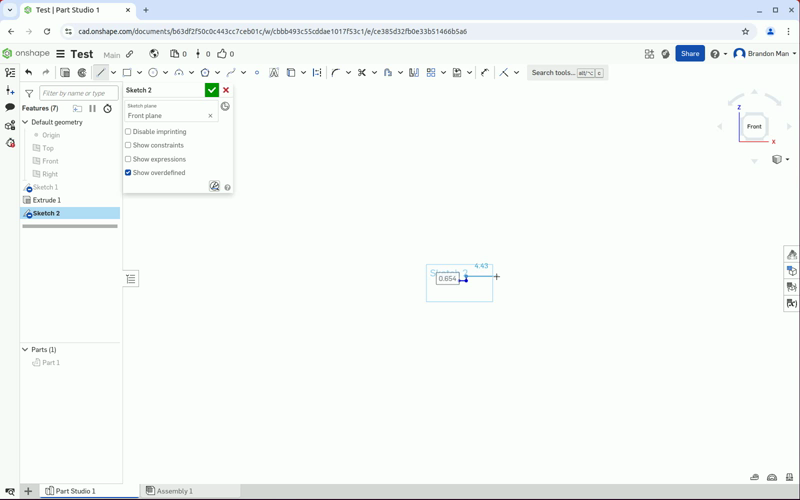
mouse_move(460, 276)
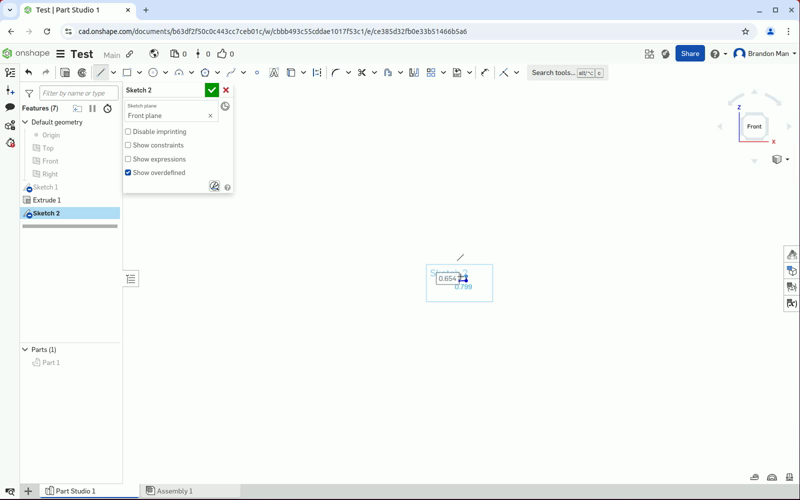
scroll(6)
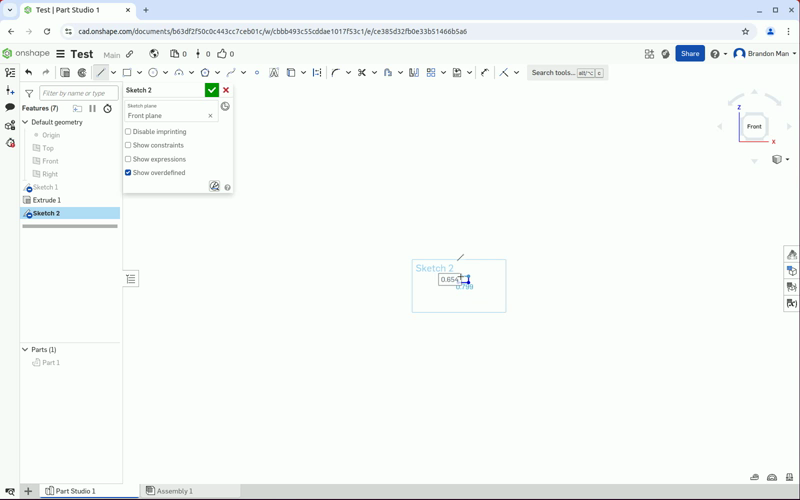
scroll(6)
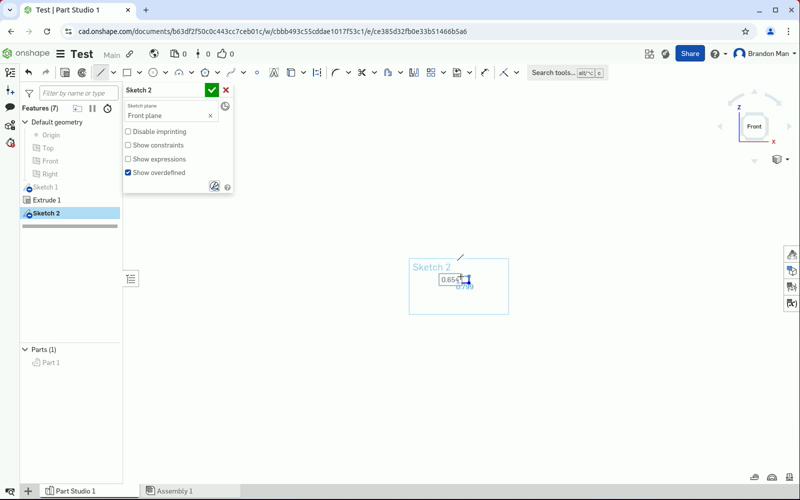
scroll(6)
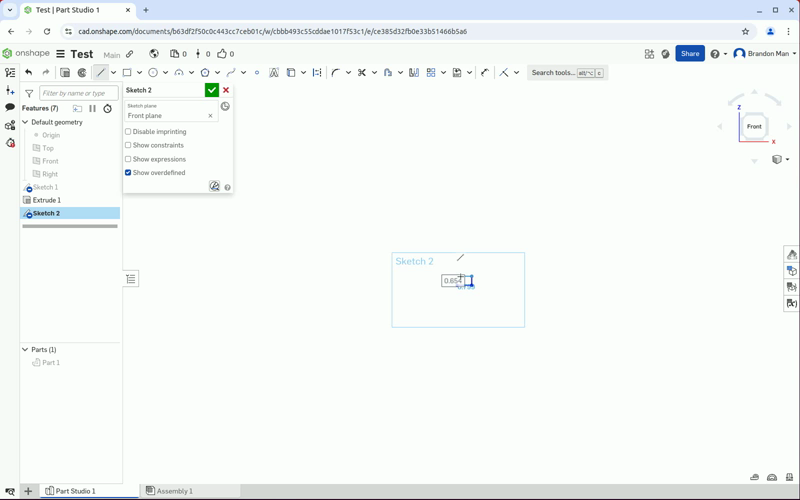
scroll(6)
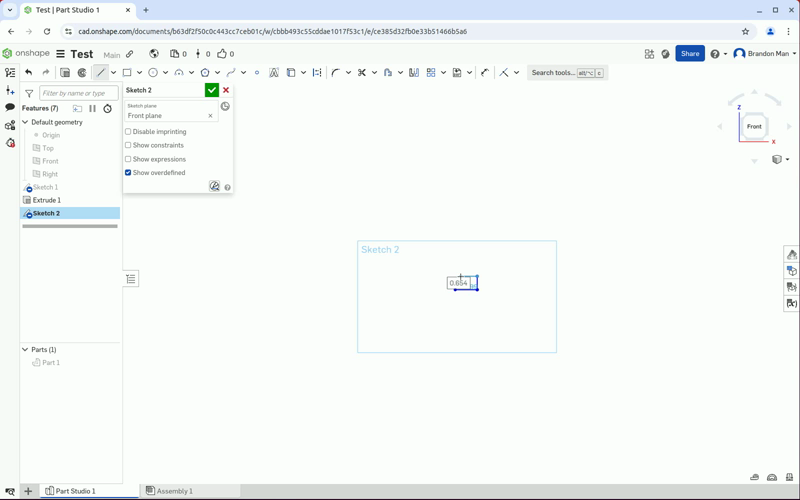
scroll(6)
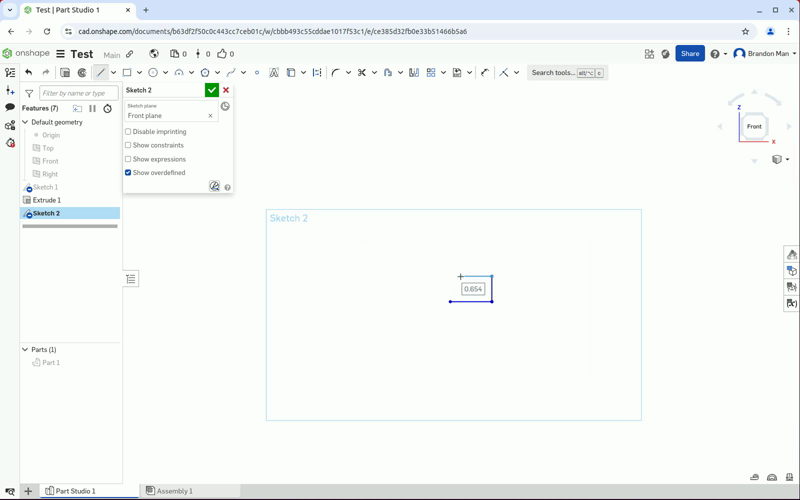
scroll(6)
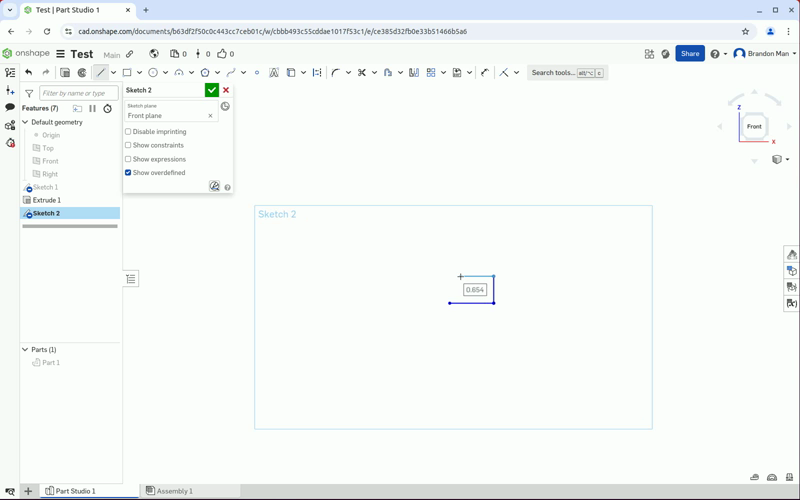
scroll(6)
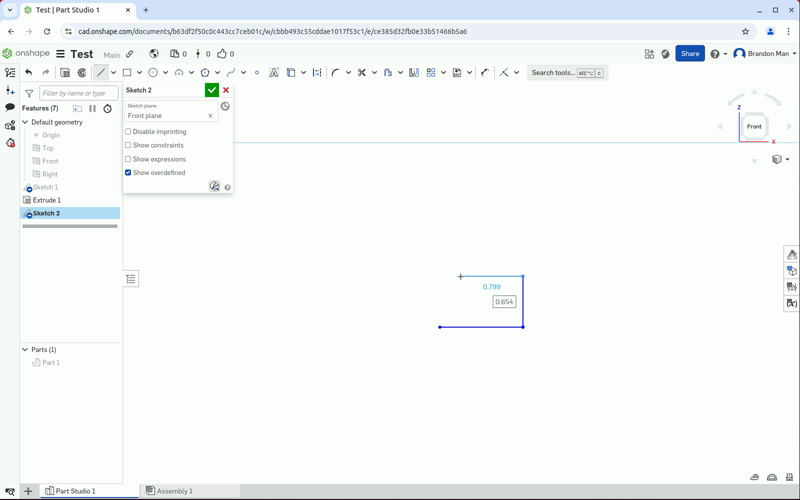
click(460, 276)
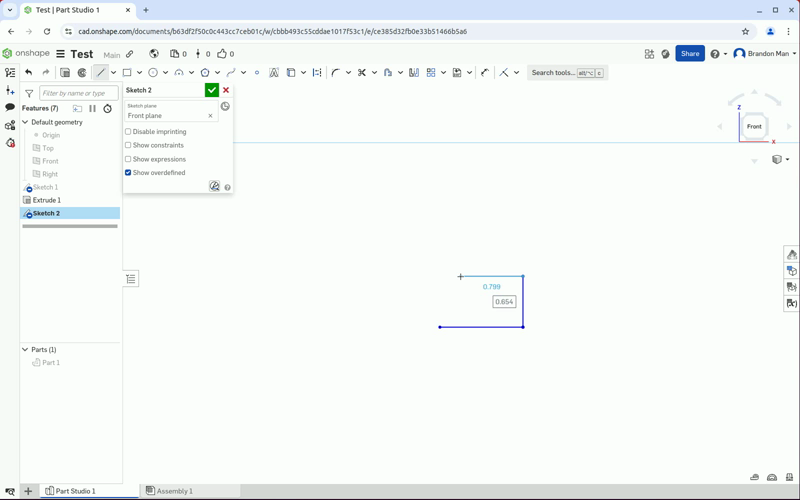
scroll(-6)
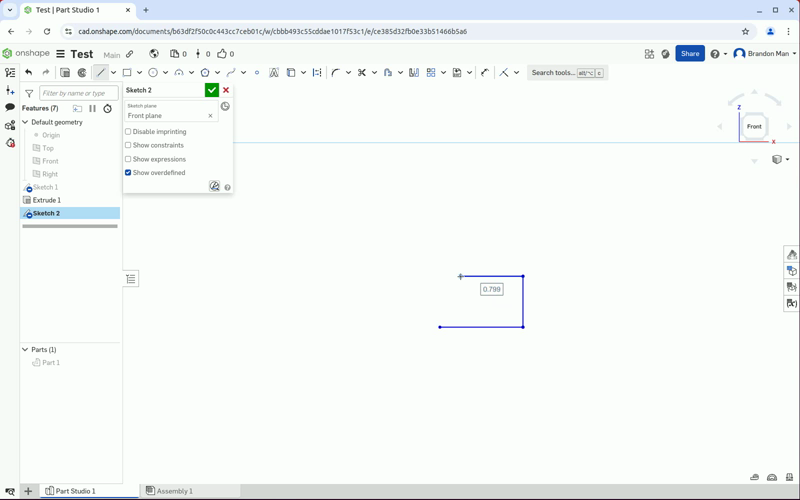
scroll(-6)
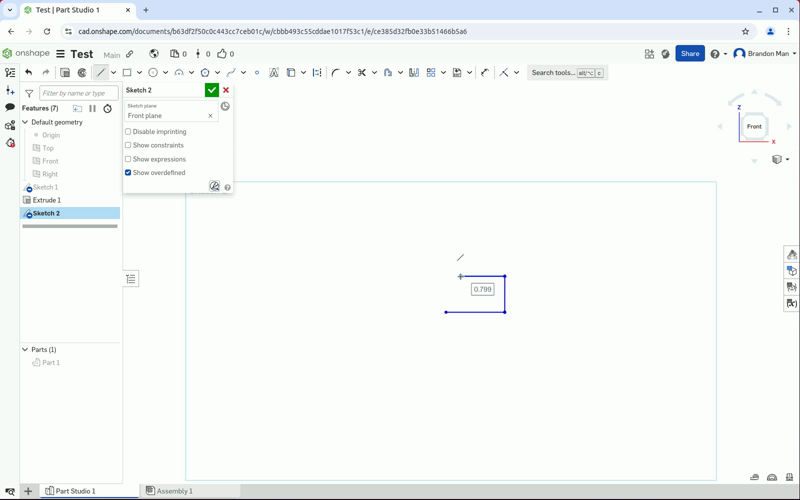
scroll(-6)
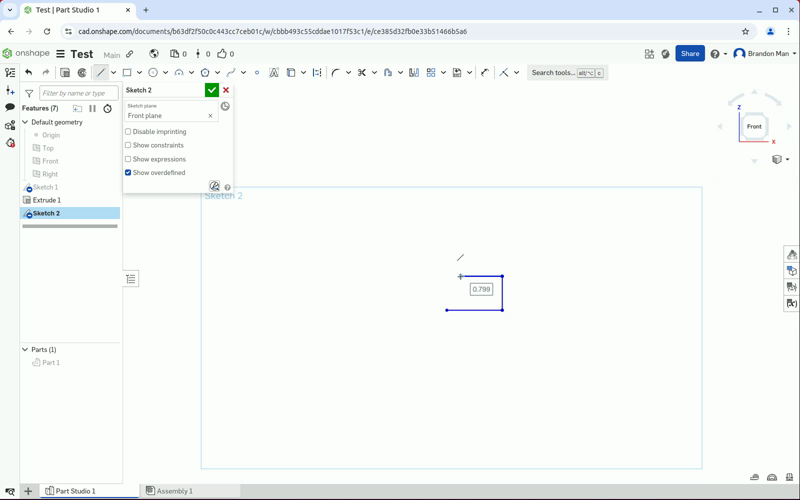
scroll(-6)
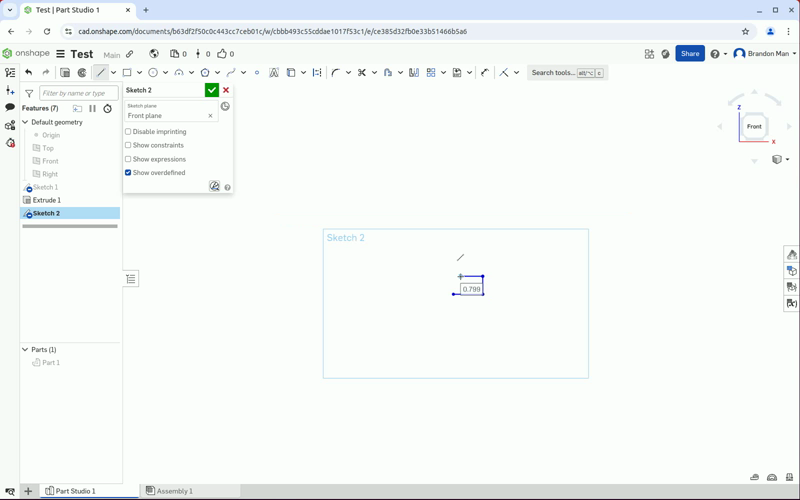
scroll(-6)
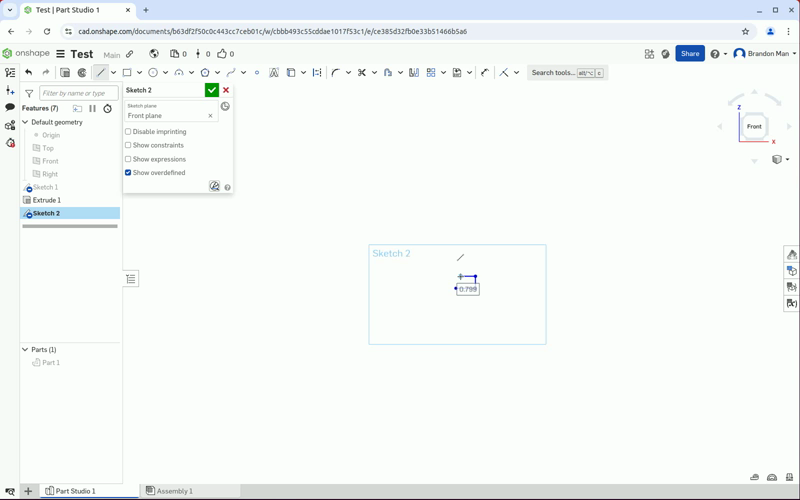
scroll(-6)
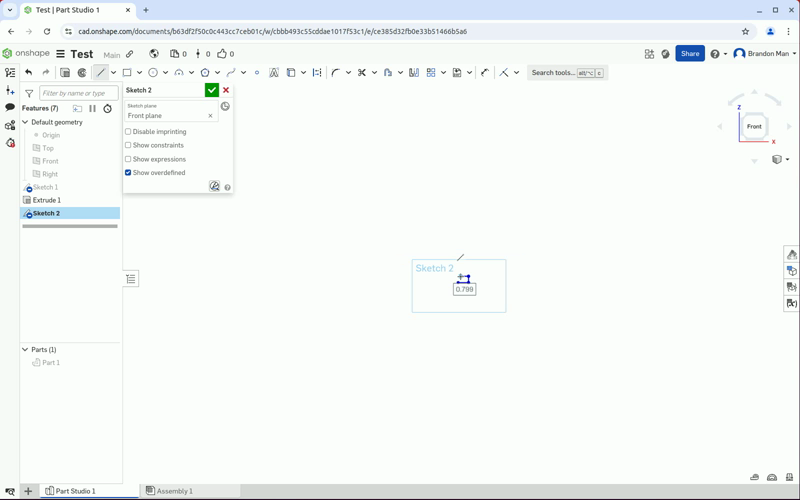
scroll(-6)
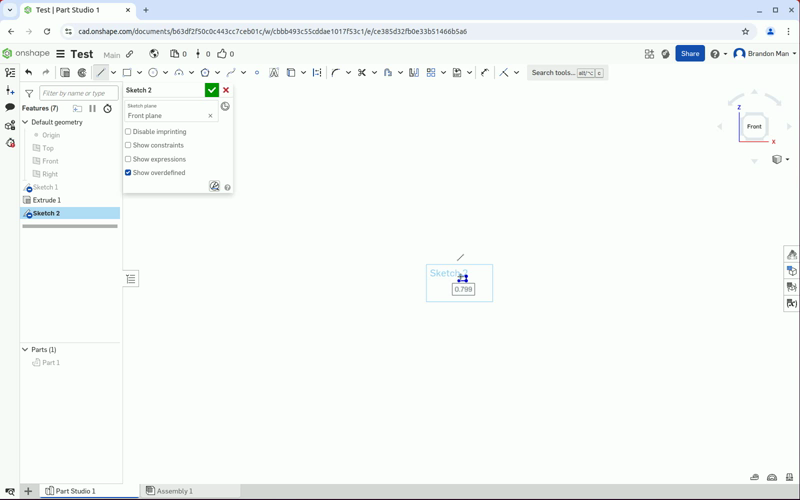
key_up(shift)
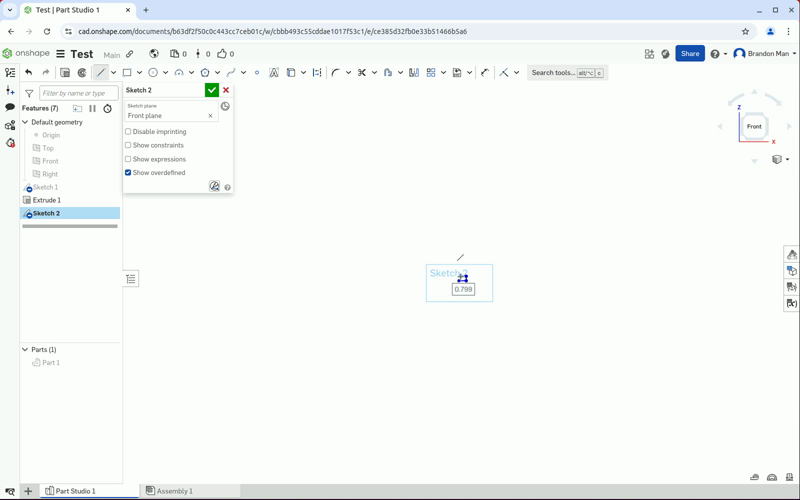
mouse_move(490, 276)
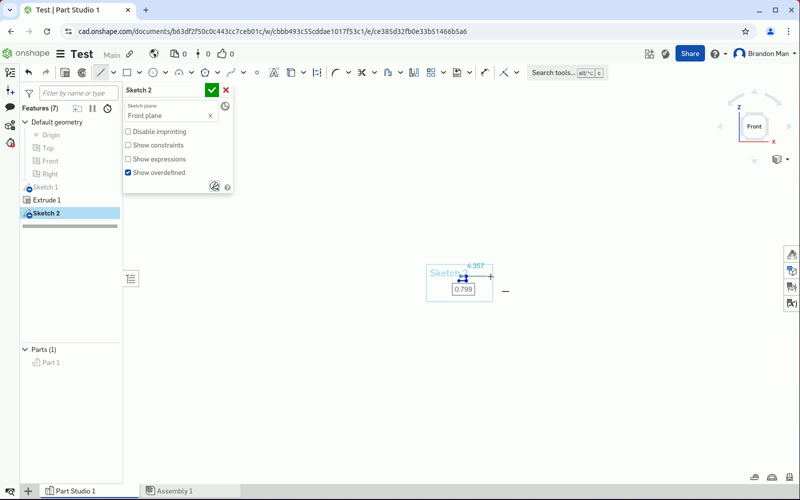
key_down(shift)
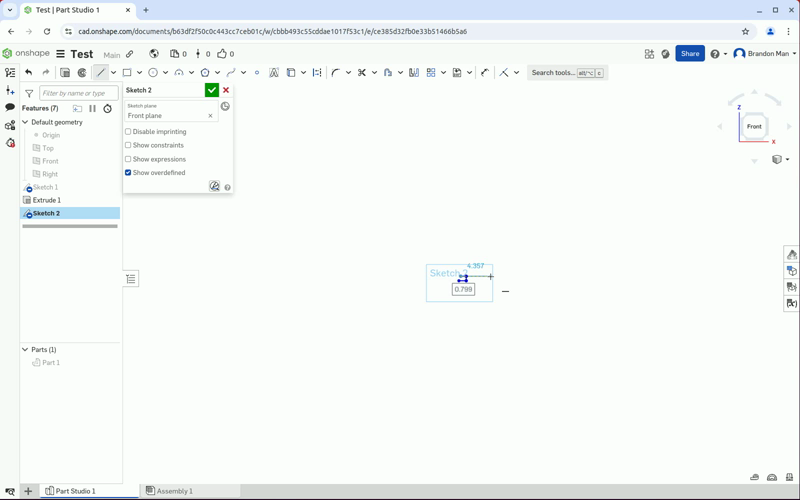
mouse_move(460, 280)
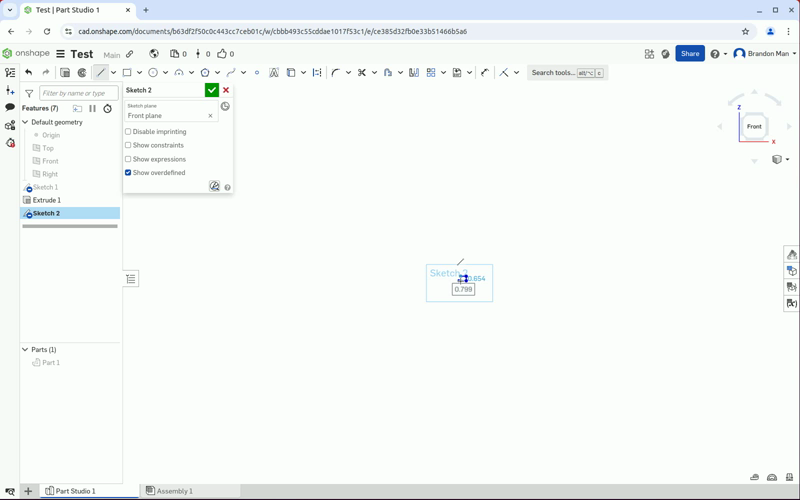
scroll(6)
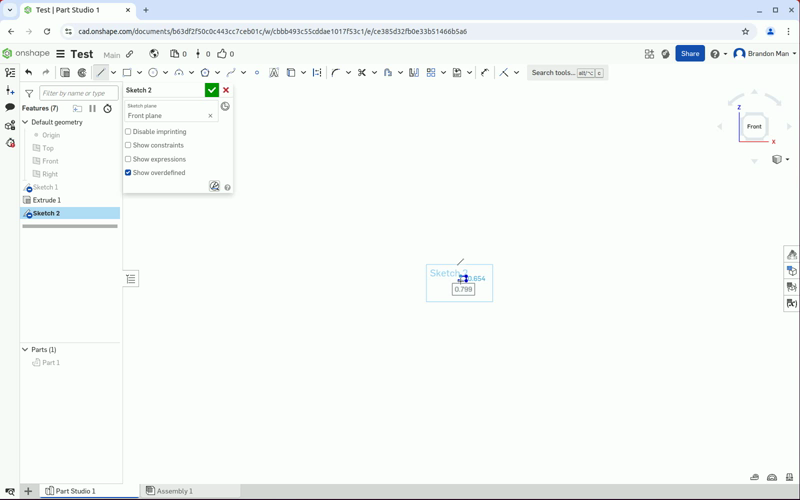
scroll(6)
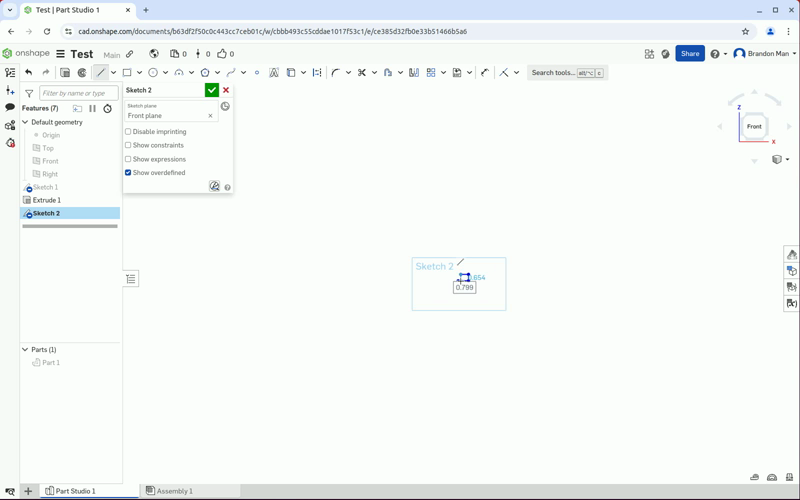
scroll(6)
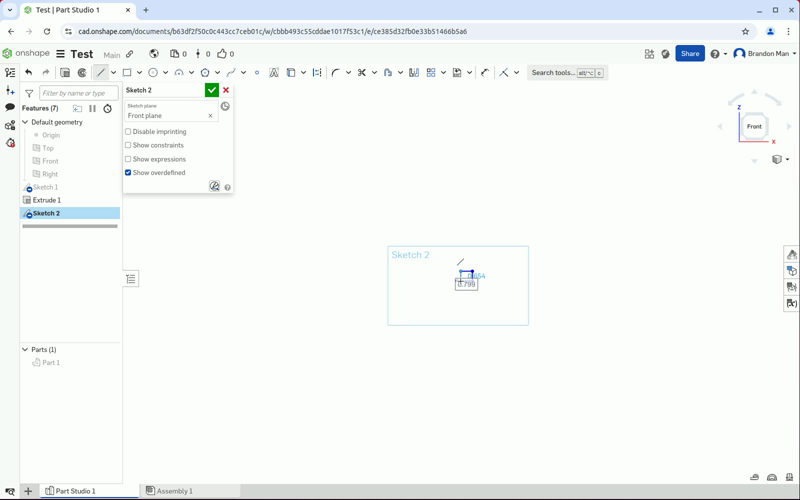
scroll(6)
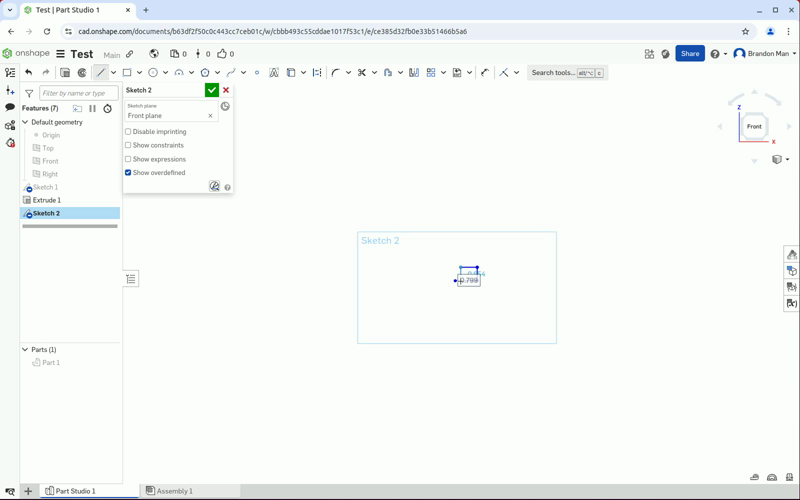
scroll(6)
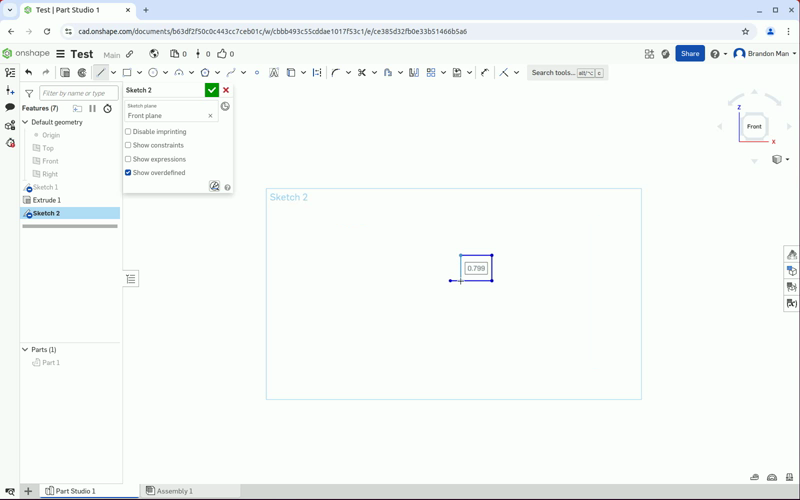
scroll(6)
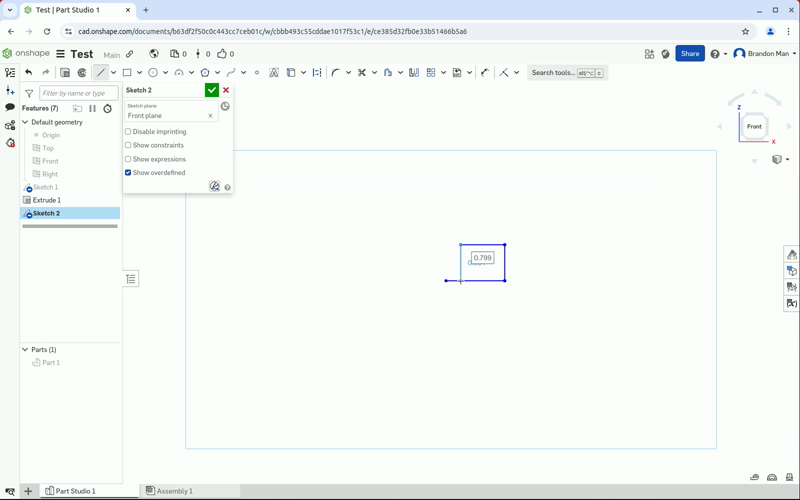
scroll(6)
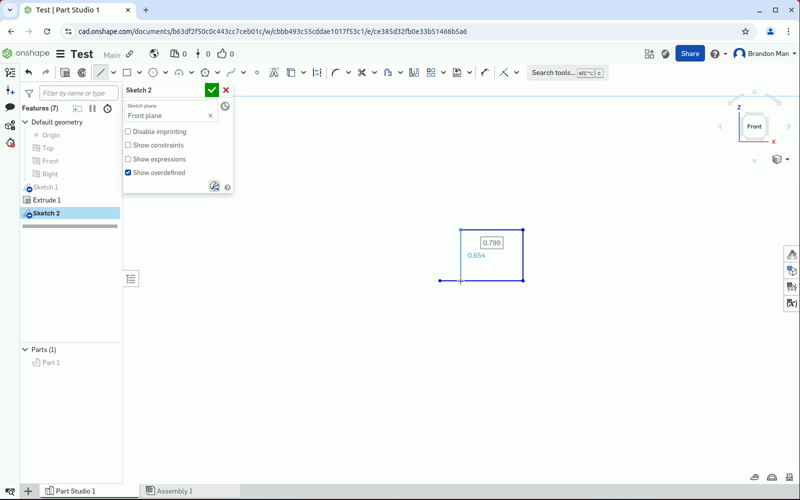
key_up(shift)
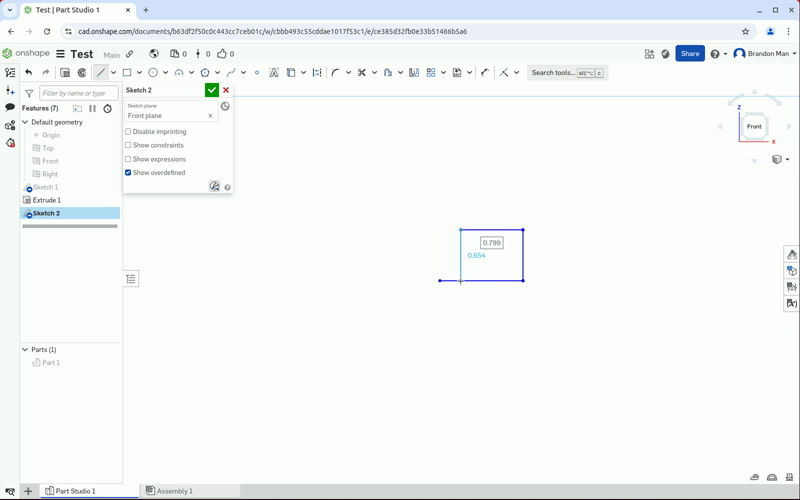
click(460, 280)
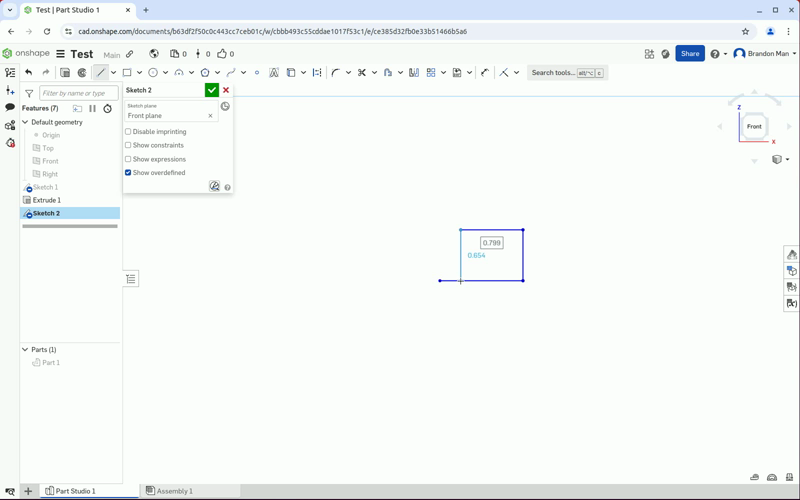
scroll(-6)
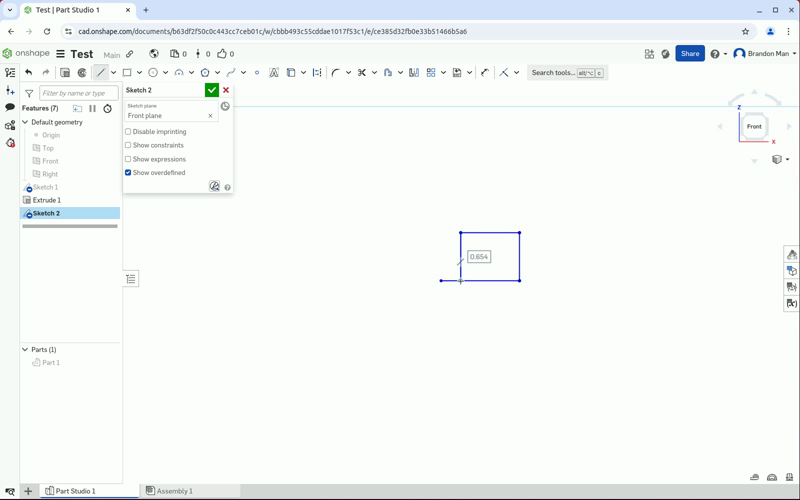
scroll(-6)
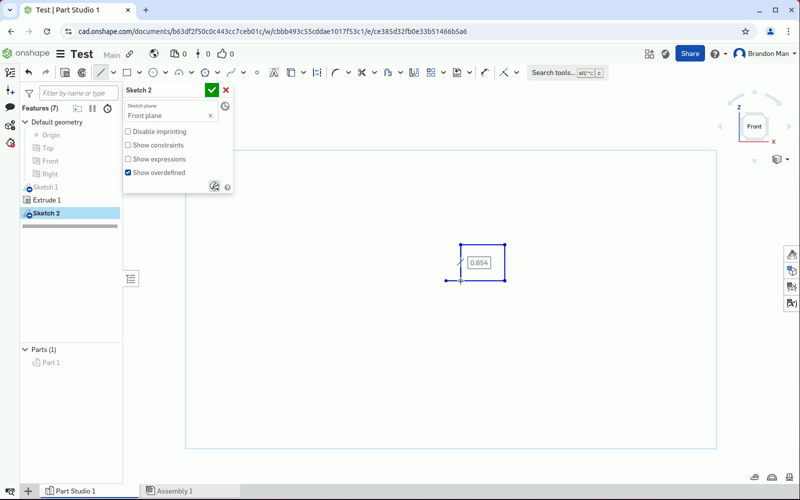
scroll(-6)
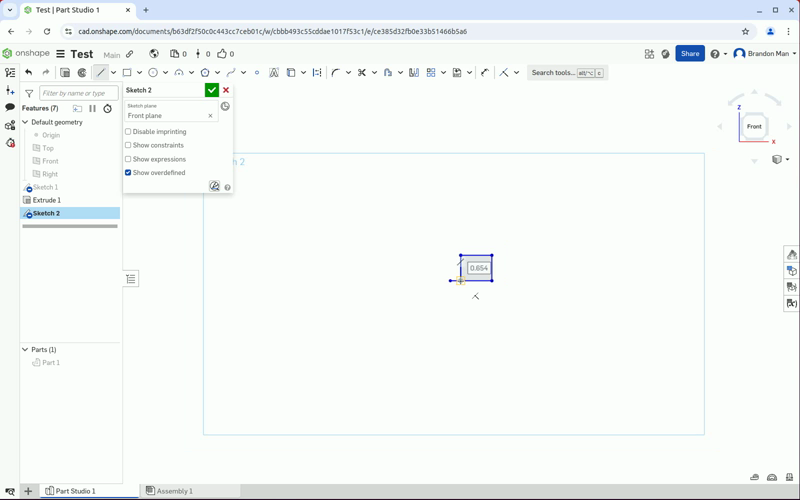
scroll(-6)
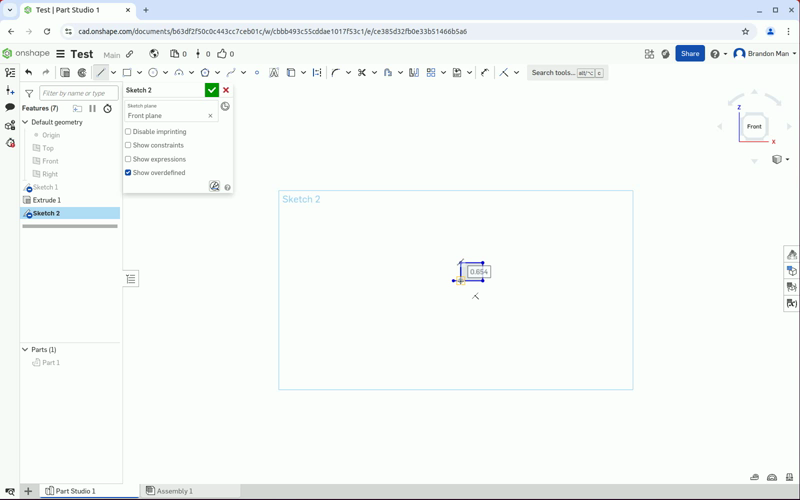
scroll(-6)
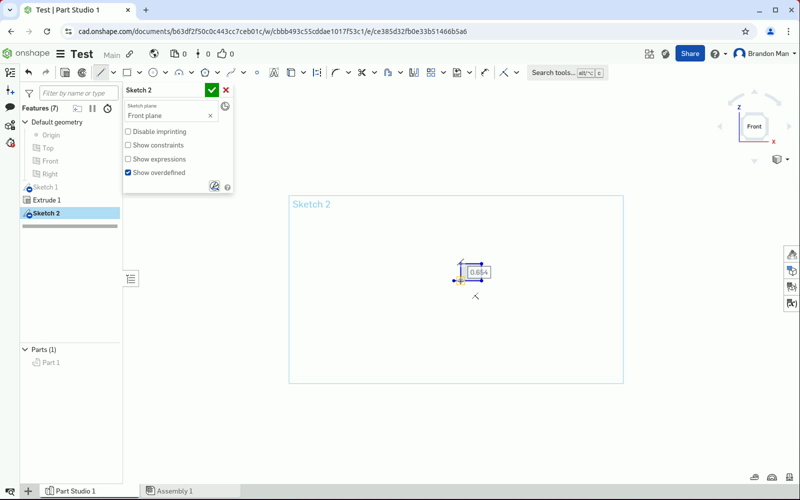
scroll(-6)
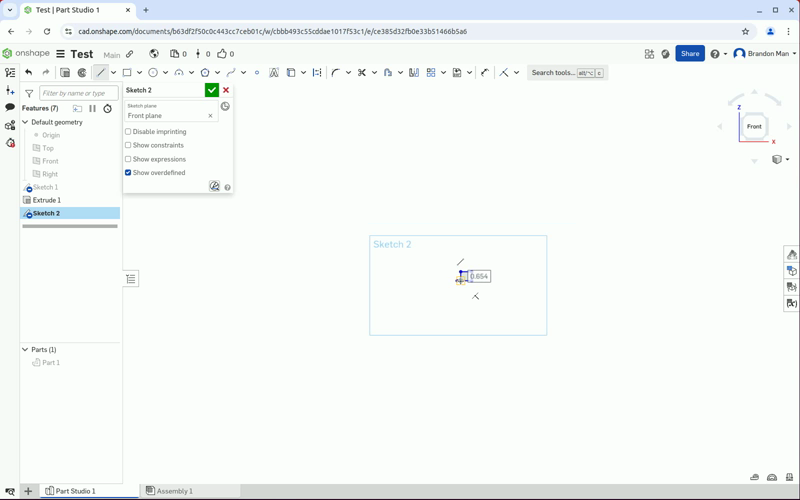
scroll(-6)
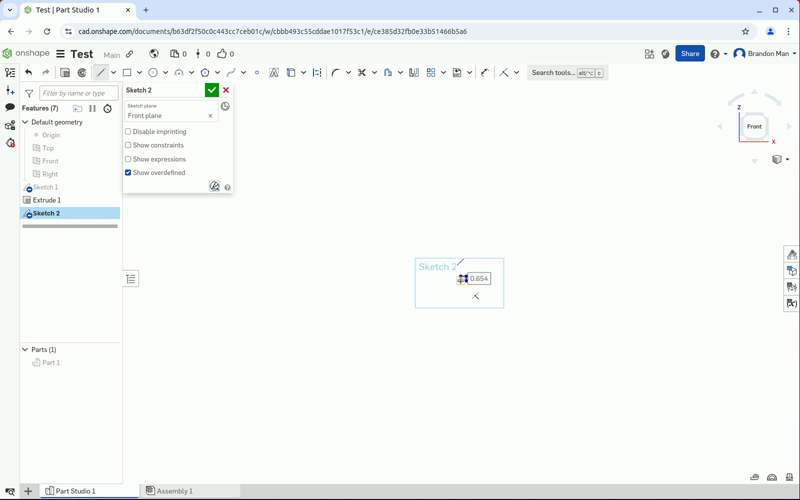
key(esc)
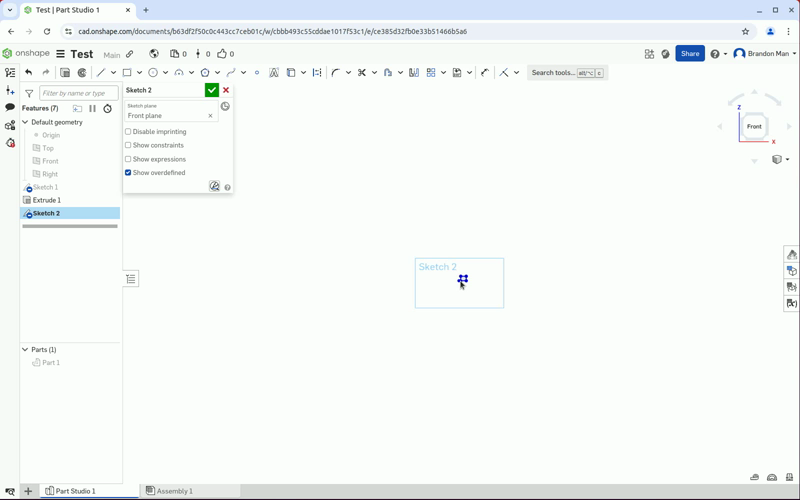
mouse_move(464, 276)
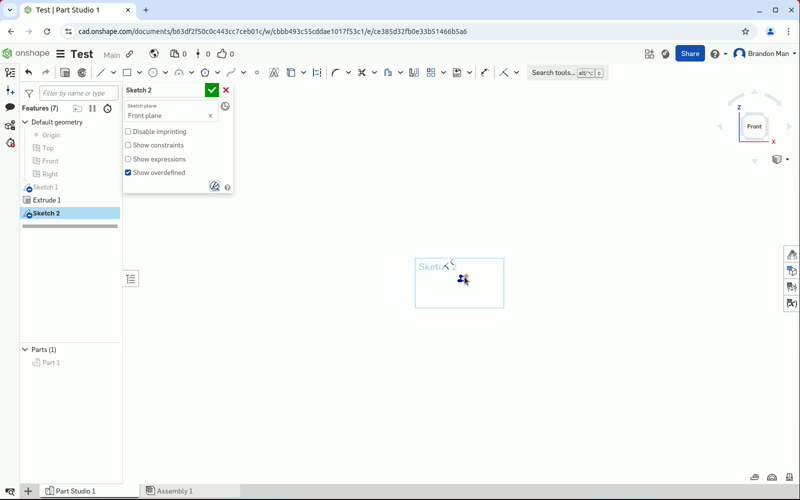
scroll(6)
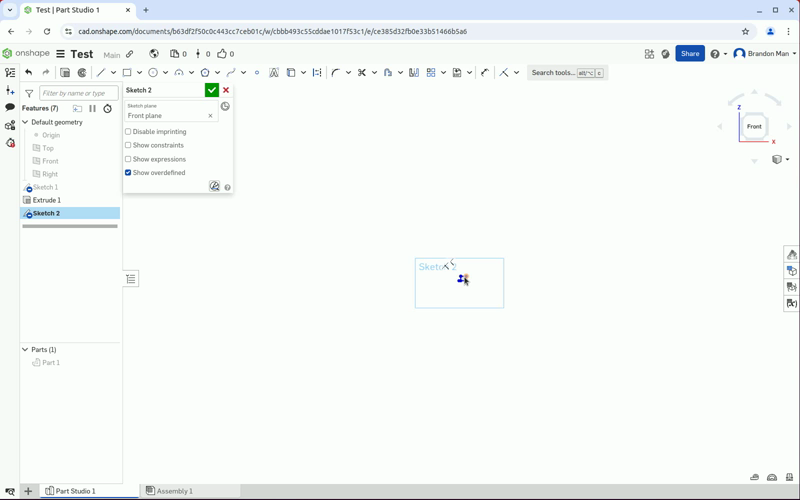
scroll(6)
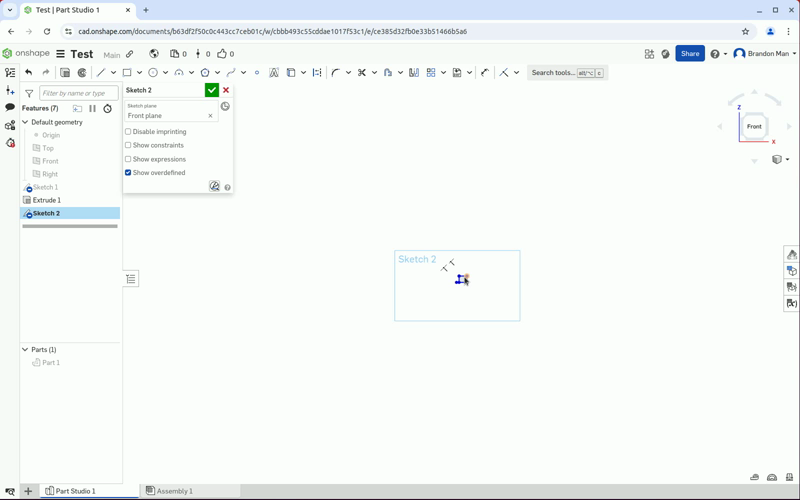
scroll(6)
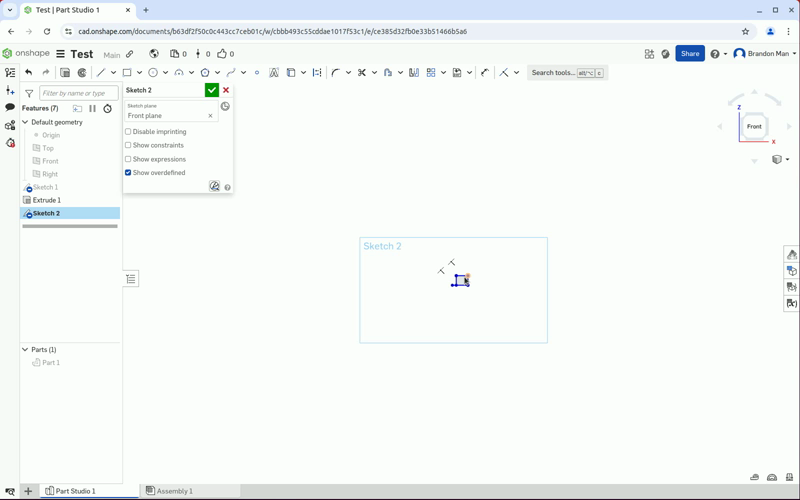
scroll(6)
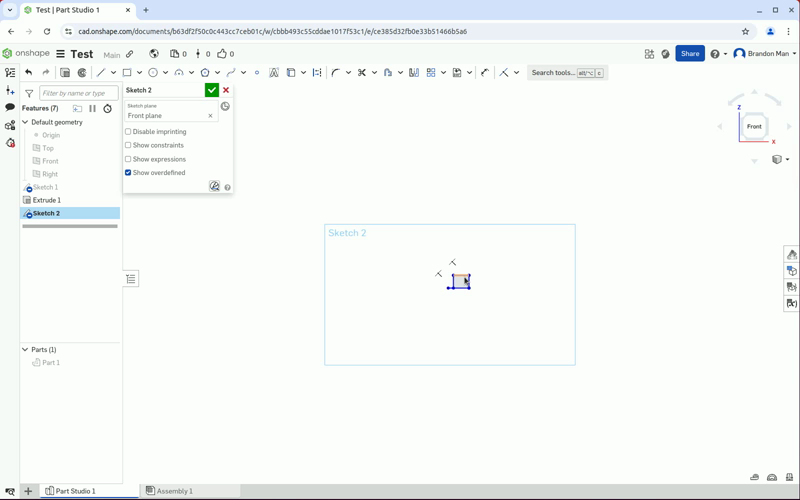
scroll(6)
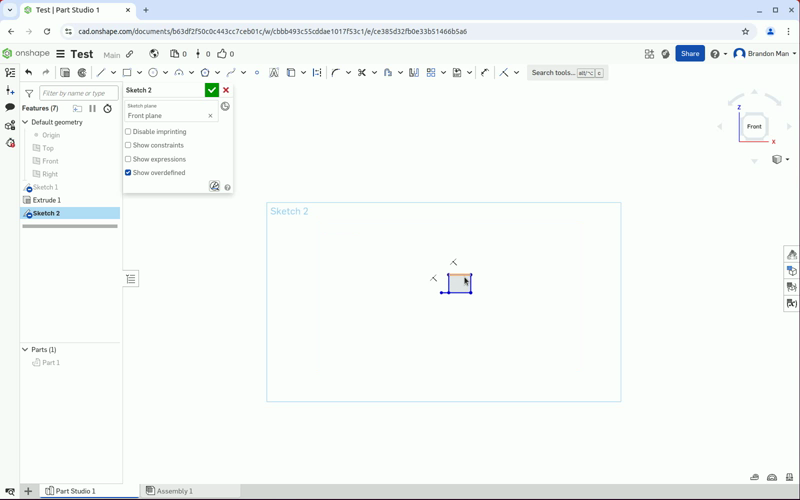
scroll(6)
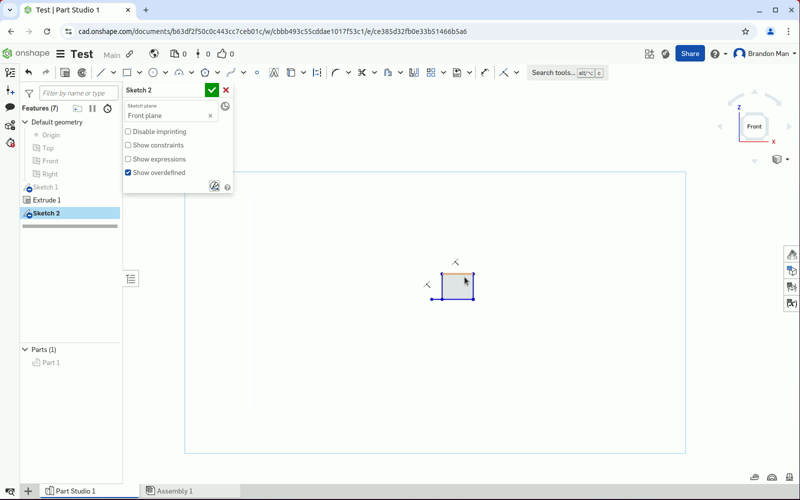
scroll(6)
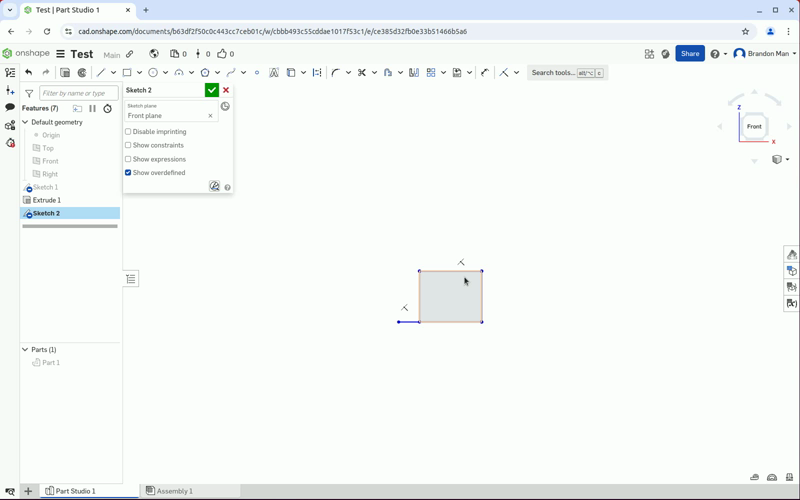
click(464, 276)
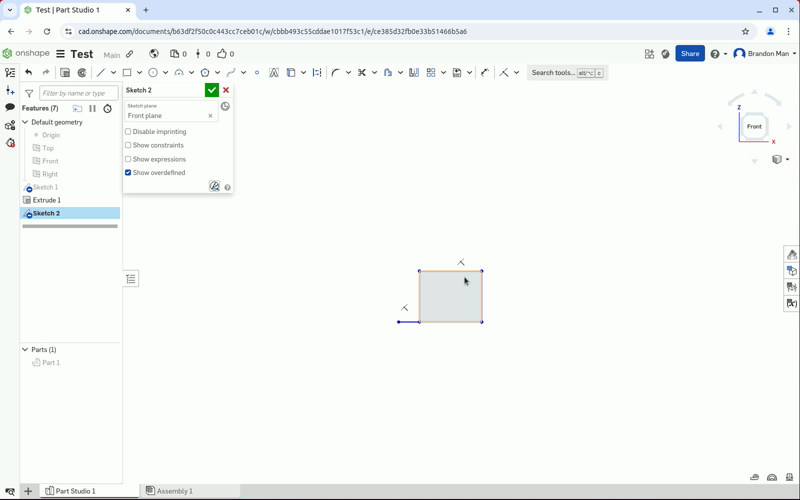
scroll(-6)
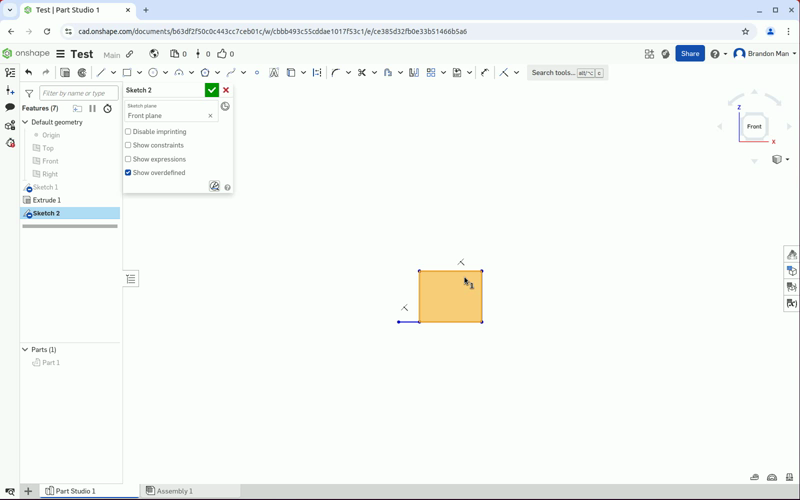
scroll(-6)
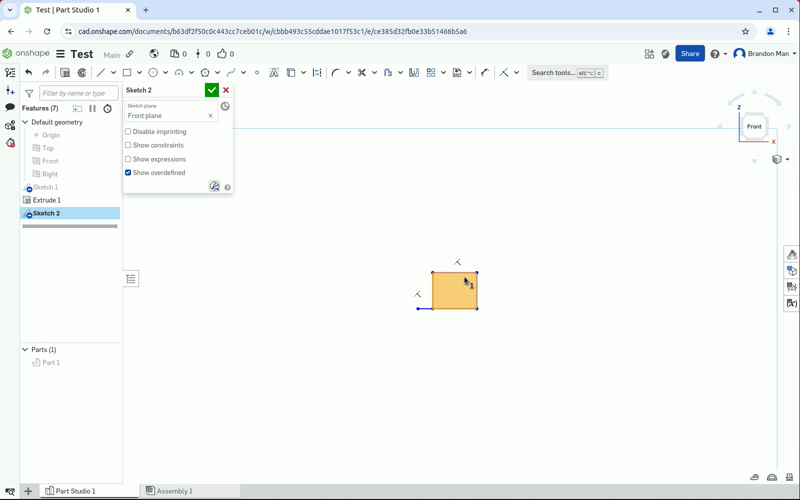
scroll(-6)
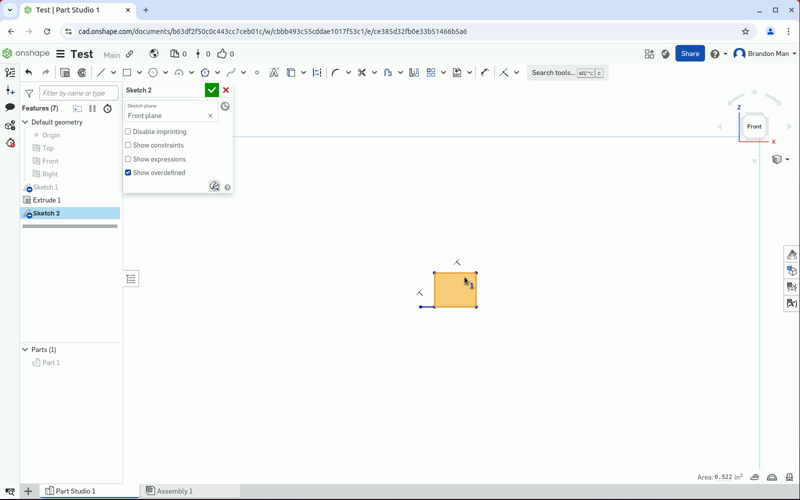
scroll(-6)
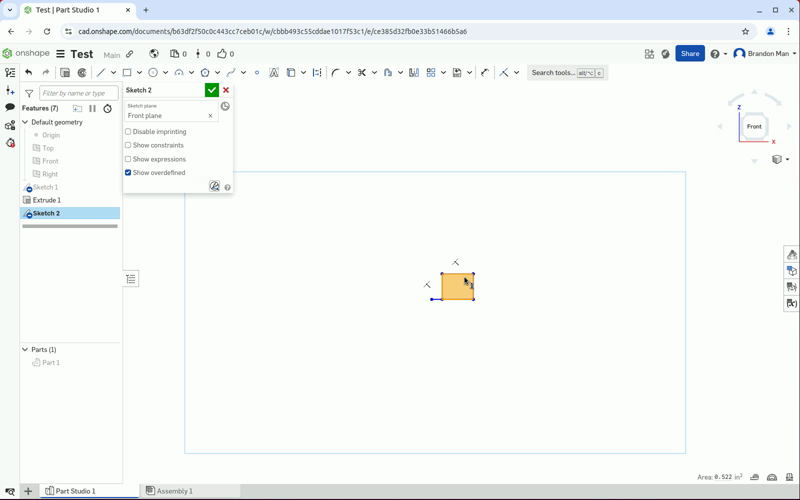
scroll(-6)
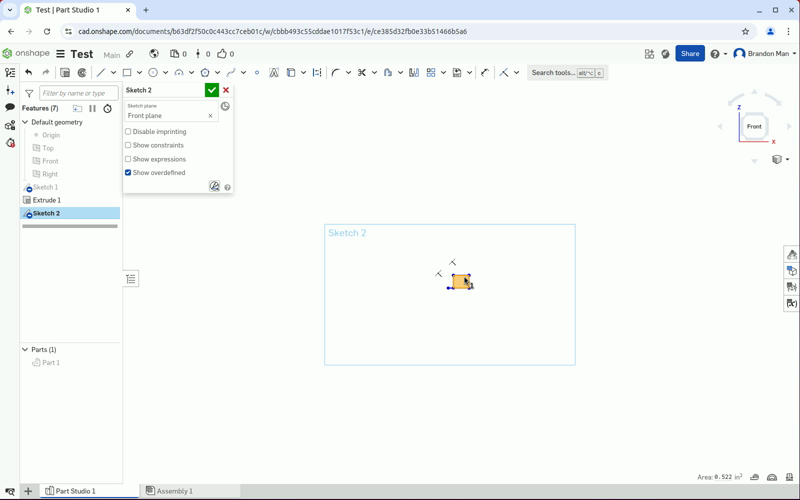
scroll(-6)
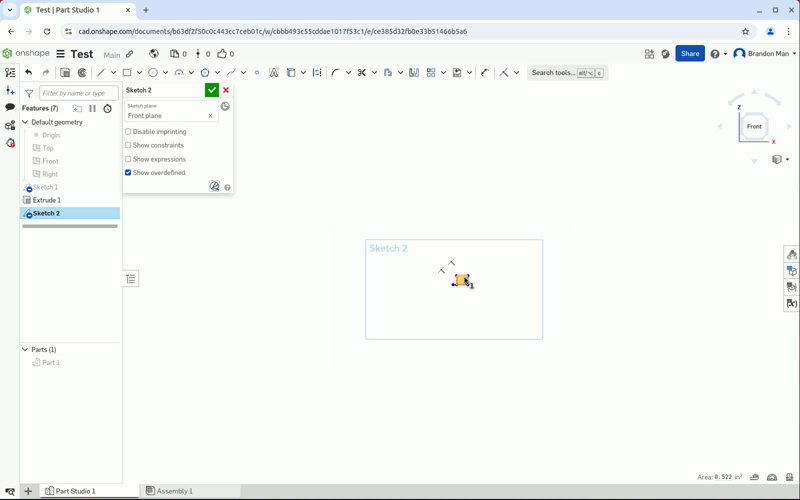
scroll(-6)
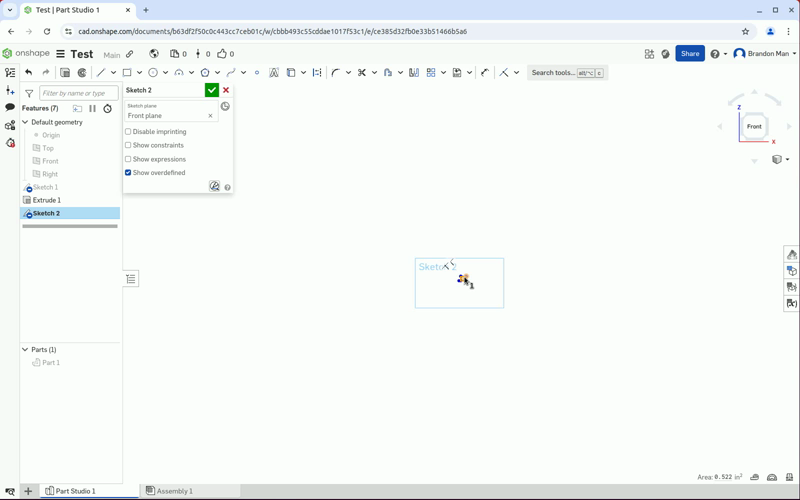
mouse_move(73, 352)
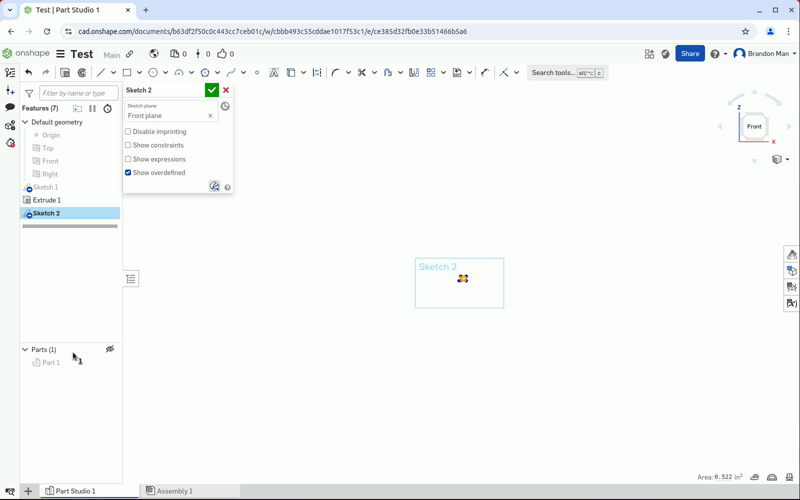
key(shift+y)
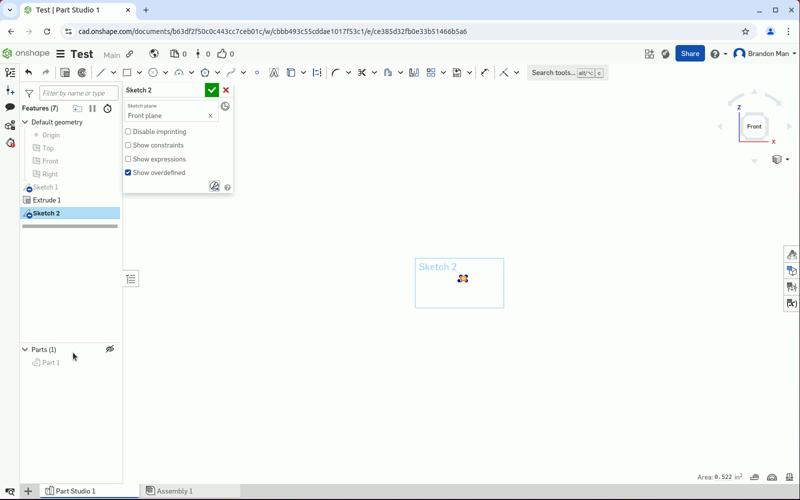
key(shift+e)
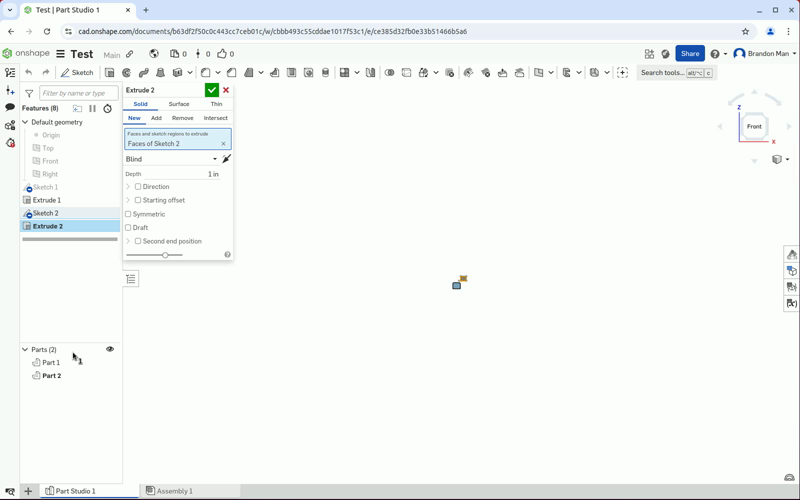
mouse_move(143, 106)
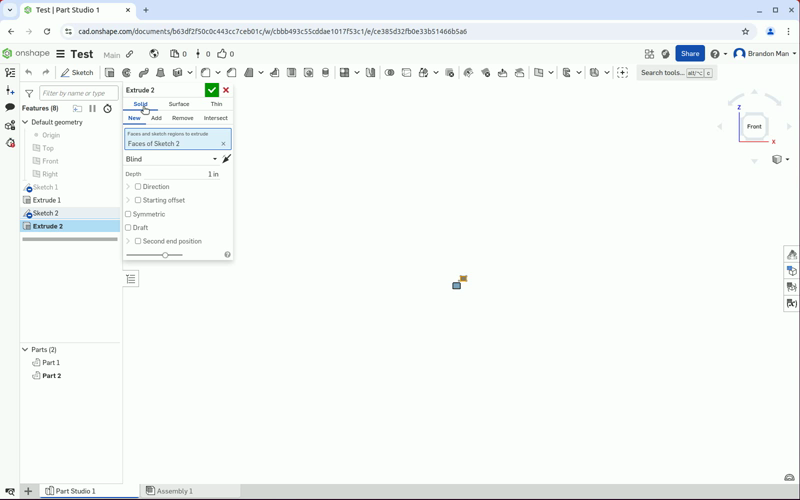
click(143, 106)
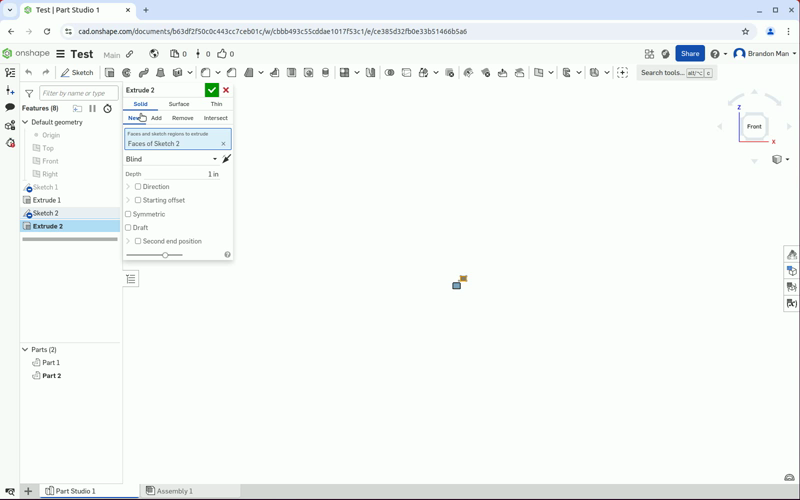
mouse_move(137, 120)
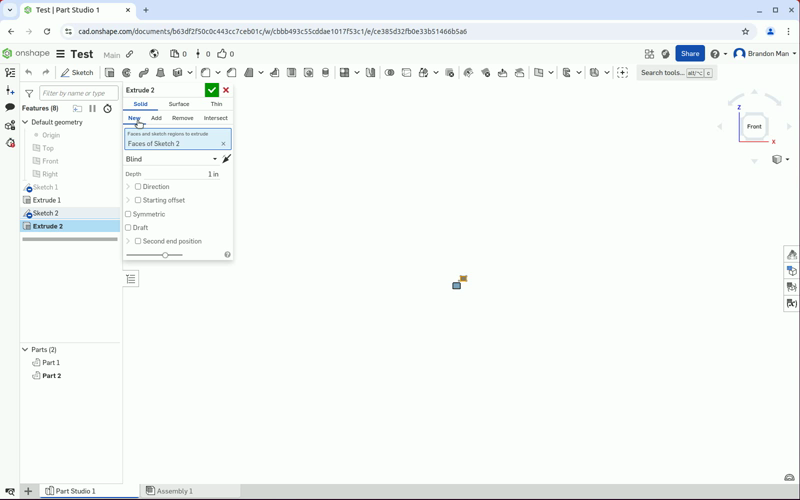
click(137, 120)
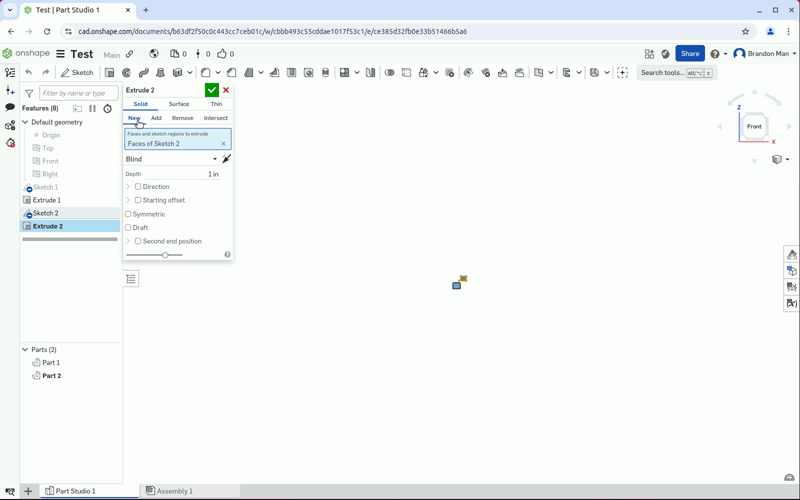
key(tab, 4)
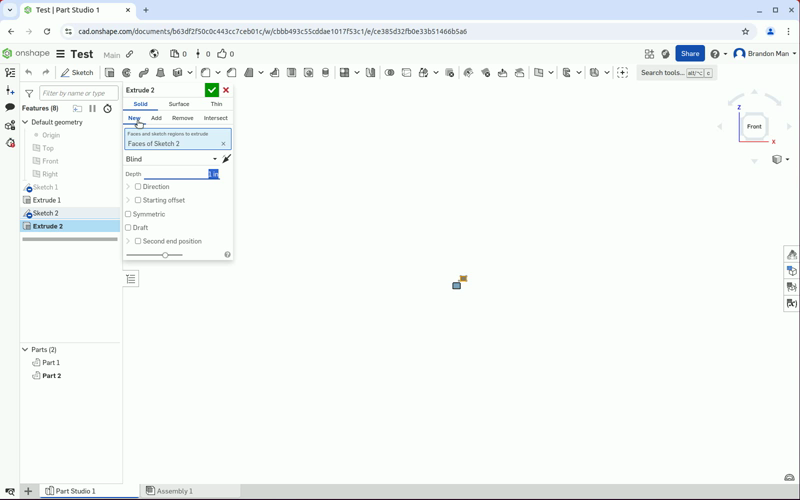
text(12.998)
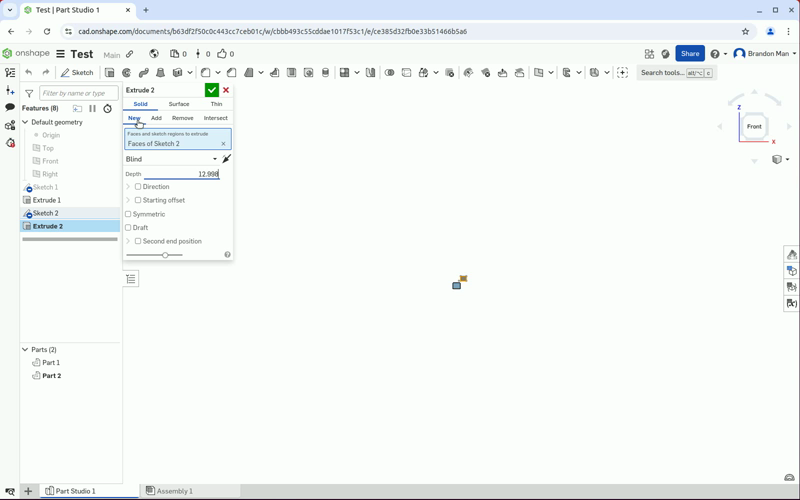
key(enter)
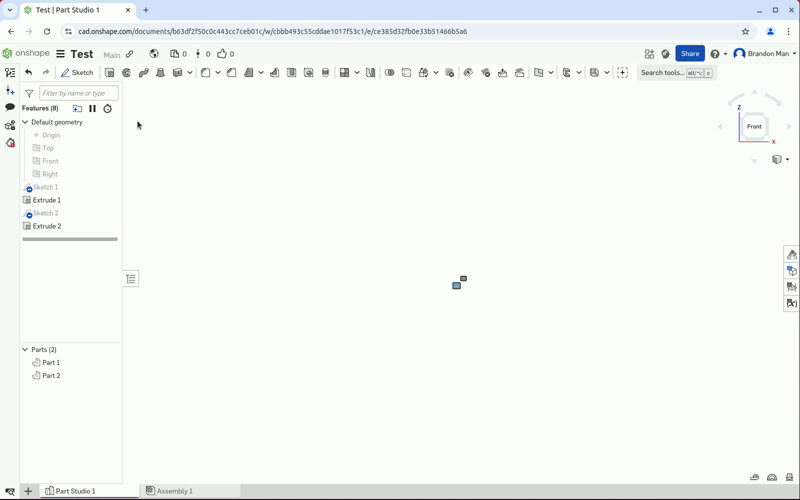
key(shift+h)
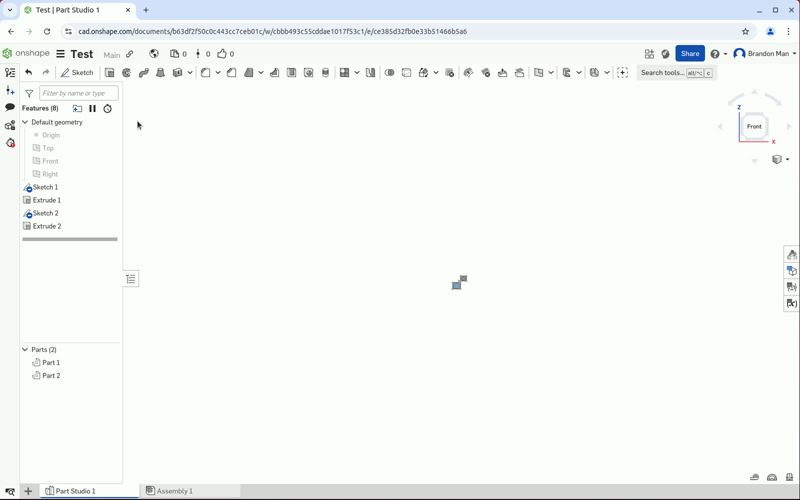
key(shift+h)
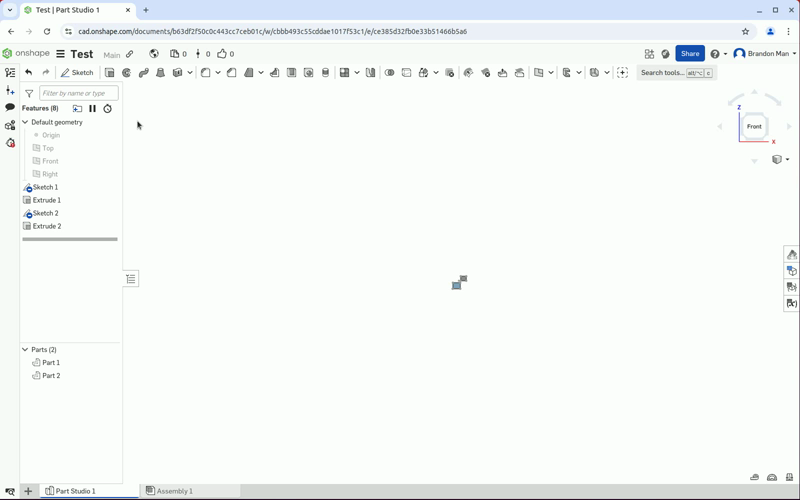
key(shift+7)
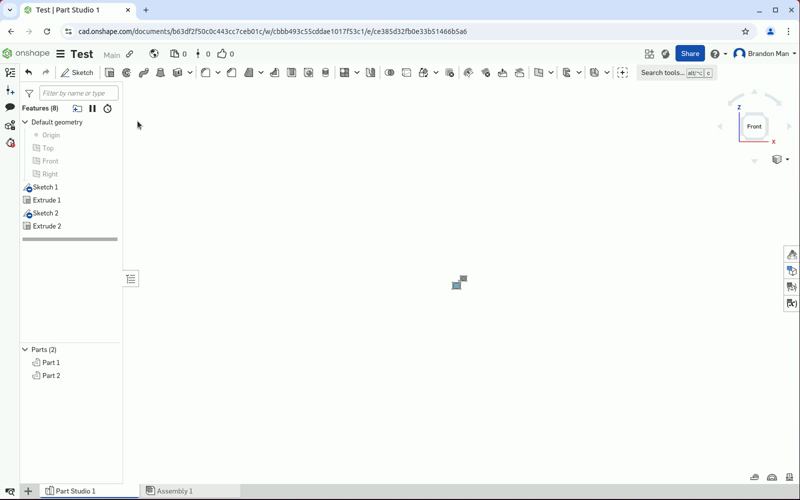
key(left, 2)
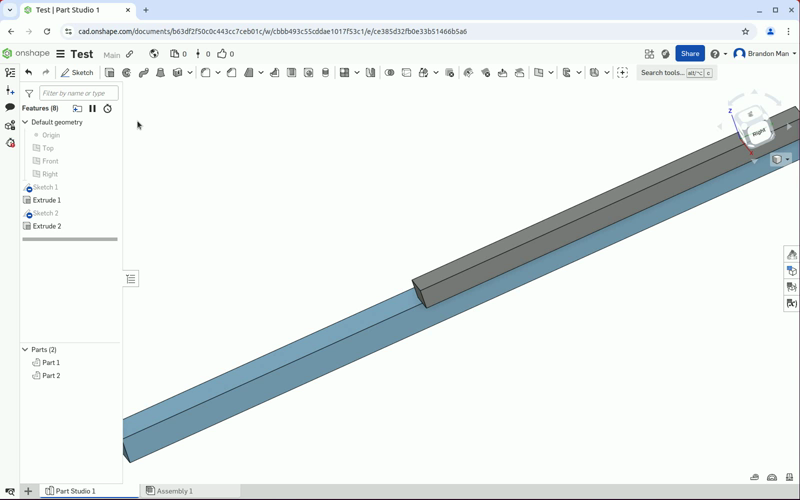
key(down, 2)
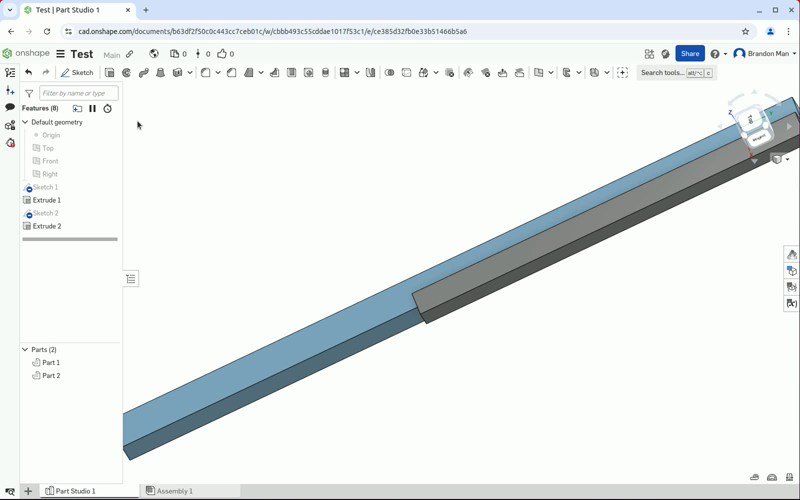
key(up, 2)
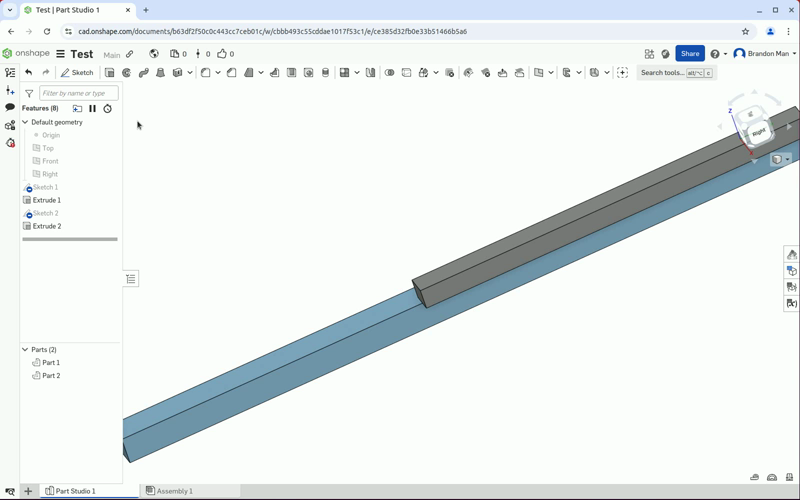
key(right, 2)
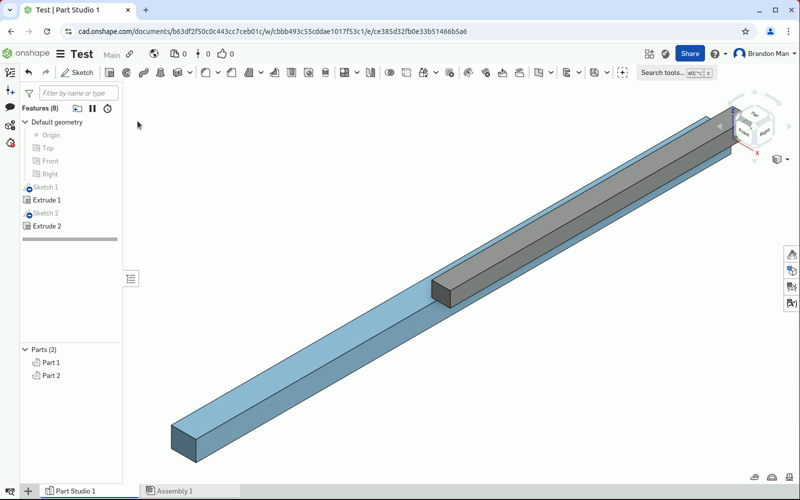
mouse_move(73, 189)
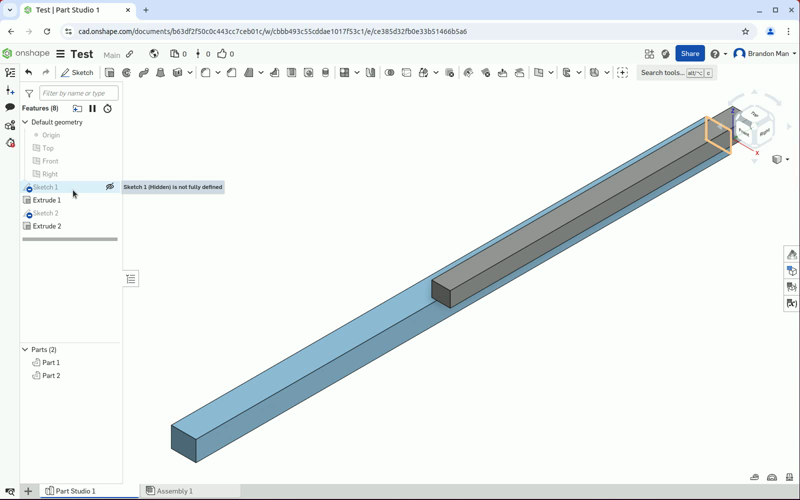
click(73, 189)